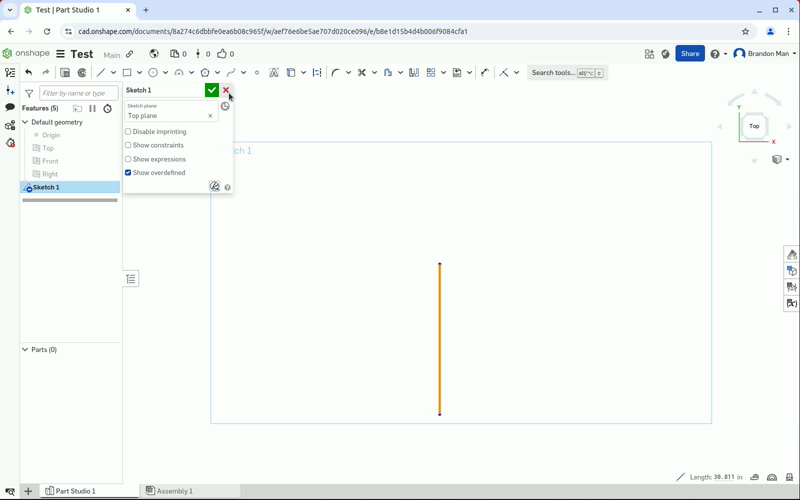
key(shift+h)
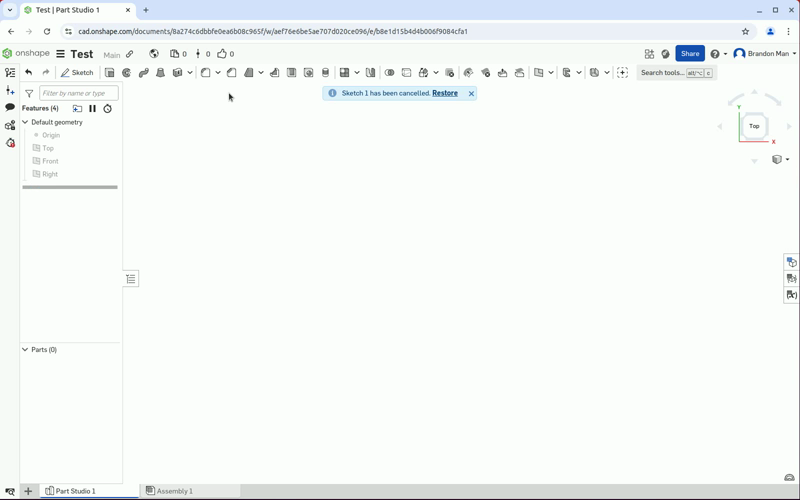
mouse_move(73, 352)
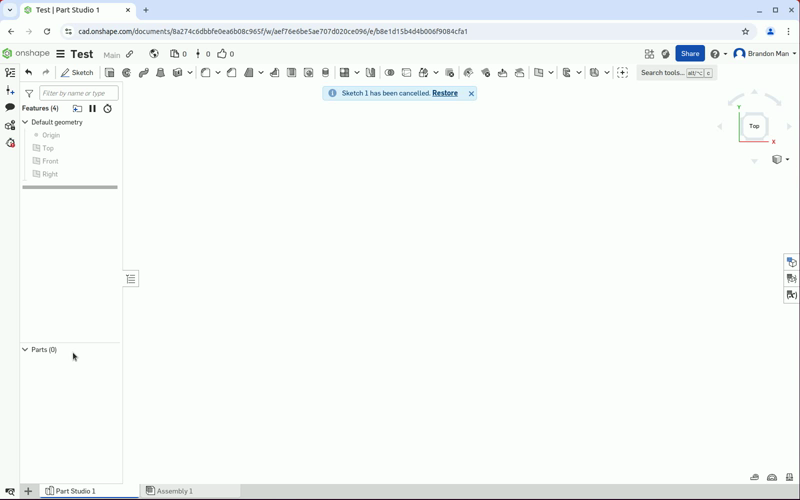
key(y)
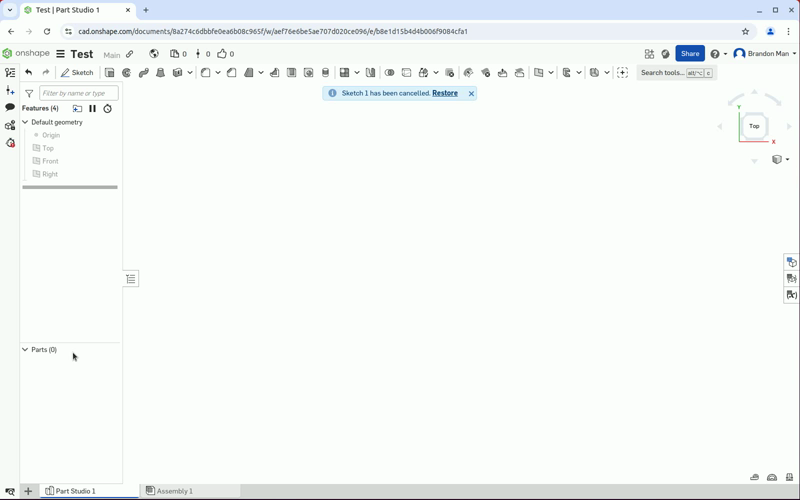
key(shift+p)
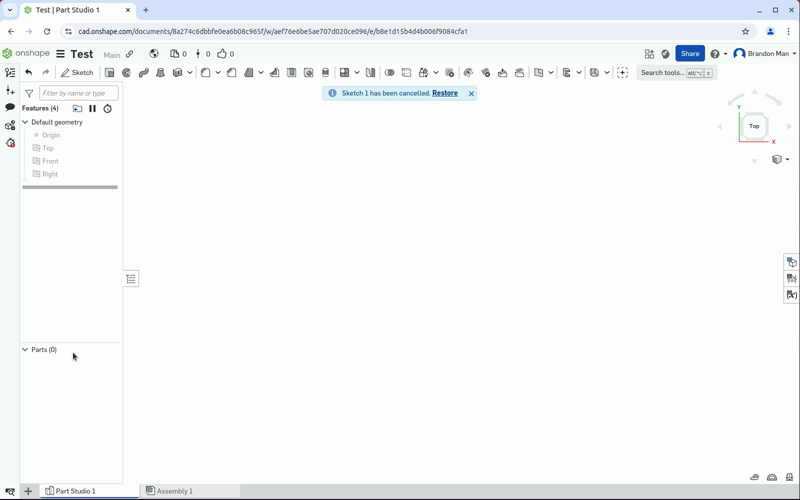
key(space)
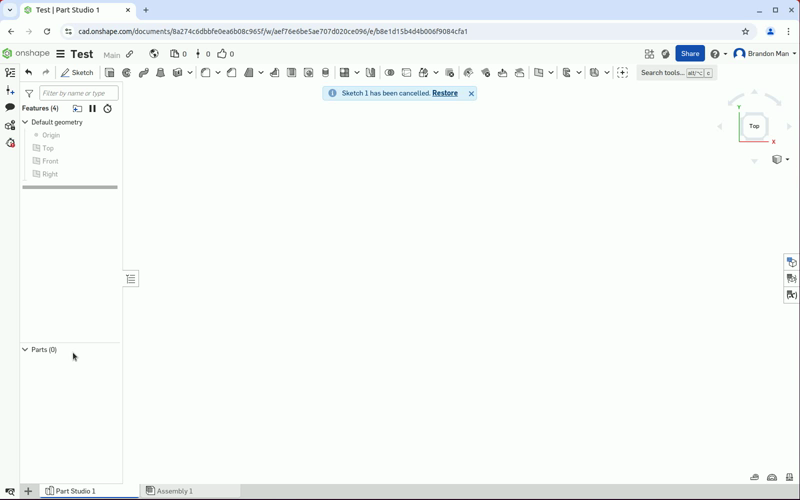
key_down(shift)
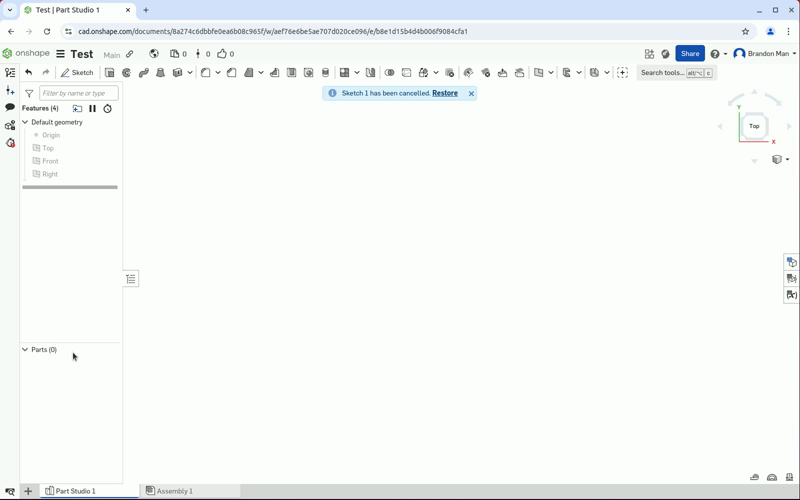
key(up)
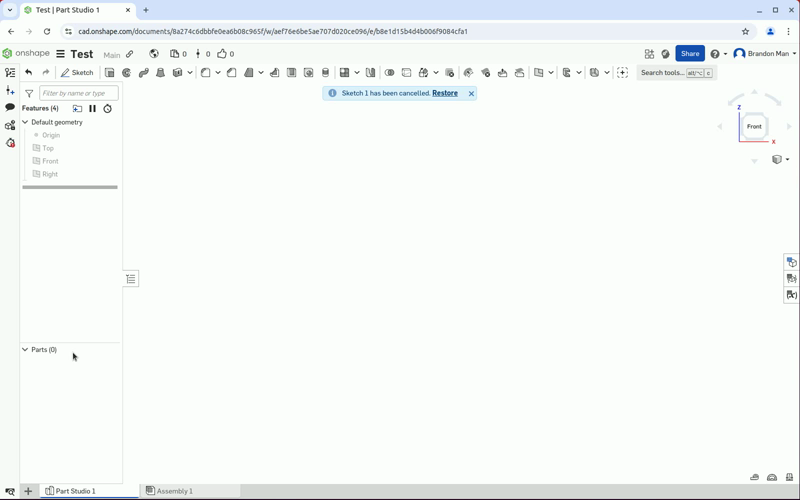
key_up(shift)
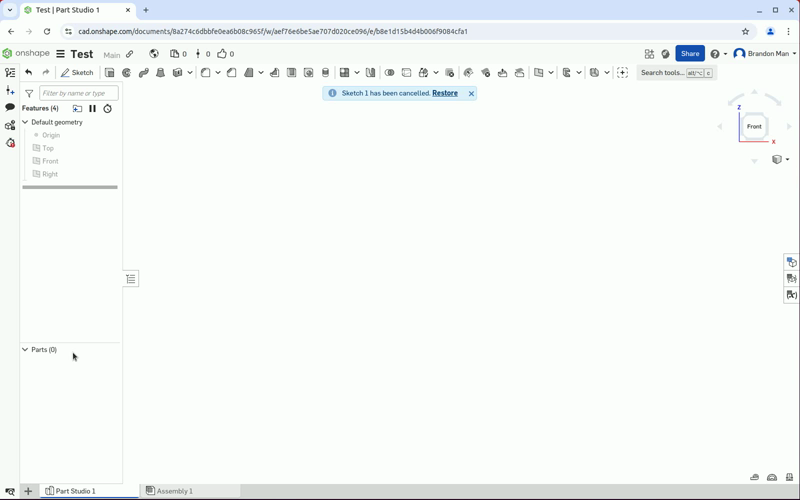
key(space)
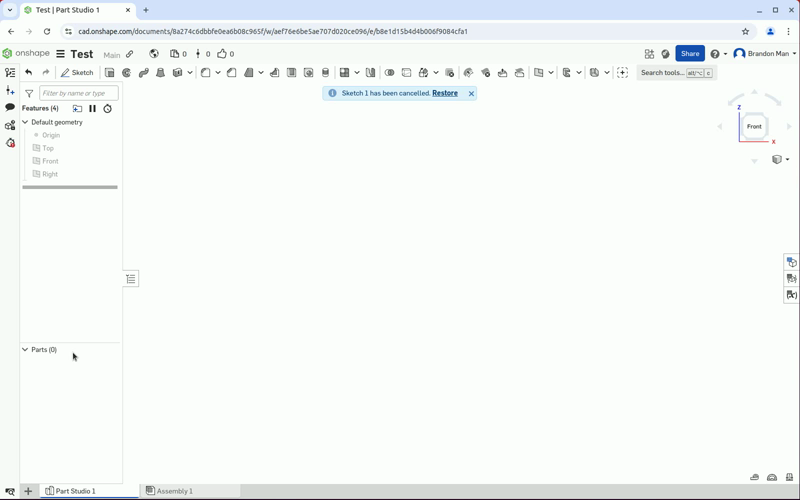
key_down(shift)
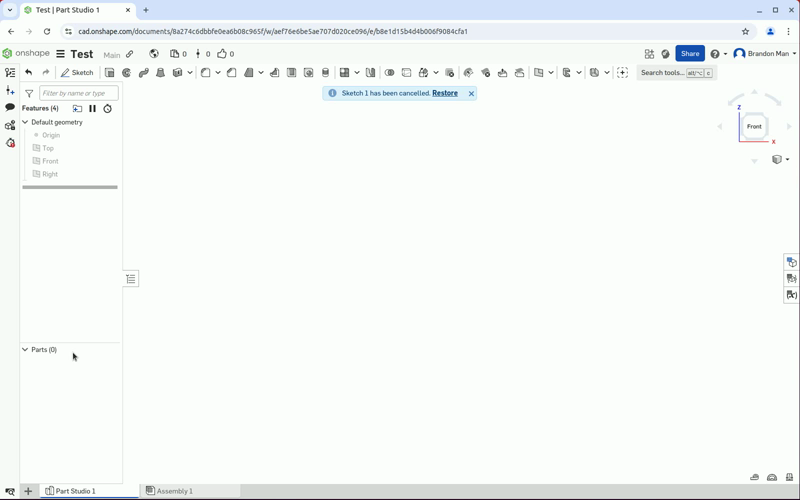
key(left)
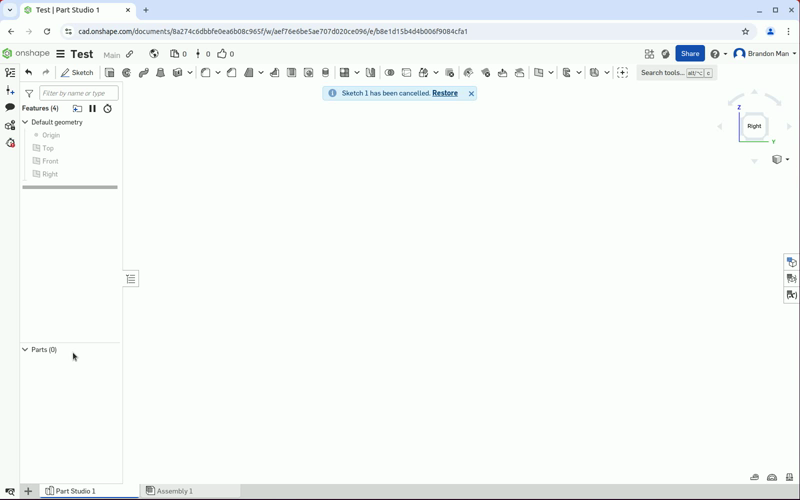
key_up(shift)
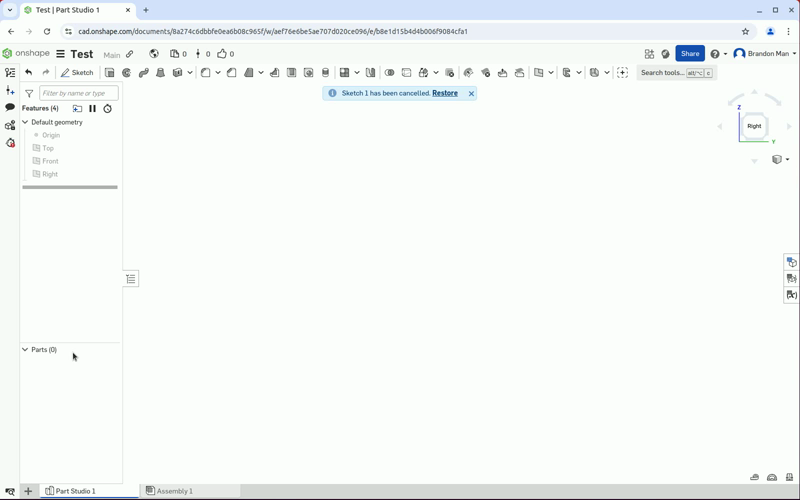
mouse_move(73, 352)
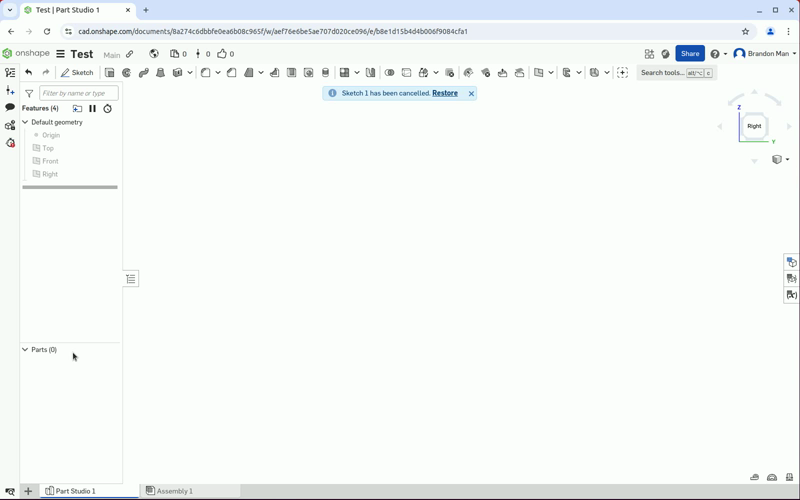
key(shift+y)
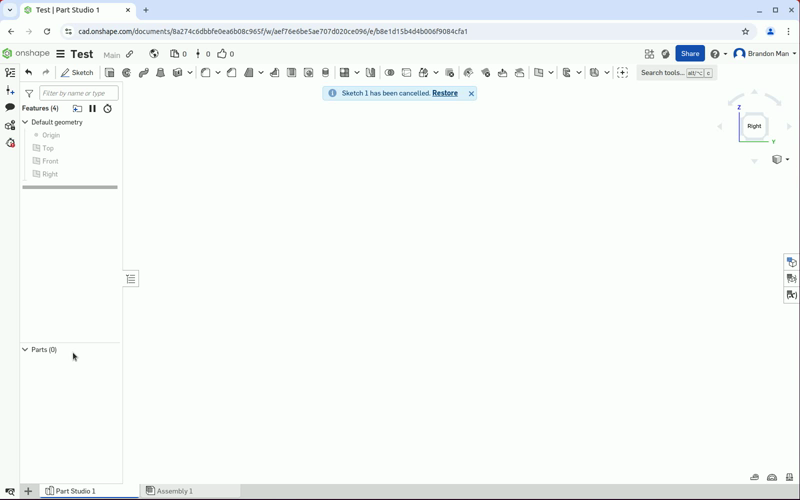
key(shift+s)
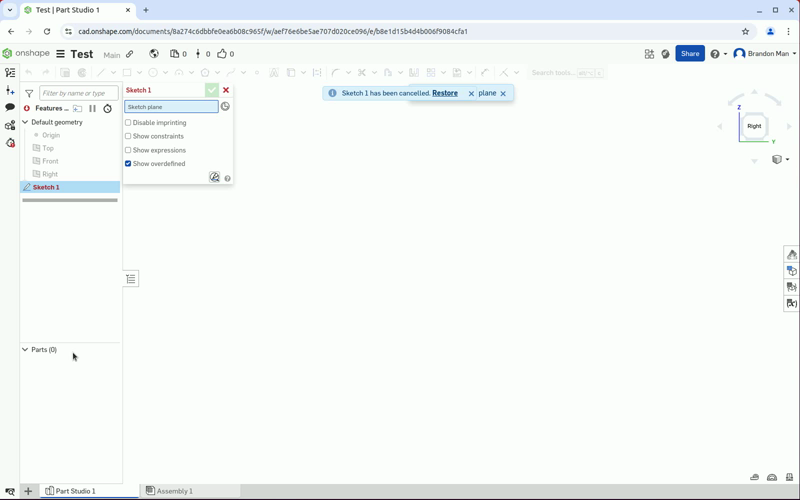
mouse_move(73, 176)
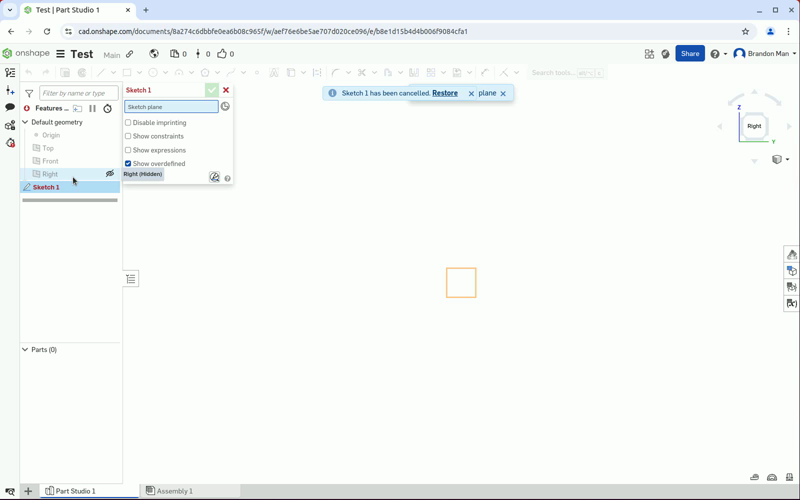
click(73, 176)
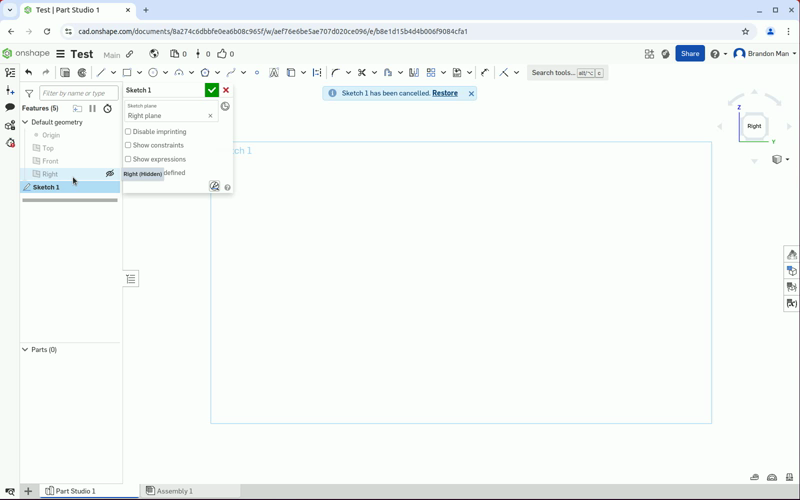
mouse_move(73, 352)
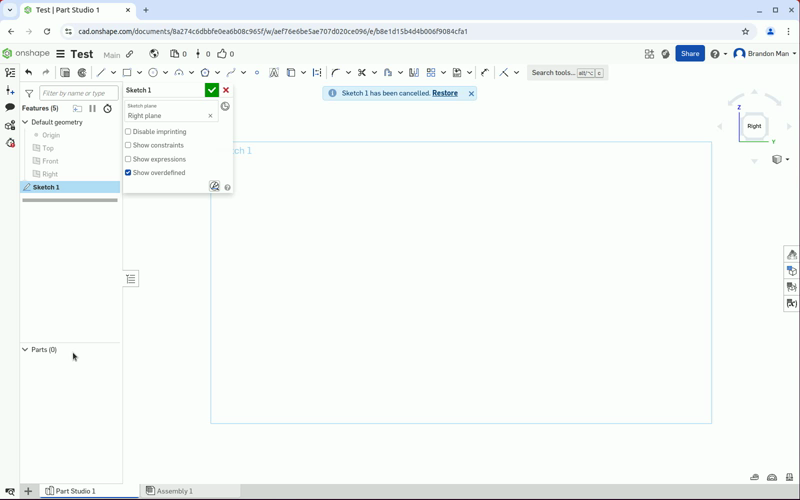
key(y)
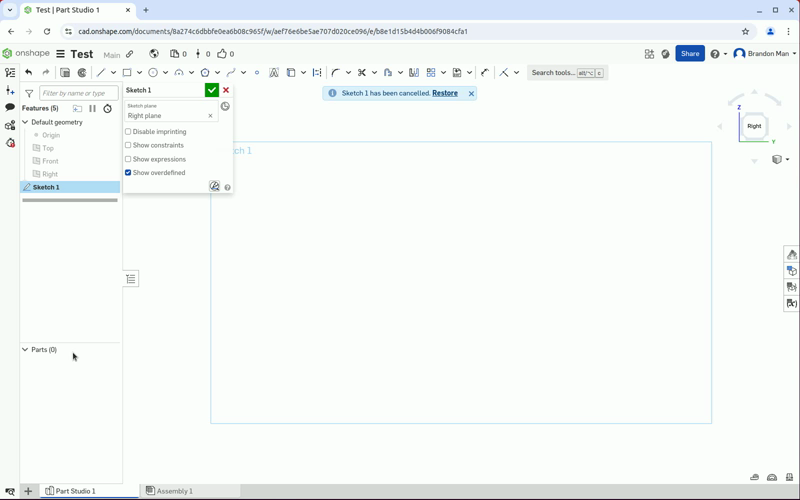
key(c)
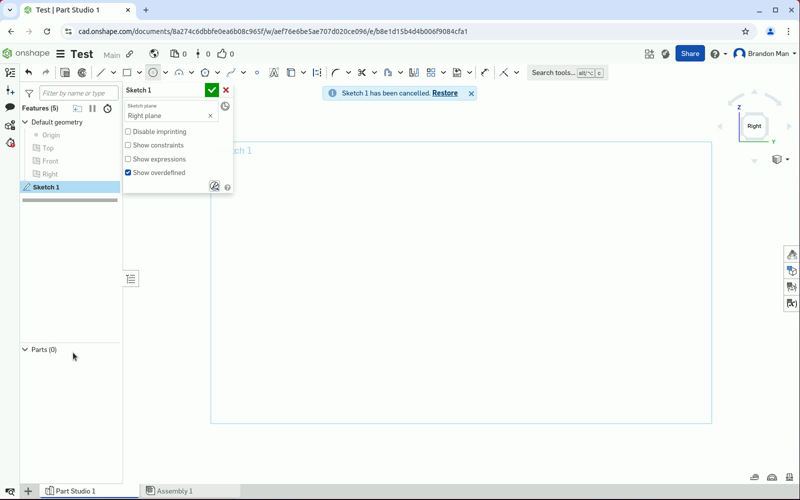
key_down(shift)
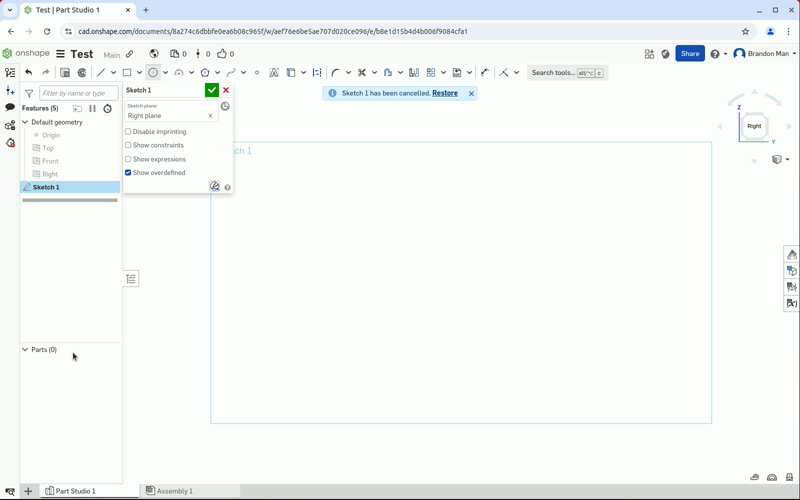
mouse_move(368, 260)
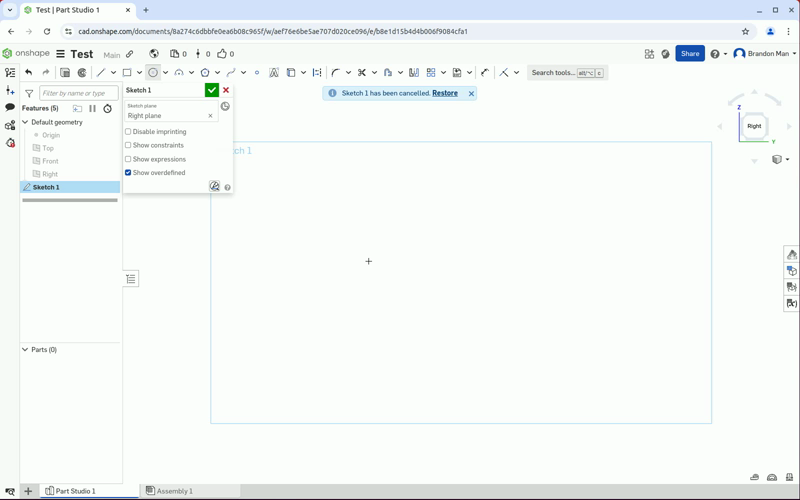
click(368, 260)
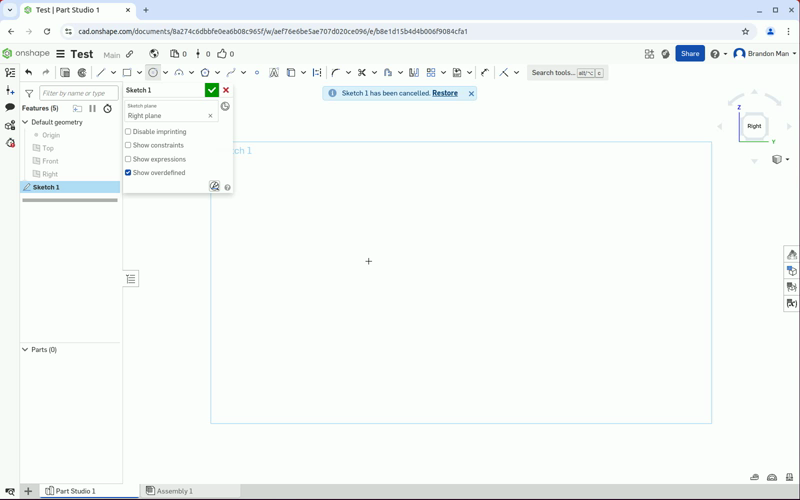
key_up(shift)
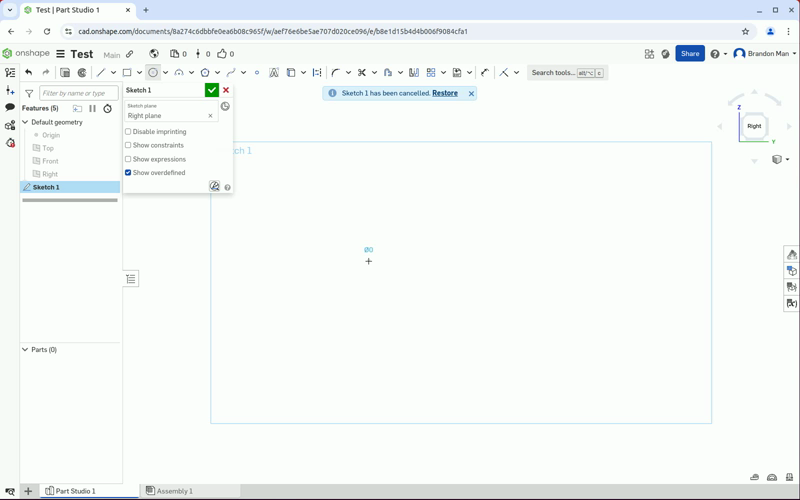
mouse_move(389, 260)
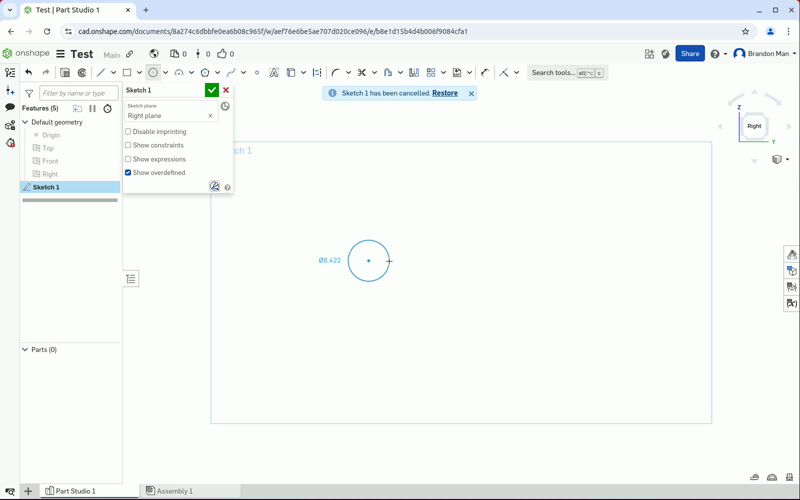
click(389, 260)
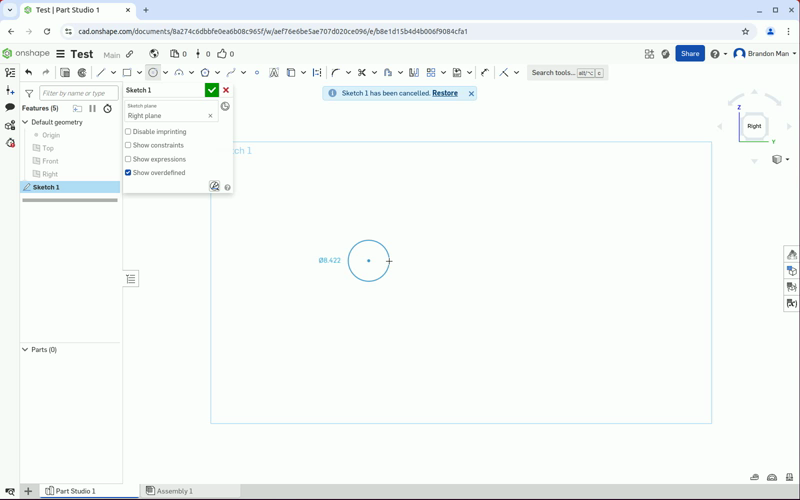
key(esc)
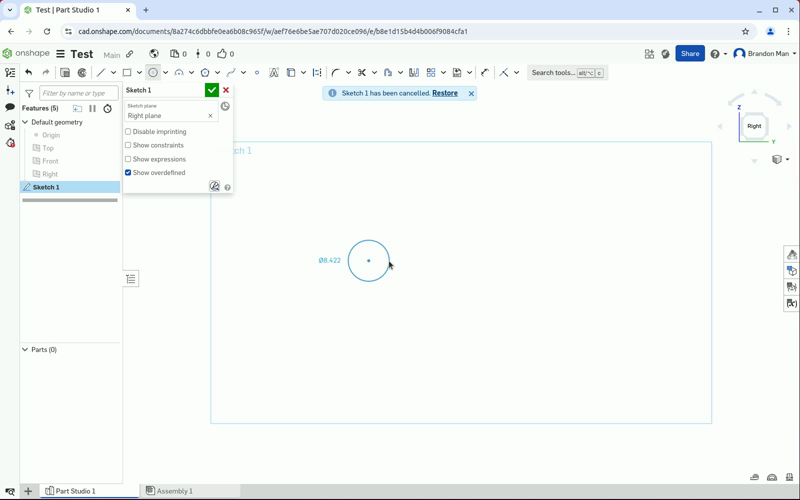
mouse_move(381, 261)
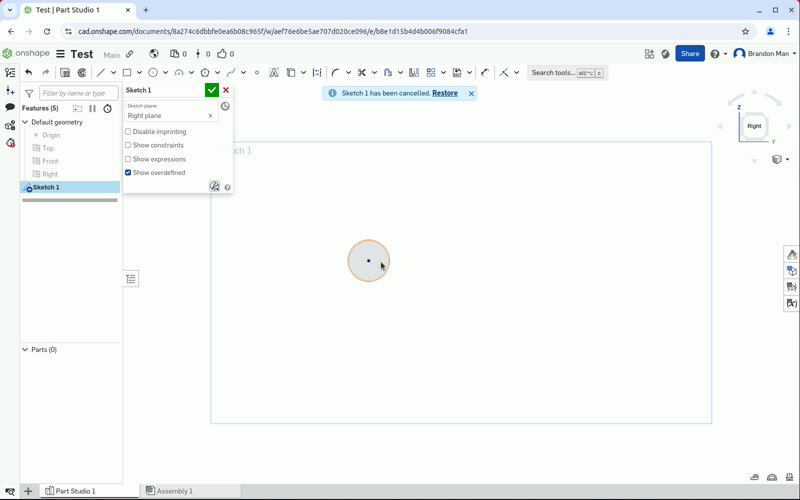
scroll(6)
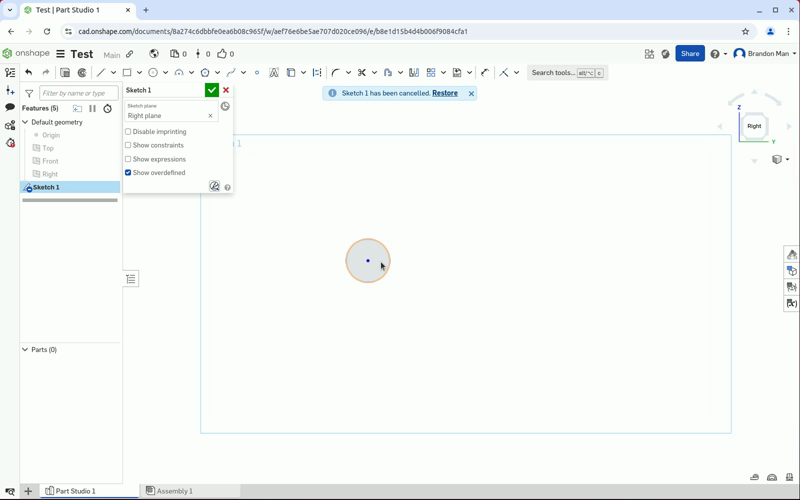
scroll(6)
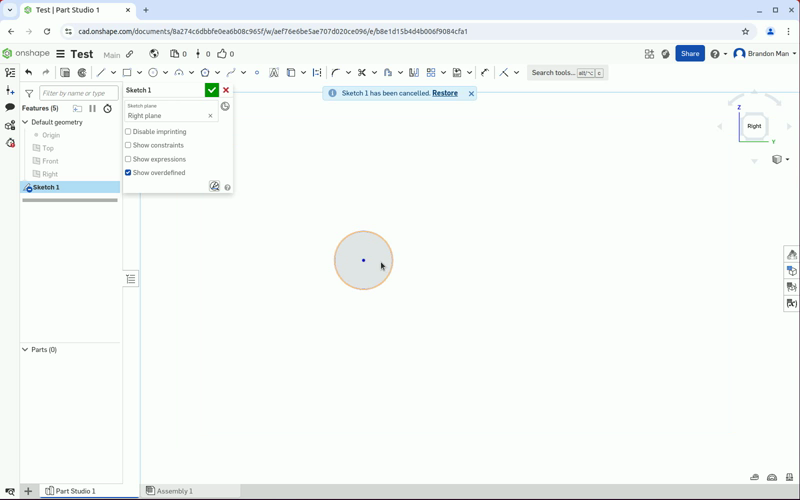
scroll(6)
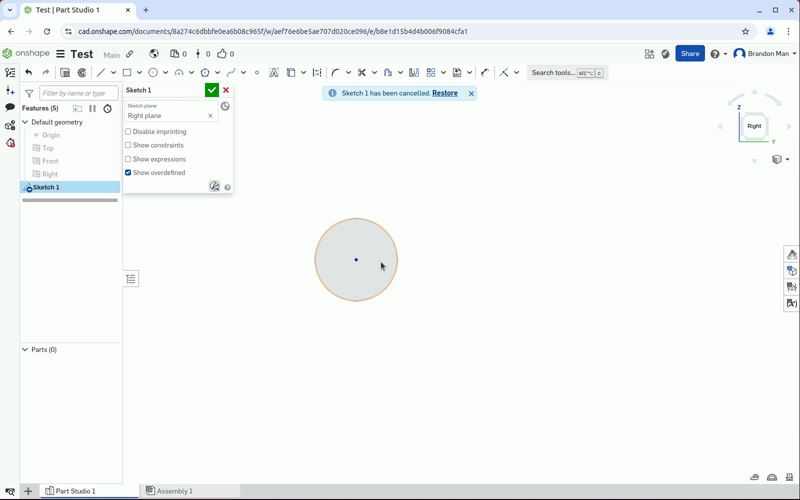
scroll(6)
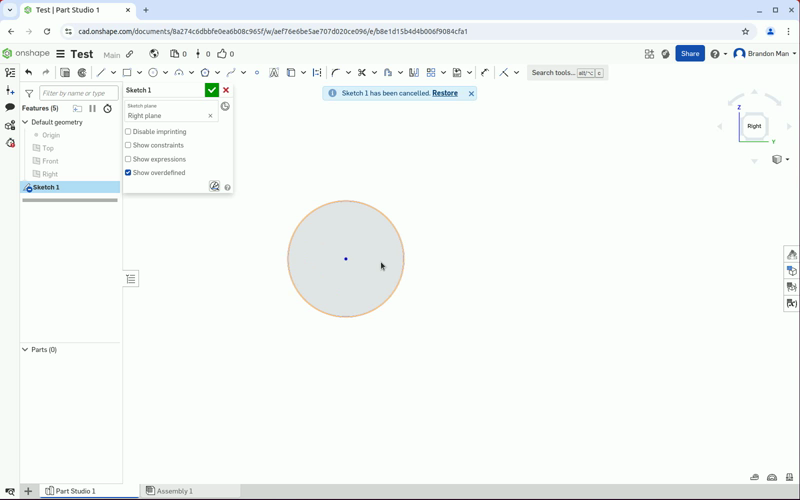
scroll(6)
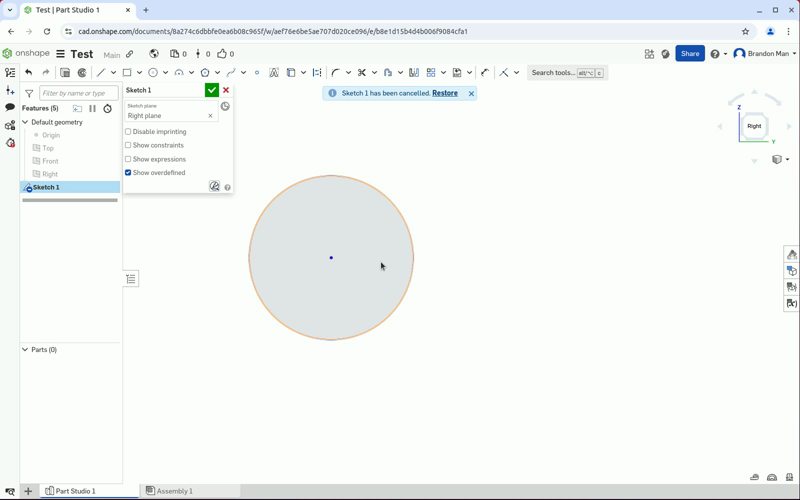
scroll(6)
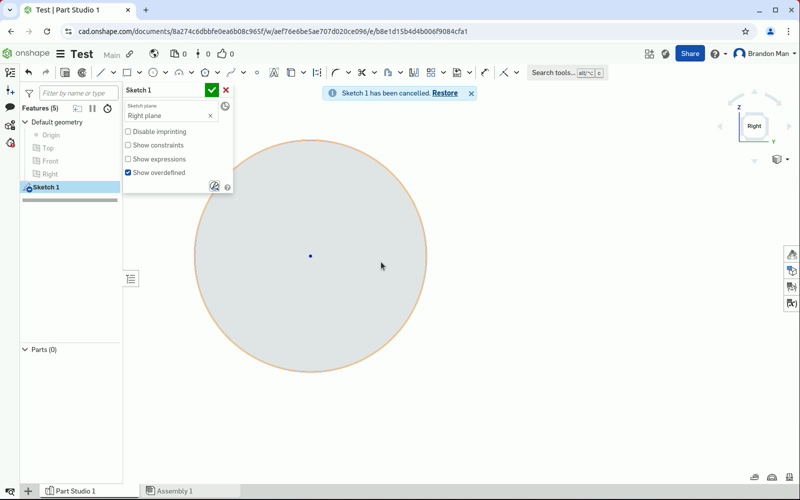
scroll(6)
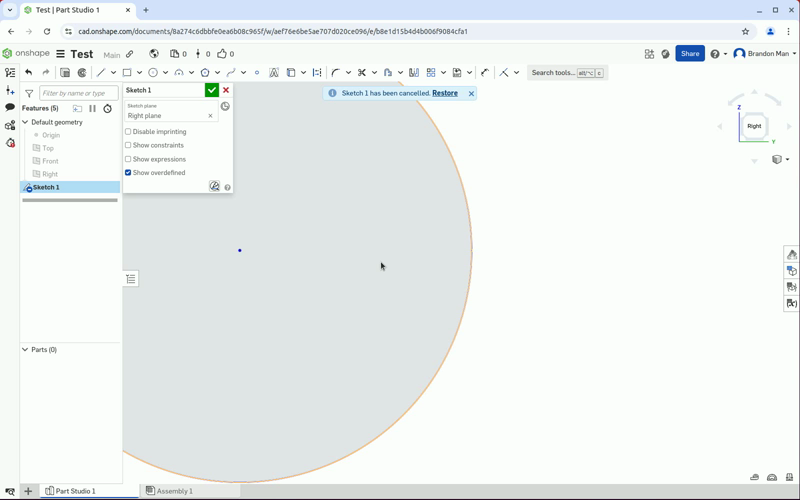
click(381, 261)
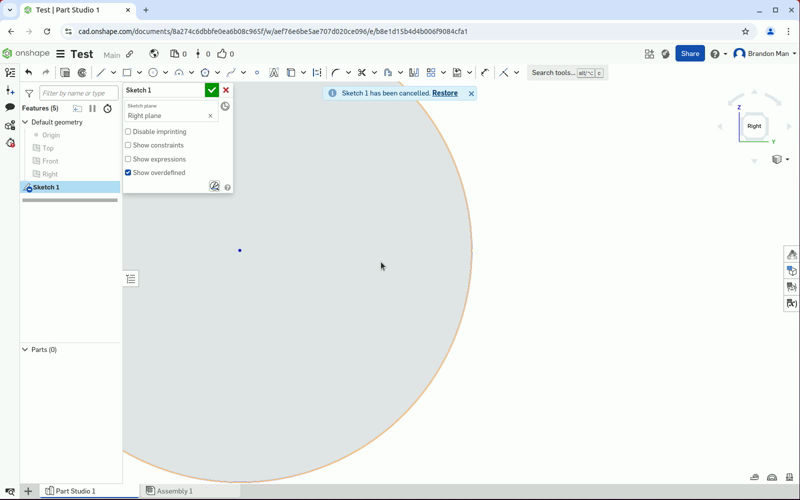
scroll(-6)
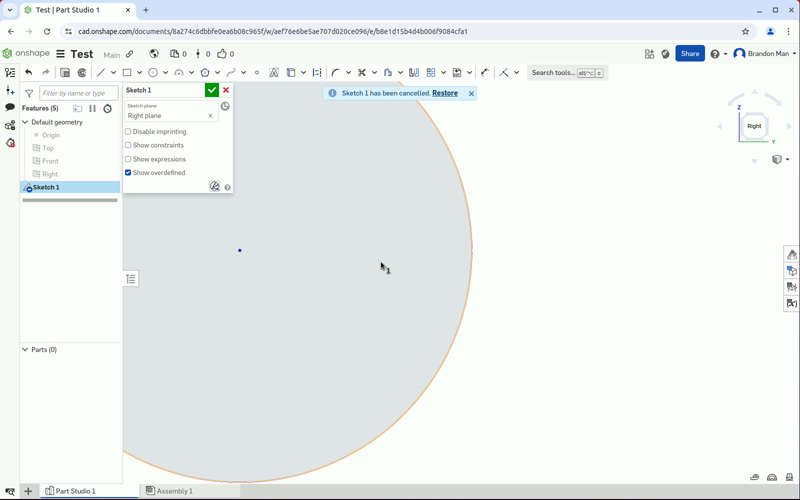
scroll(-6)
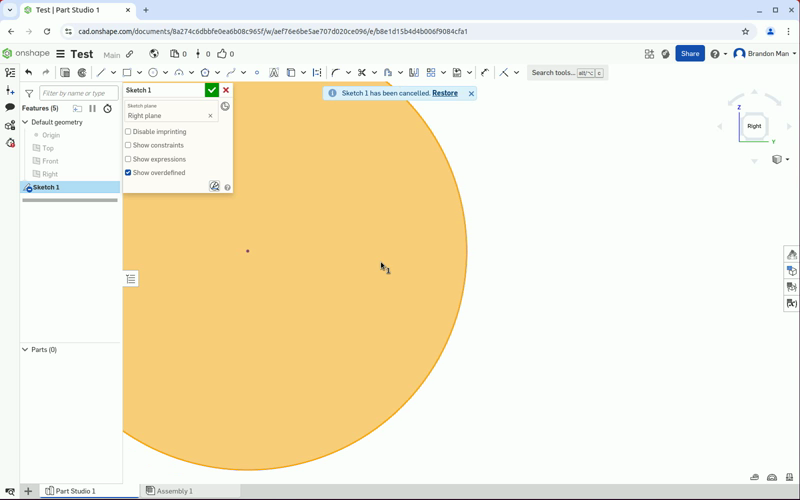
scroll(-6)
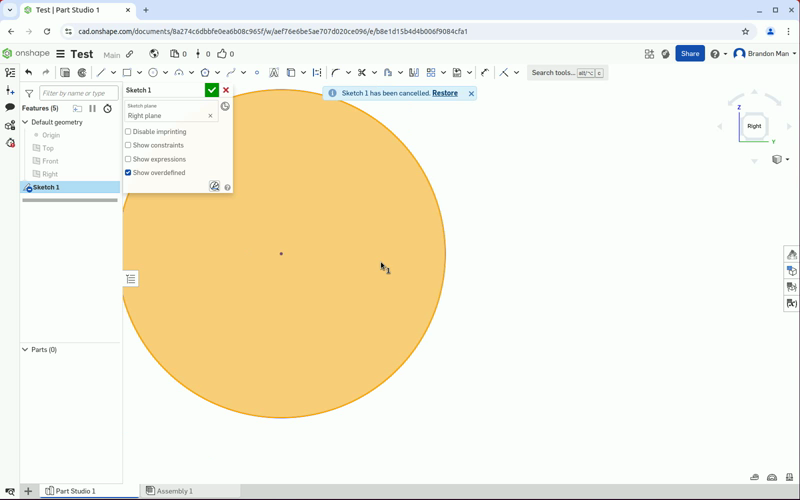
scroll(-6)
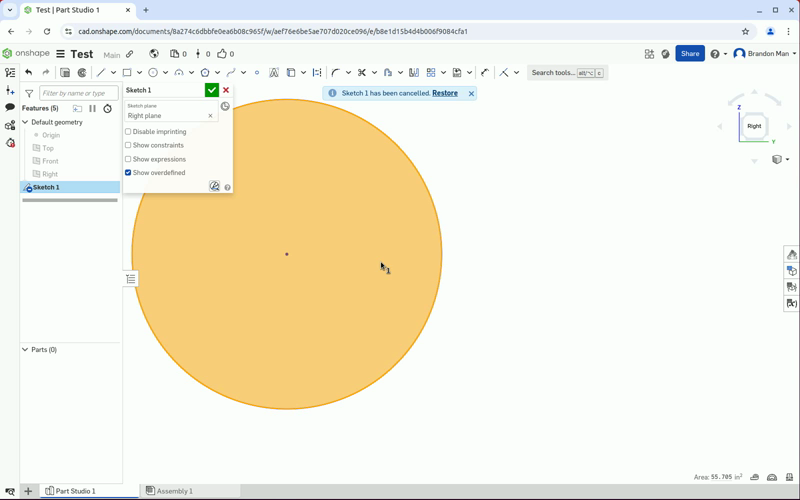
scroll(-6)
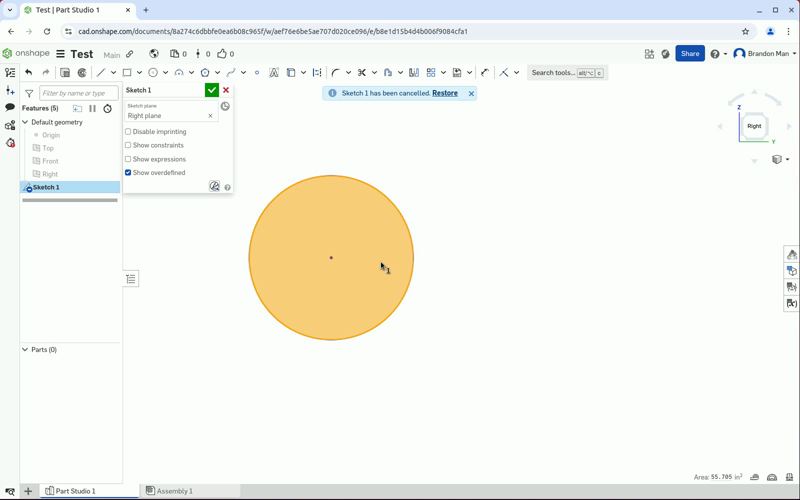
scroll(-6)
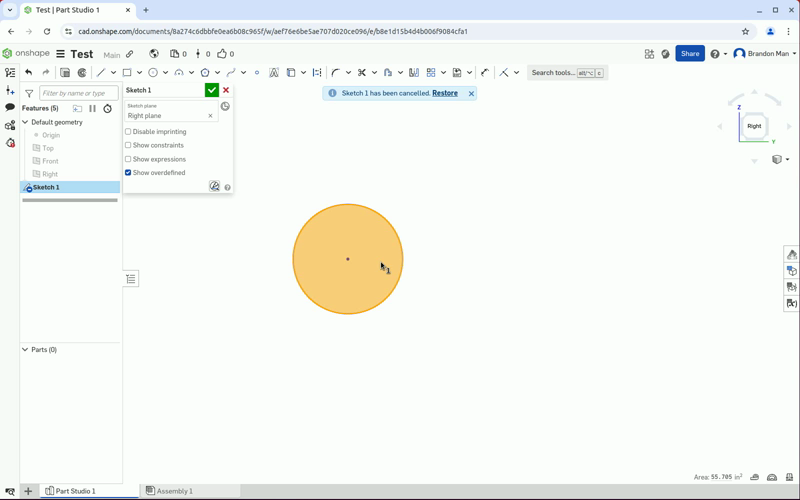
scroll(-6)
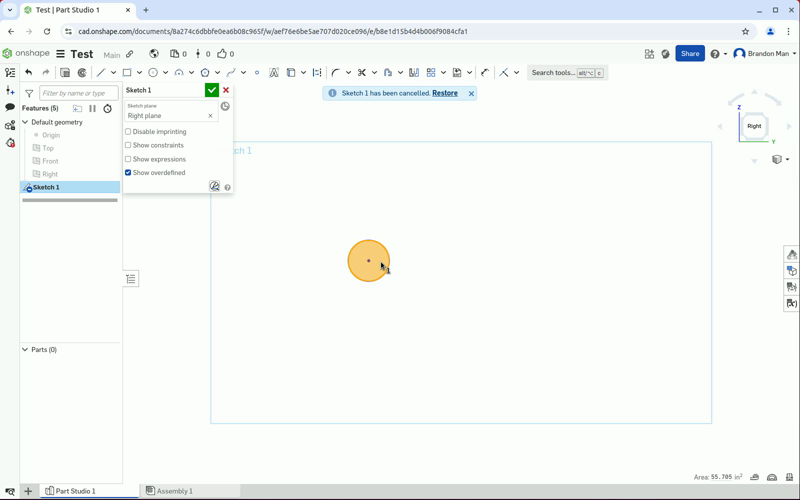
mouse_move(73, 352)
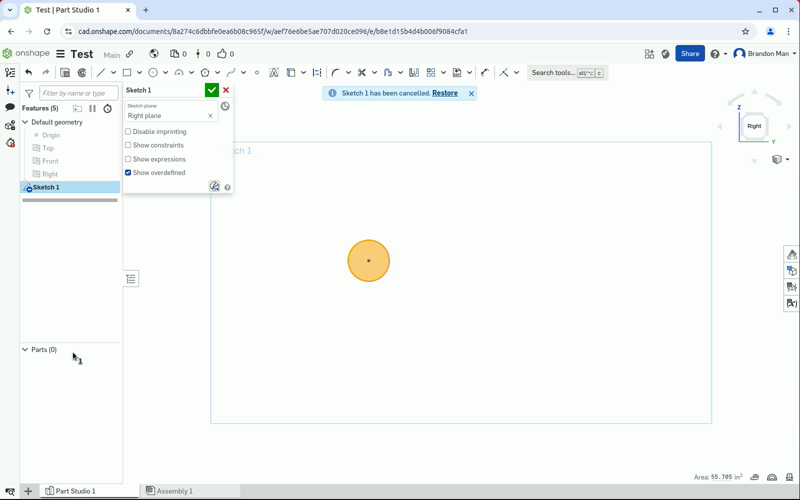
key(shift+y)
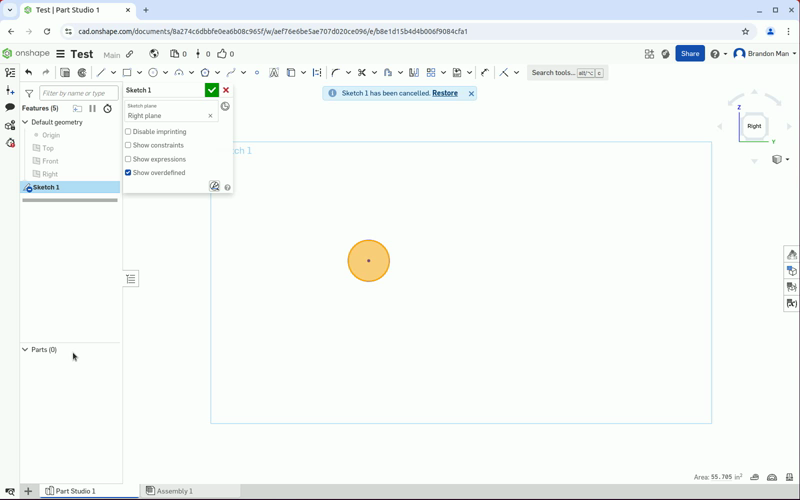
key(shift+e)
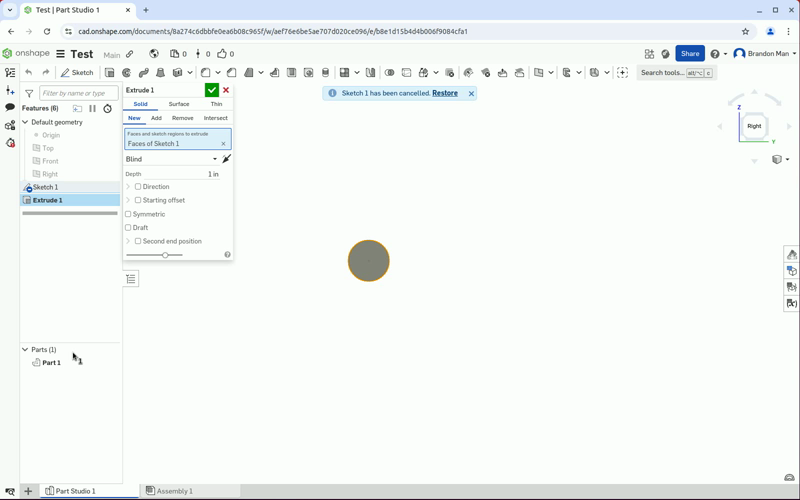
mouse_move(143, 106)
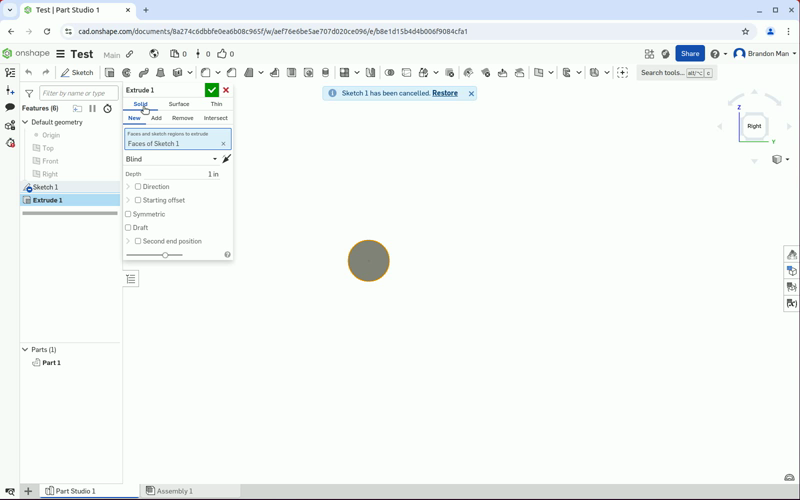
click(143, 106)
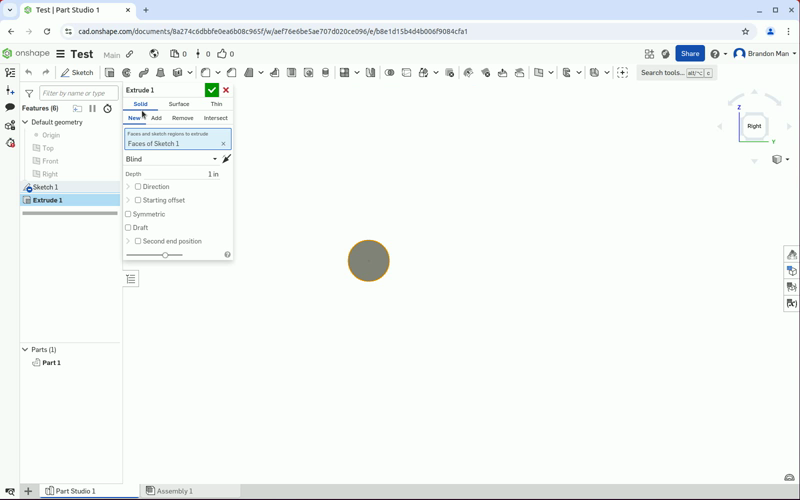
mouse_move(137, 120)
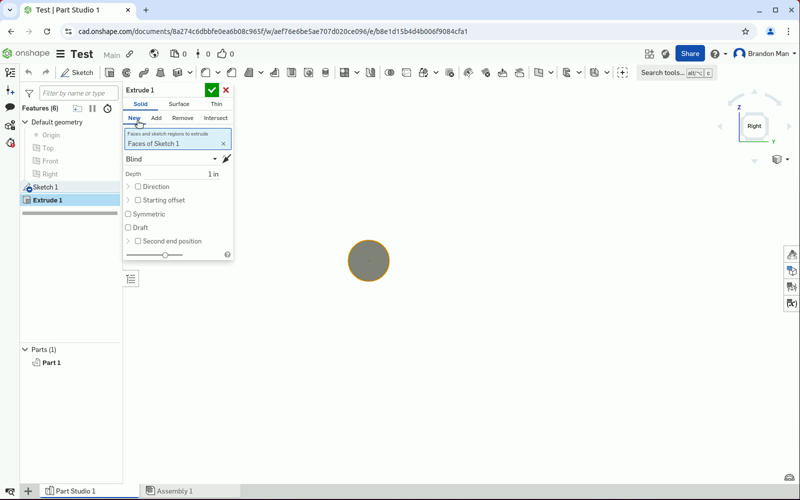
click(137, 120)
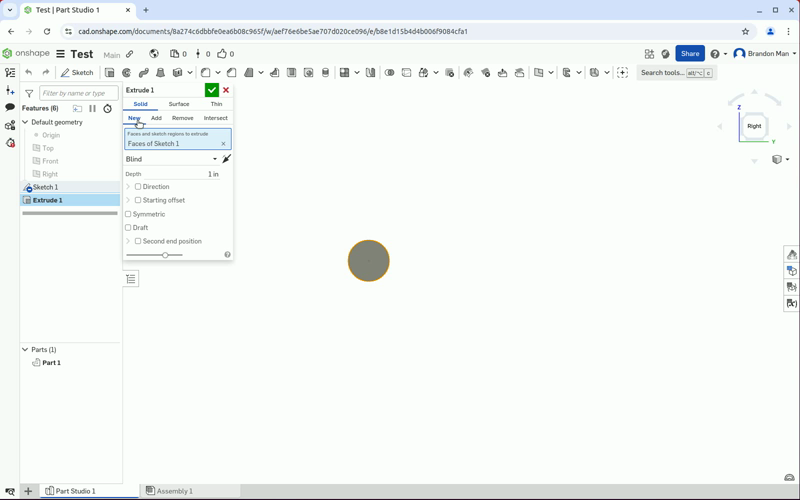
key(tab, 4)
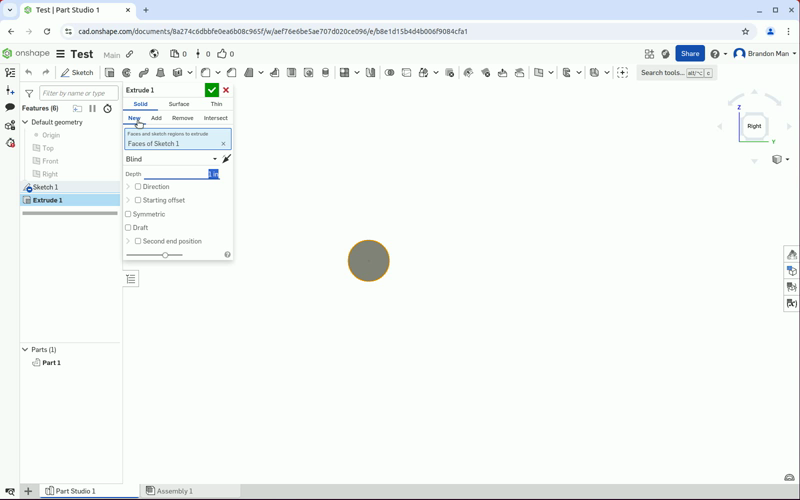
text(3.851)
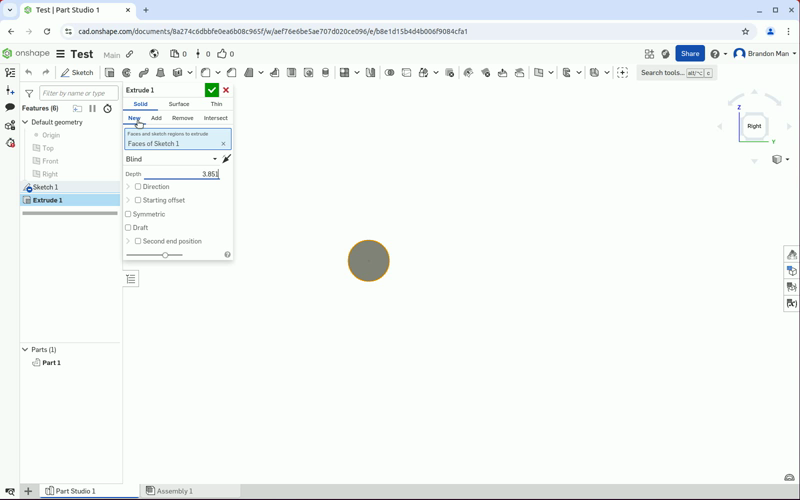
key(enter)
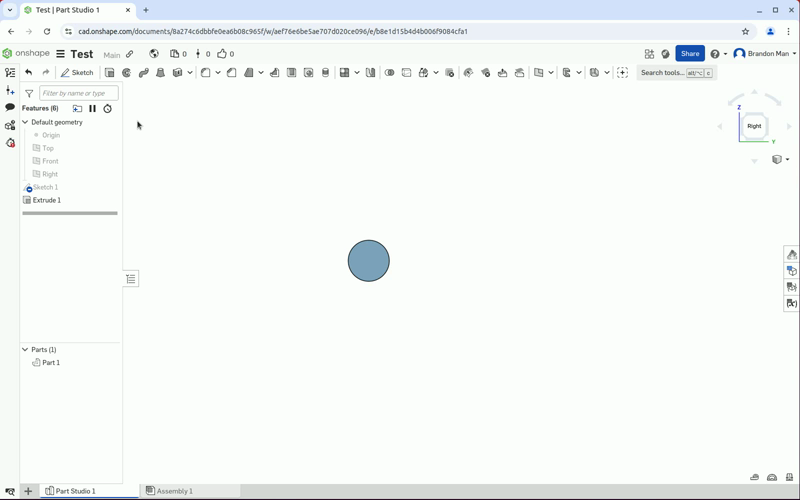
key(shift+h)
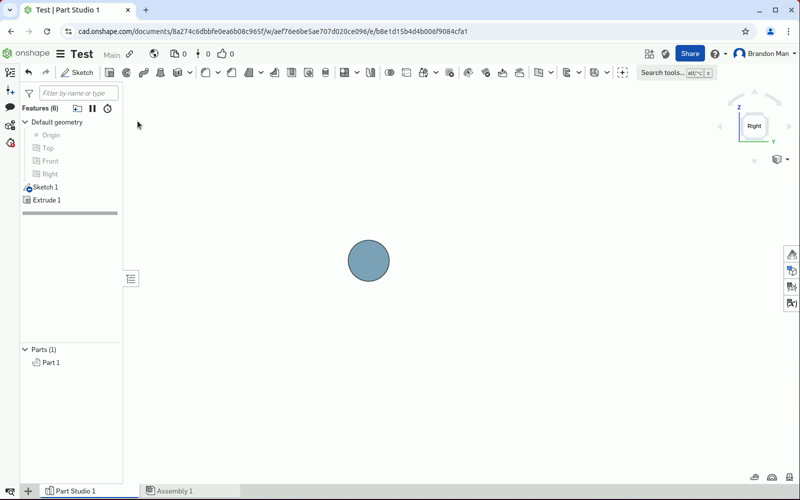
key(shift+h)
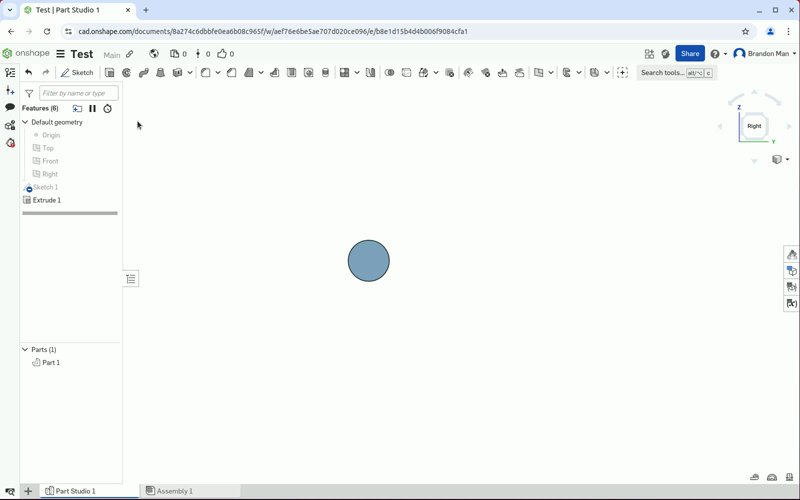
mouse_move(73, 189)
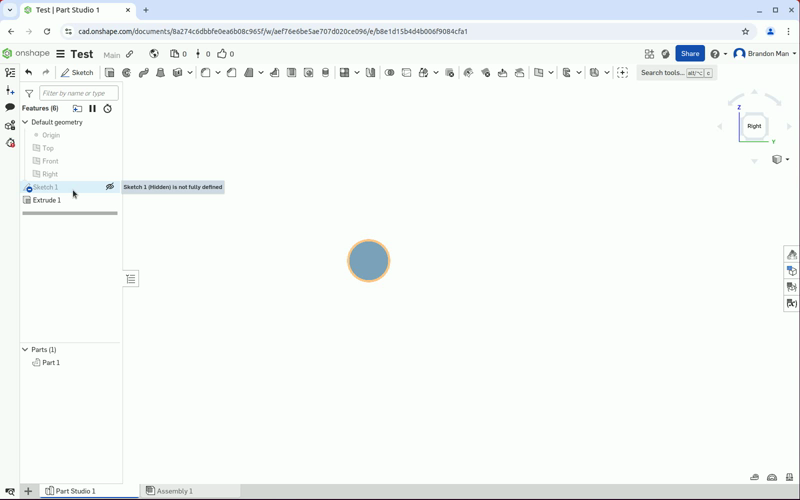
click(73, 189)
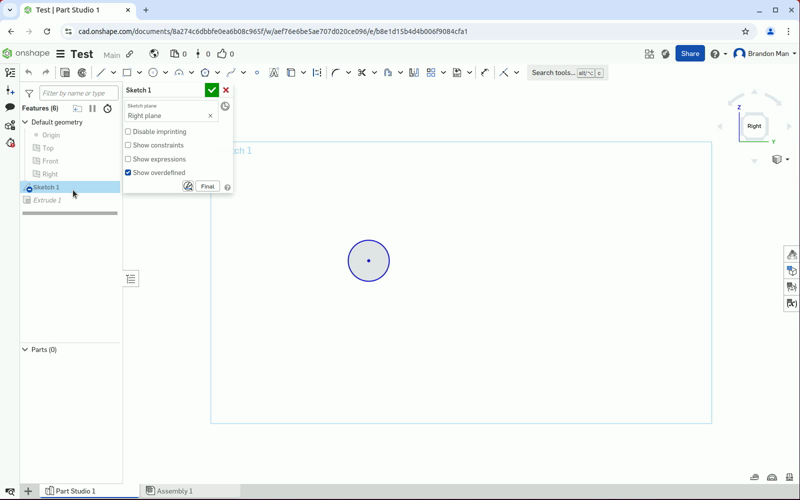
mouse_move(229, 92)
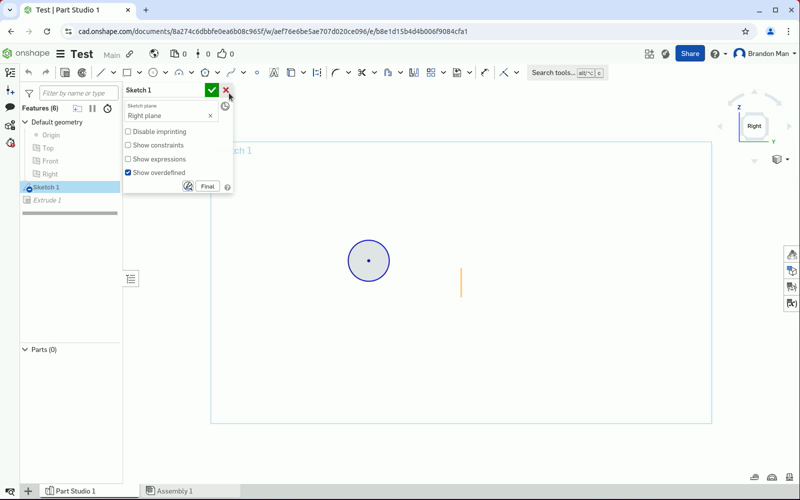
click(229, 92)
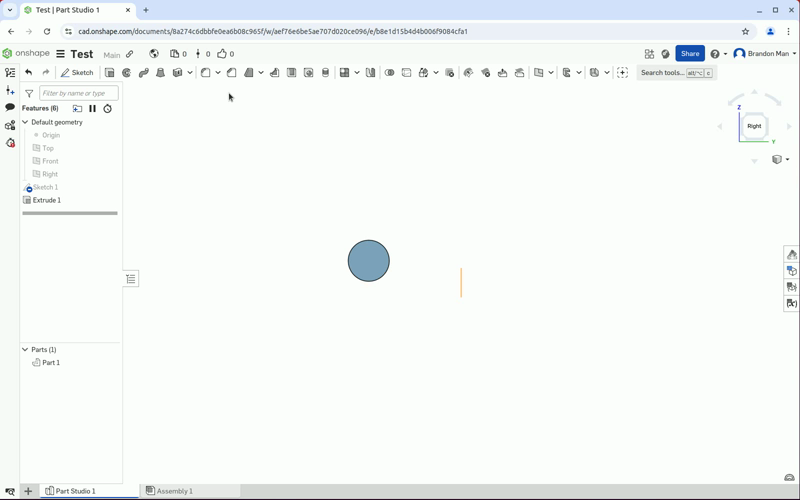
mouse_move(541, 75)
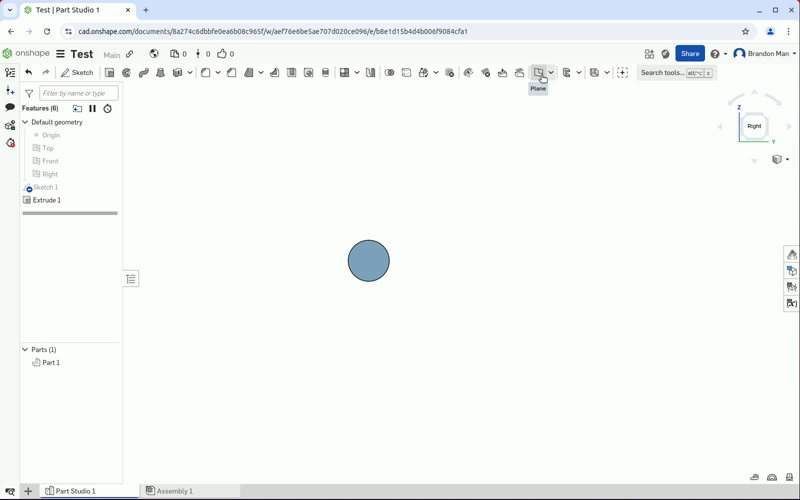
click(541, 75)
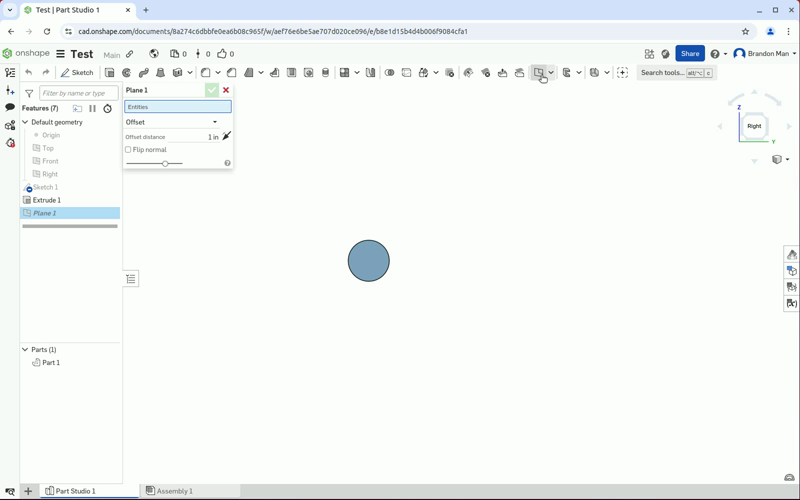
mouse_move(73, 176)
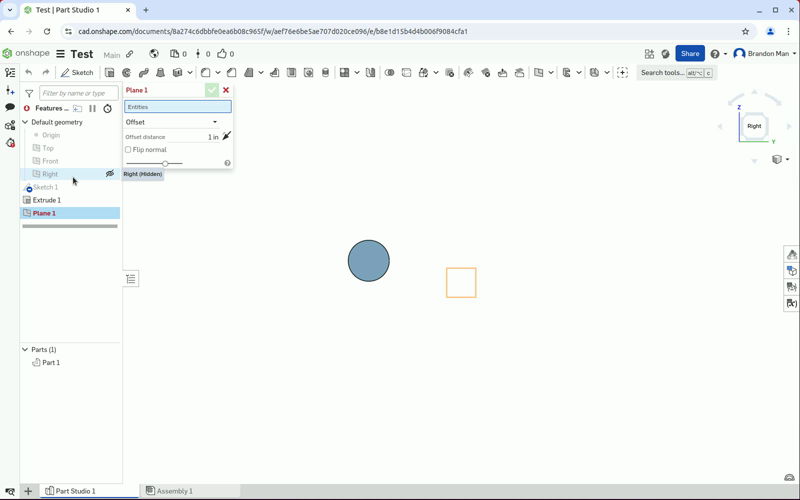
click(73, 176)
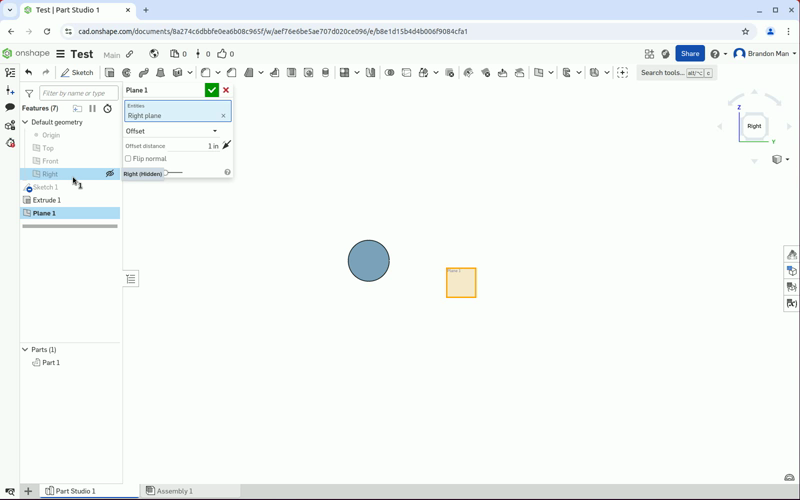
key(tab, 2)
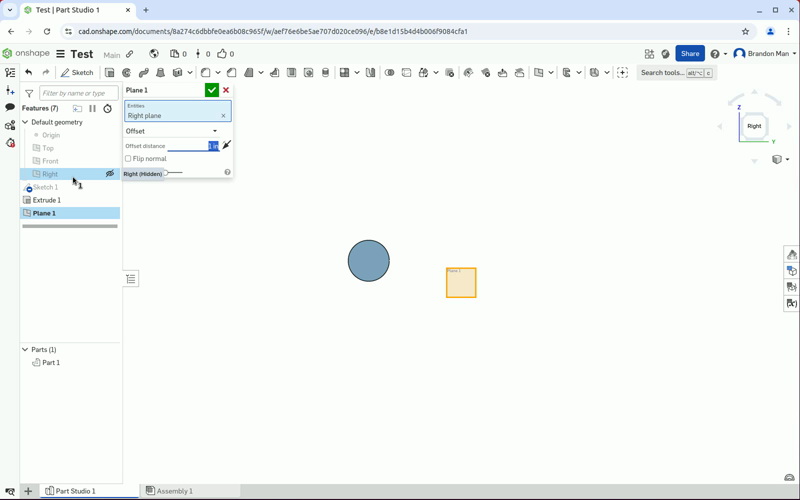
text(3.851)
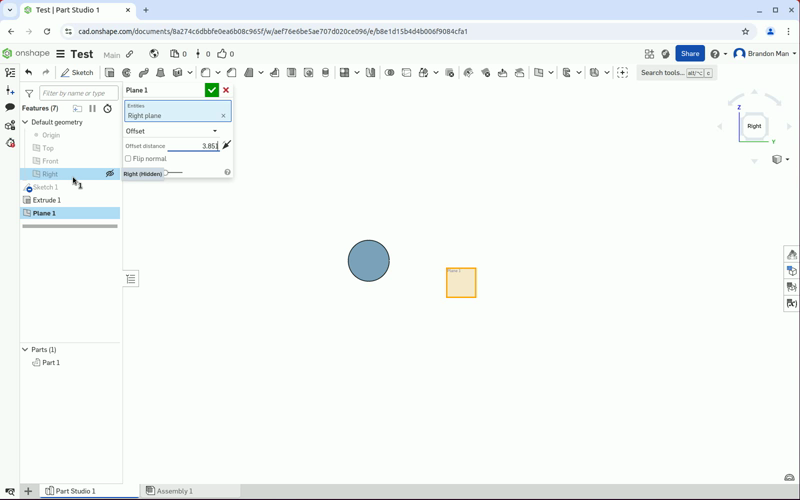
key(enter, 2)
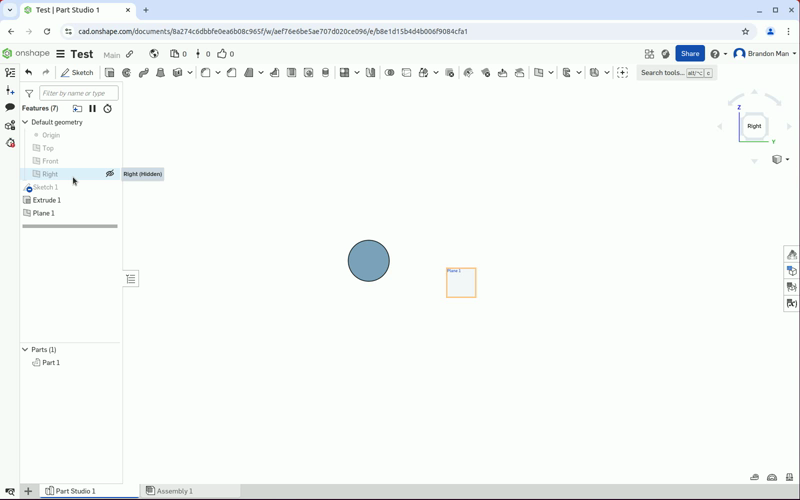
key(shift+s)
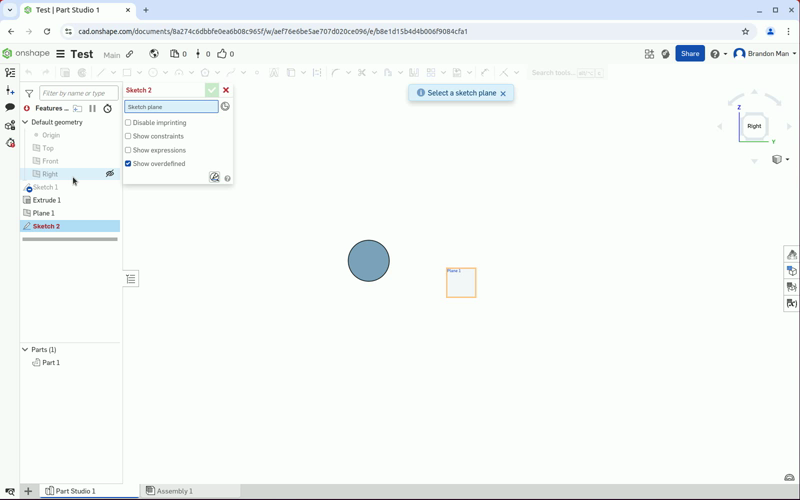
mouse_move(73, 215)
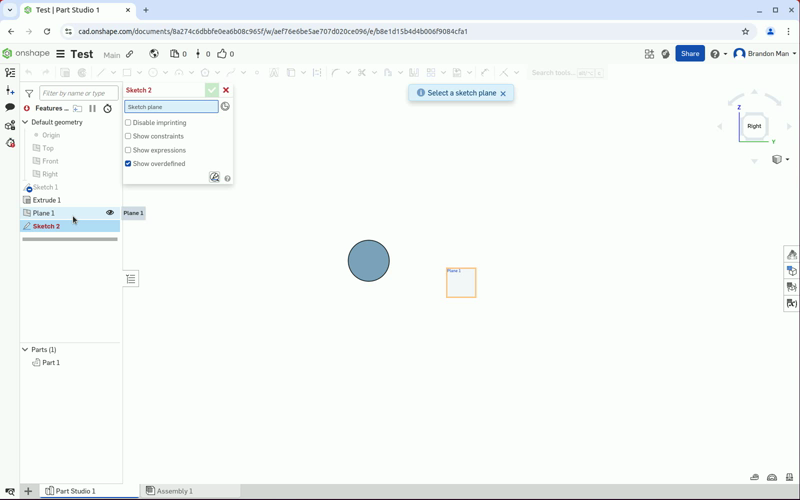
click(73, 215)
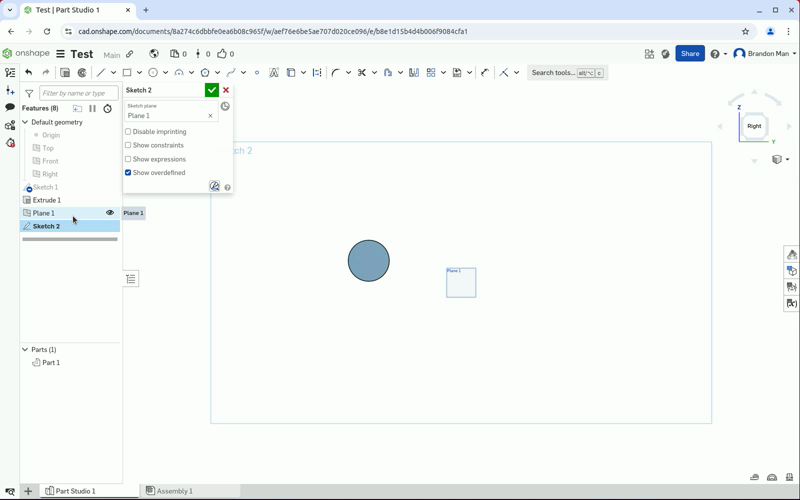
mouse_move(73, 352)
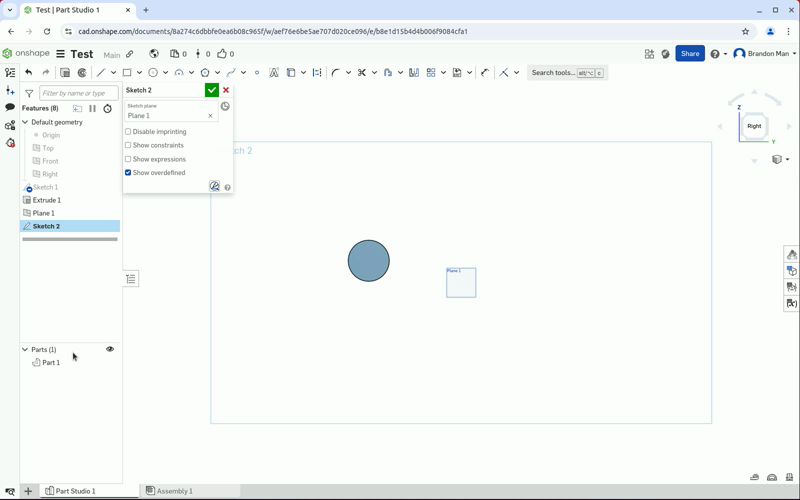
key(y)
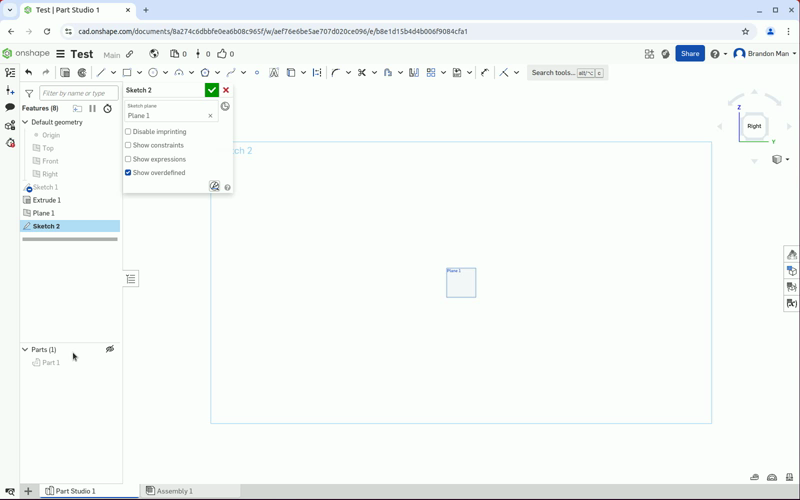
key(l)
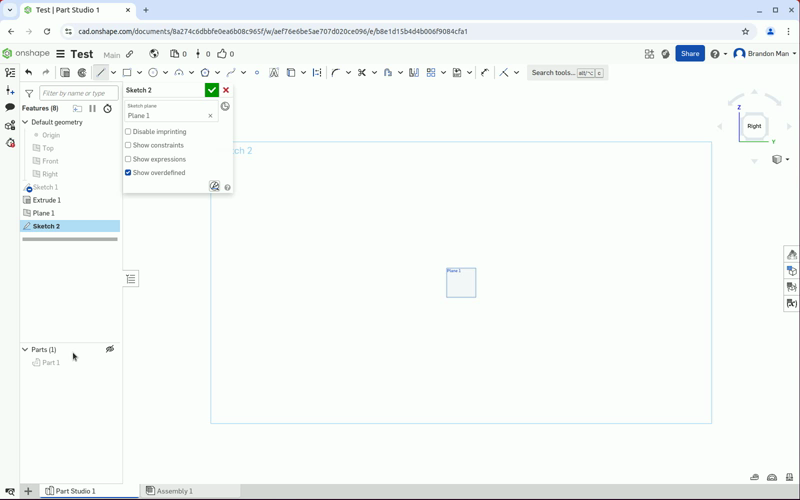
key_down(shift)
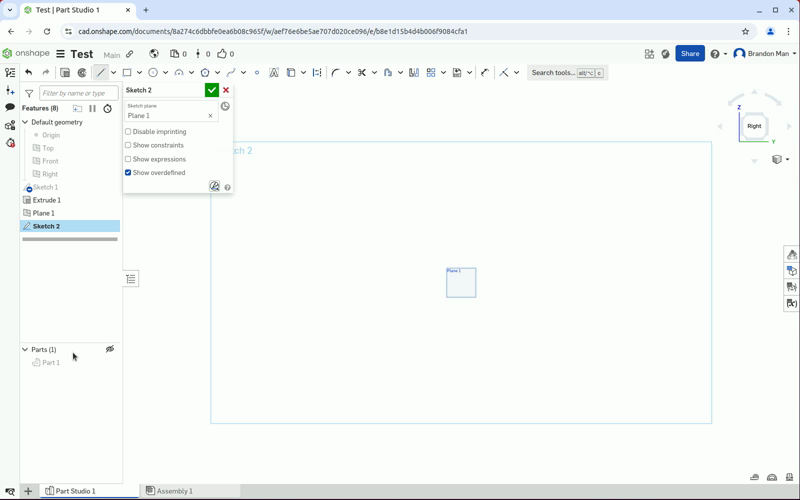
mouse_move(349, 260)
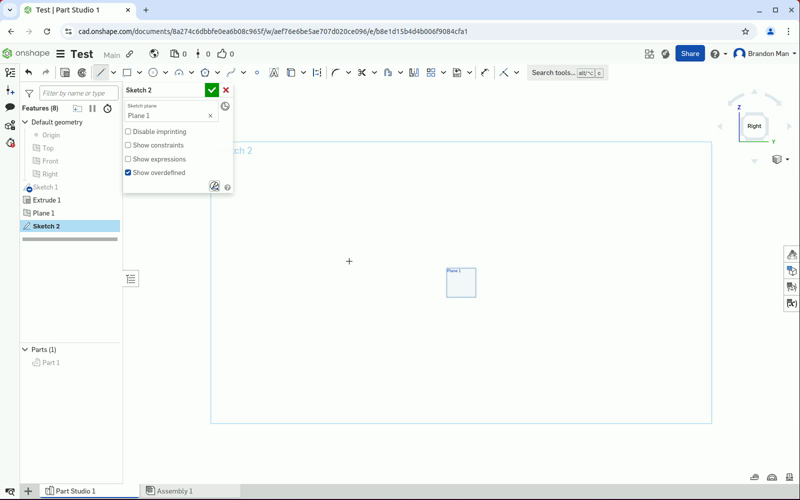
click(349, 260)
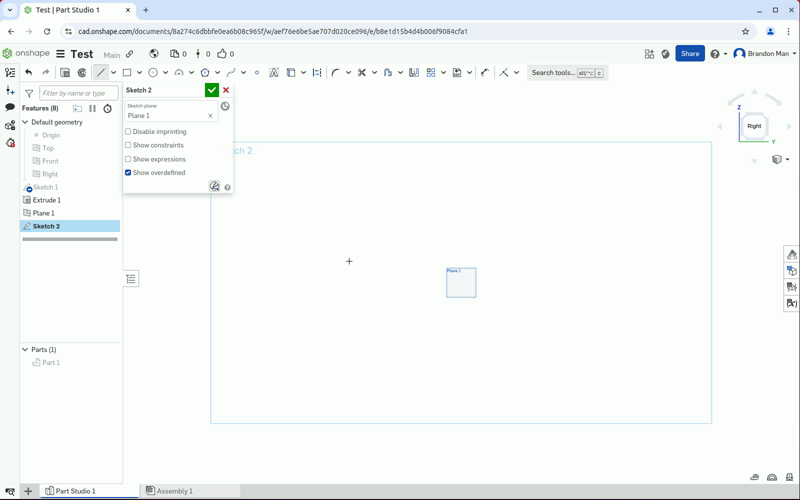
key_up(shift)
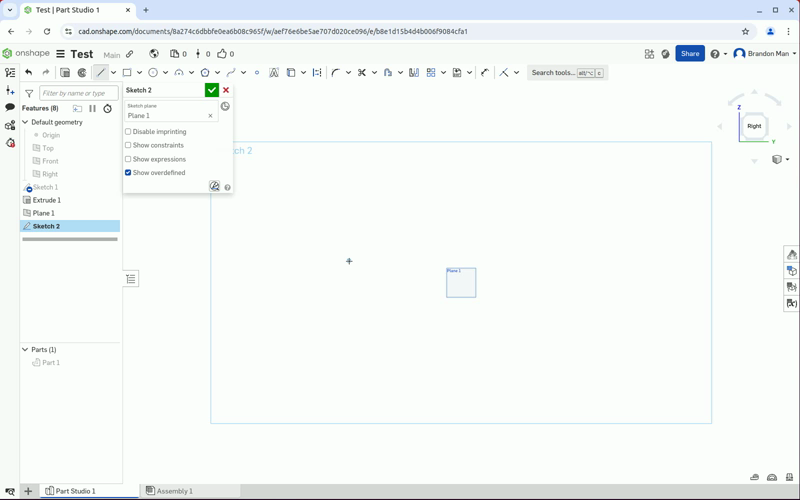
key_down(shift)
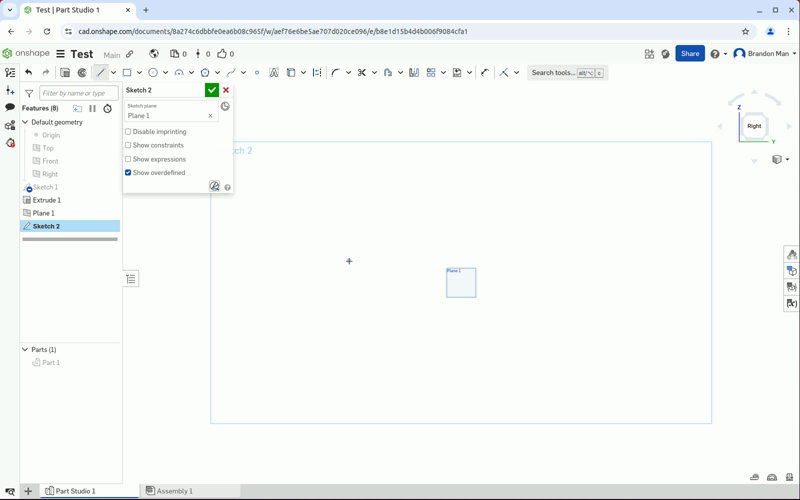
mouse_move(379, 260)
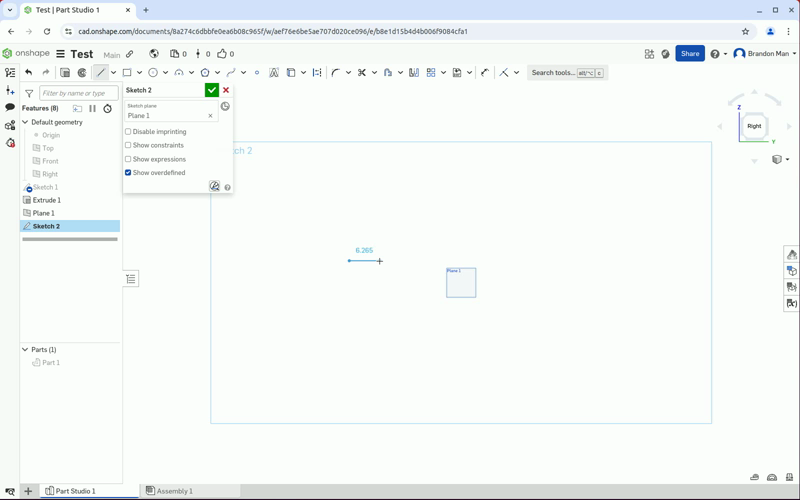
mouse_move(359, 277)
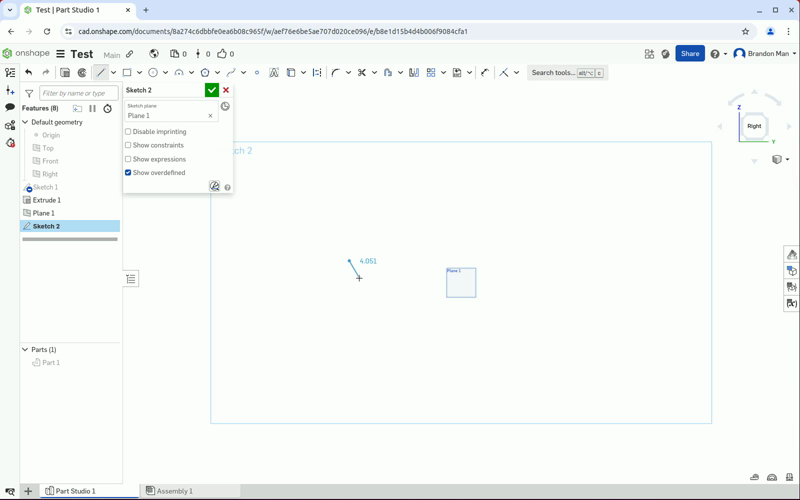
click(359, 277)
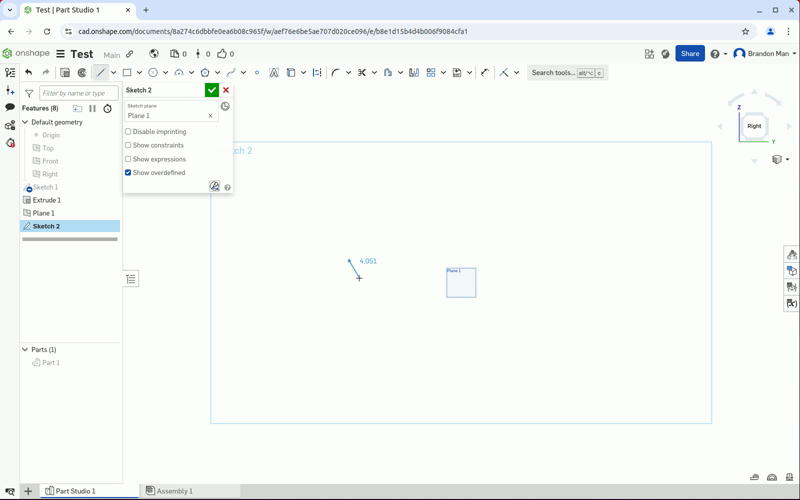
key_up(shift)
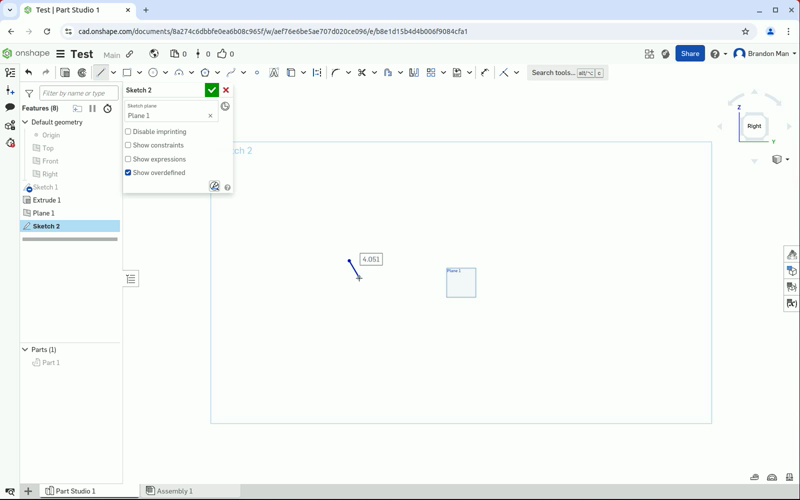
key_down(shift)
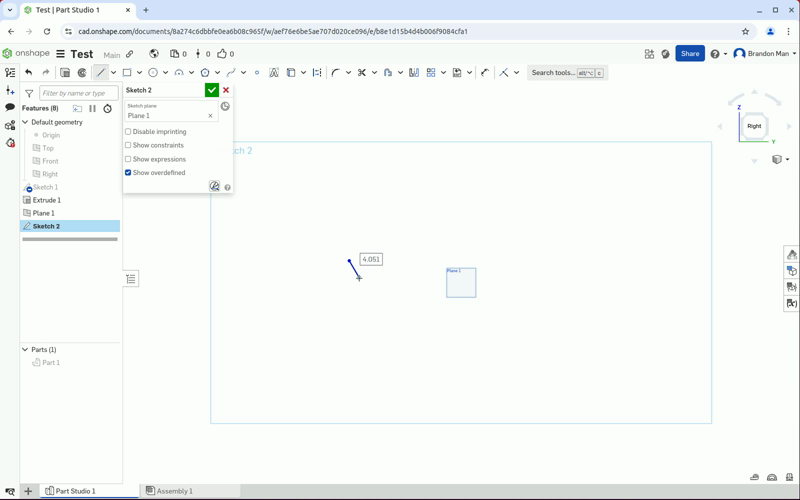
mouse_move(389, 277)
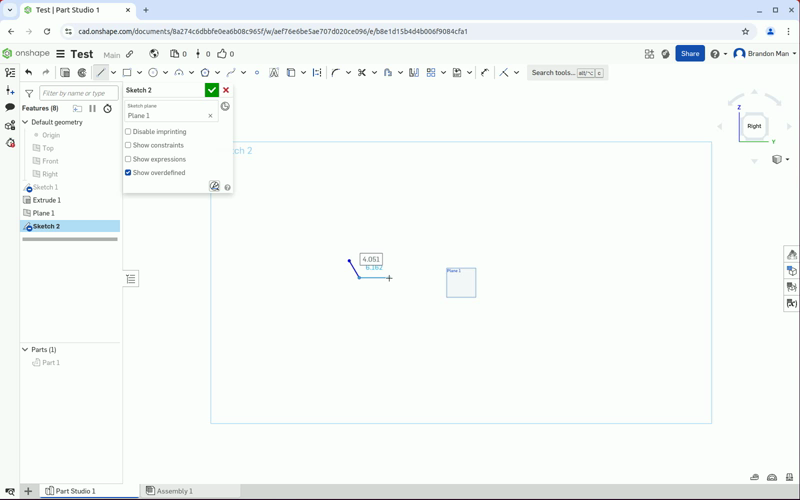
mouse_move(378, 278)
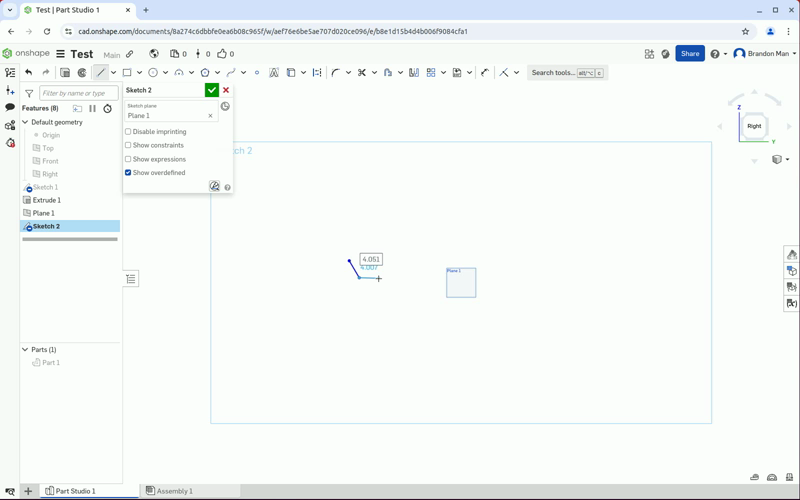
click(378, 278)
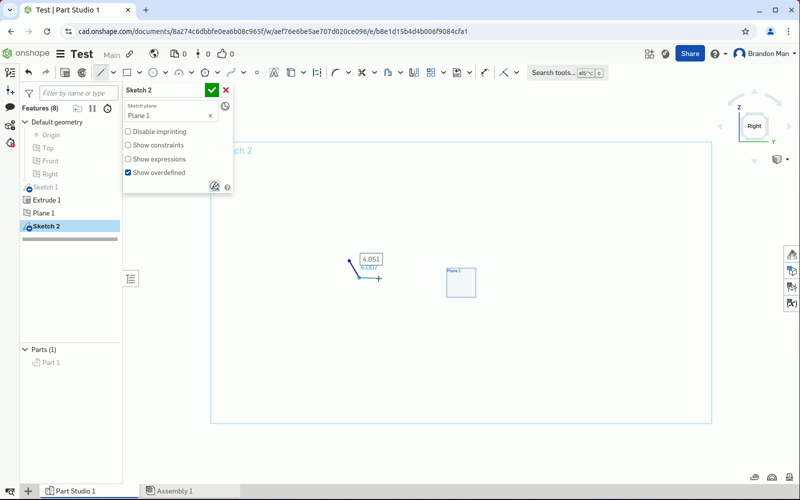
key_up(shift)
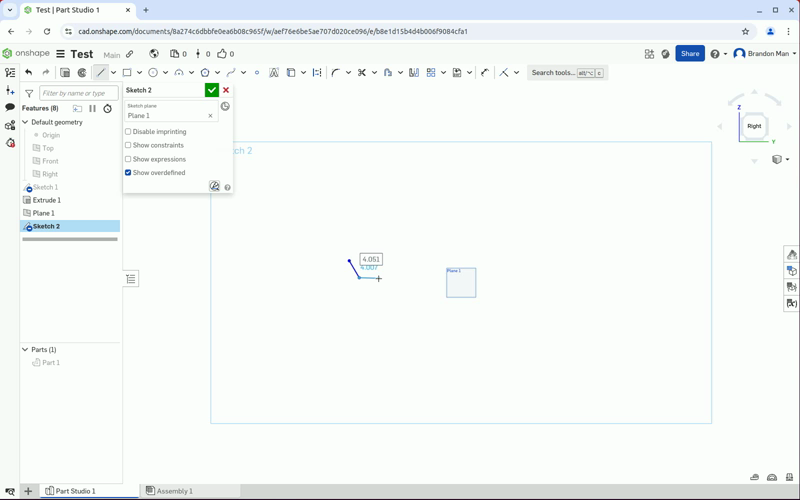
key_down(shift)
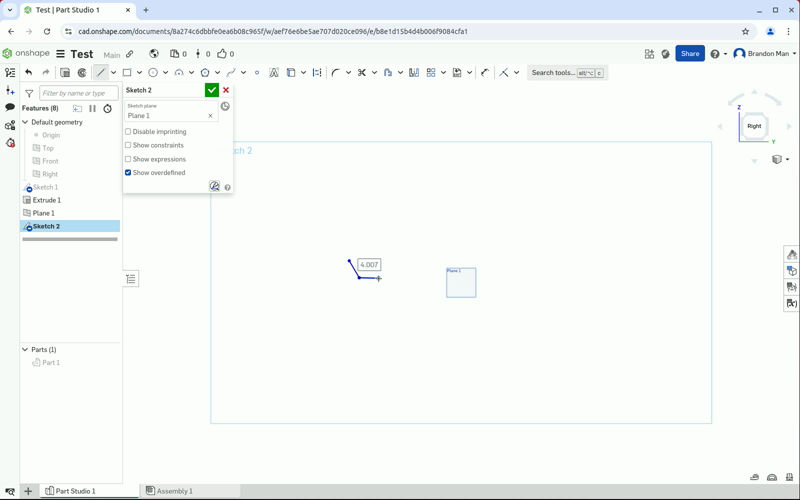
mouse_move(408, 278)
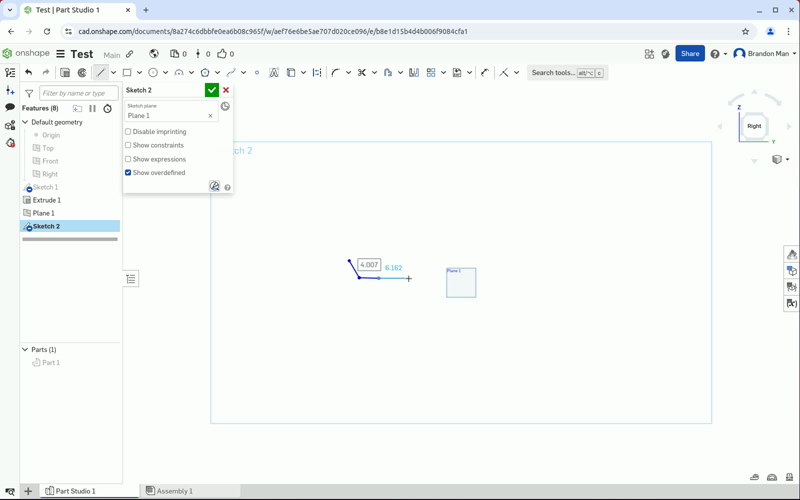
mouse_move(388, 261)
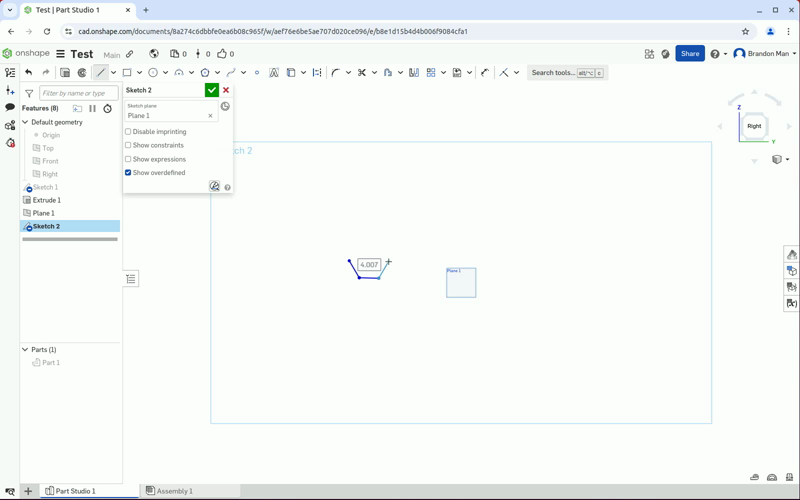
click(388, 261)
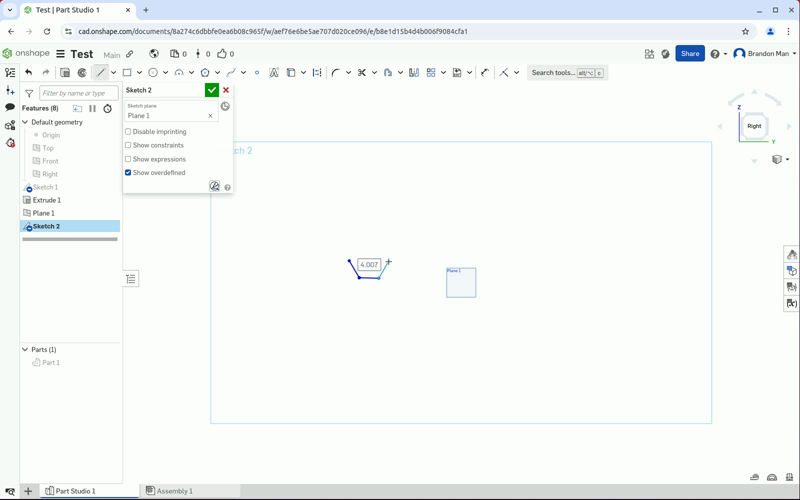
key_up(shift)
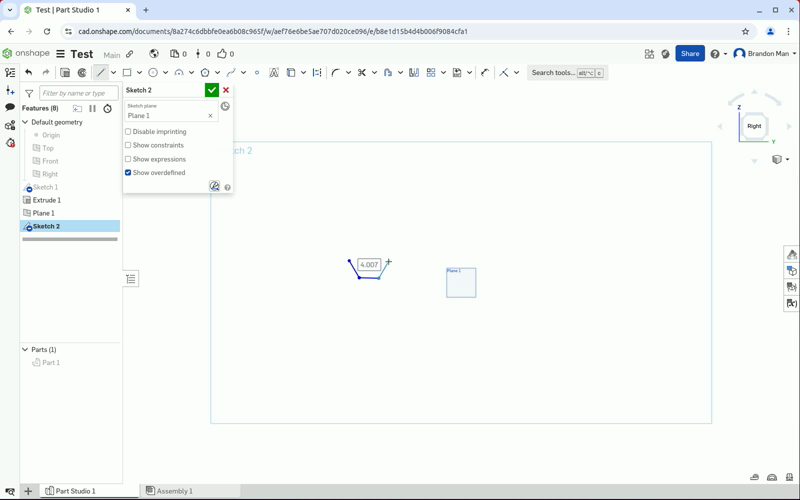
key_down(shift)
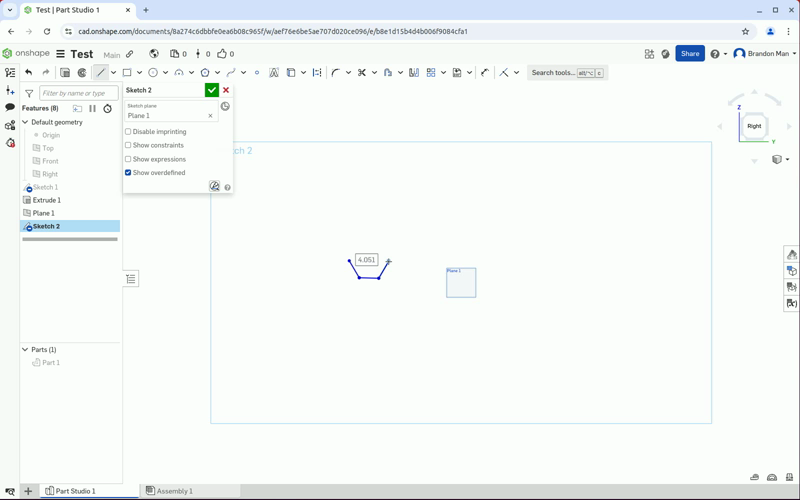
mouse_move(418, 261)
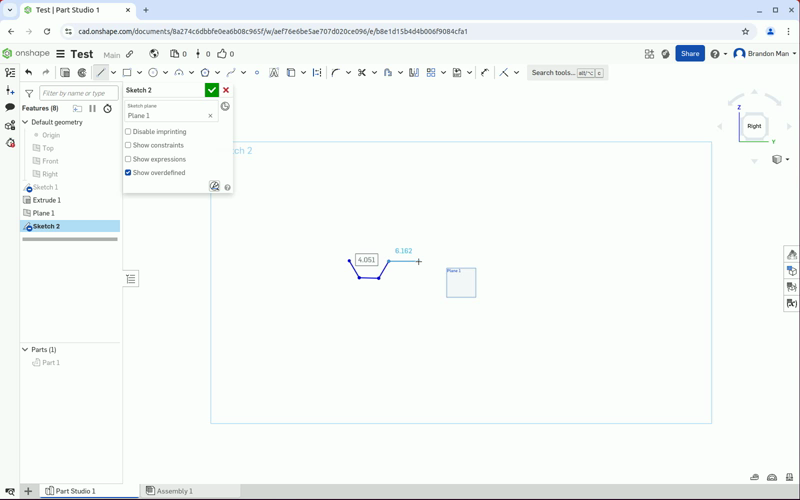
mouse_move(379, 243)
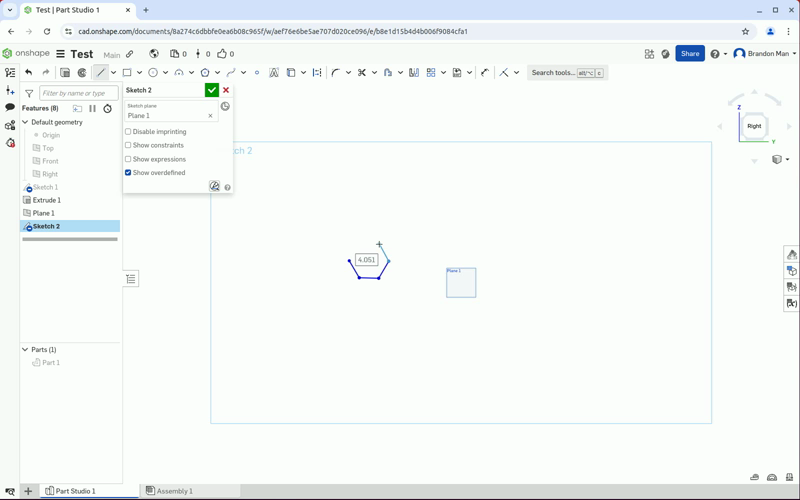
click(379, 243)
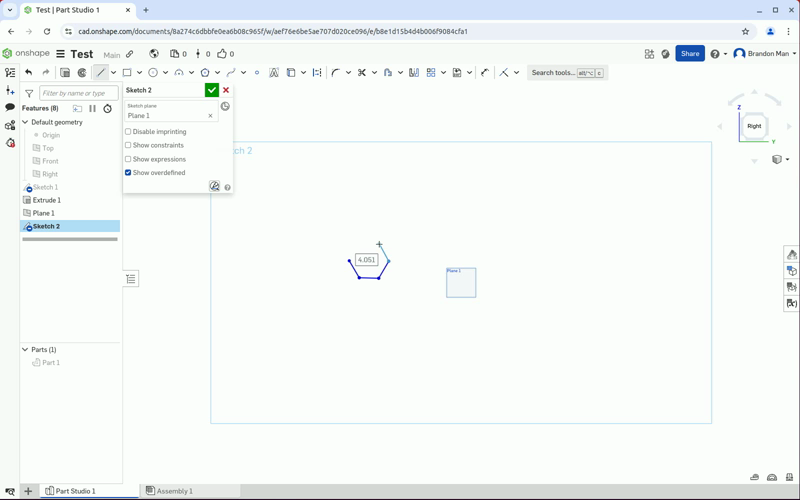
key_up(shift)
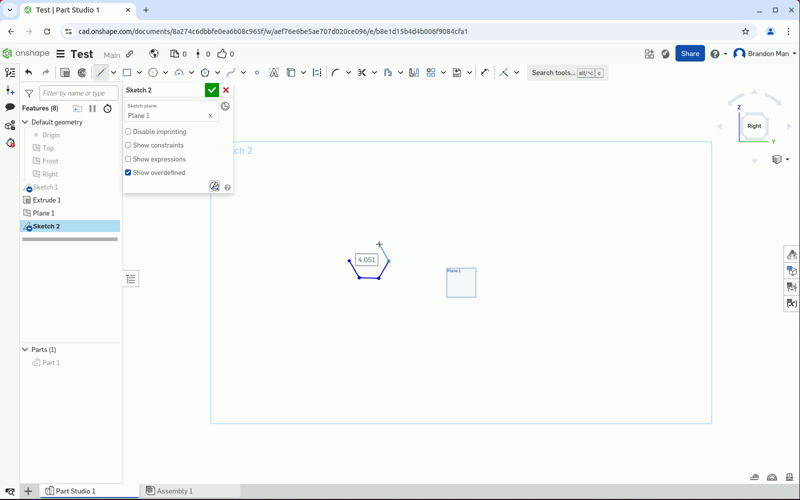
key_down(shift)
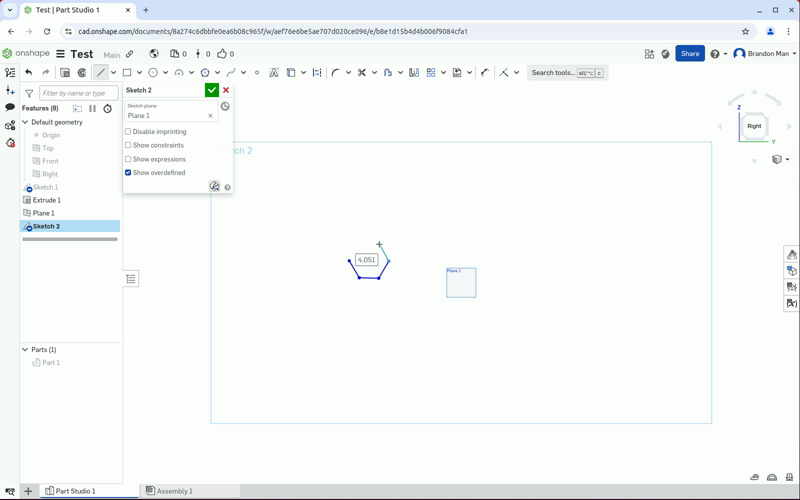
mouse_move(409, 243)
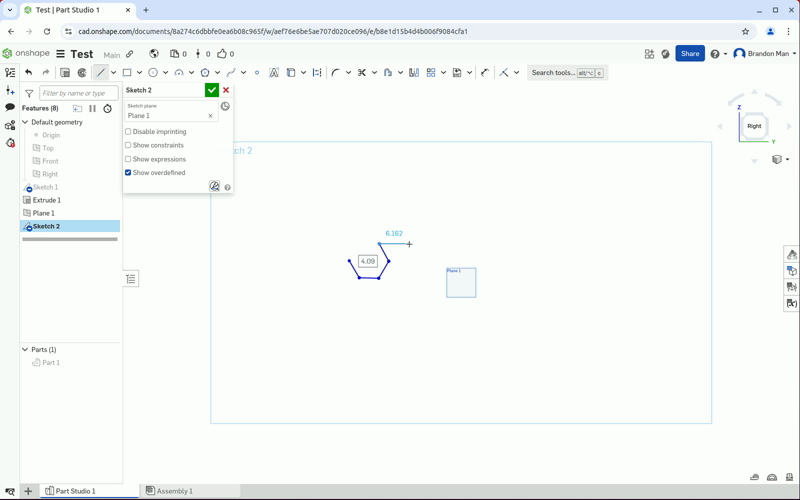
mouse_move(359, 243)
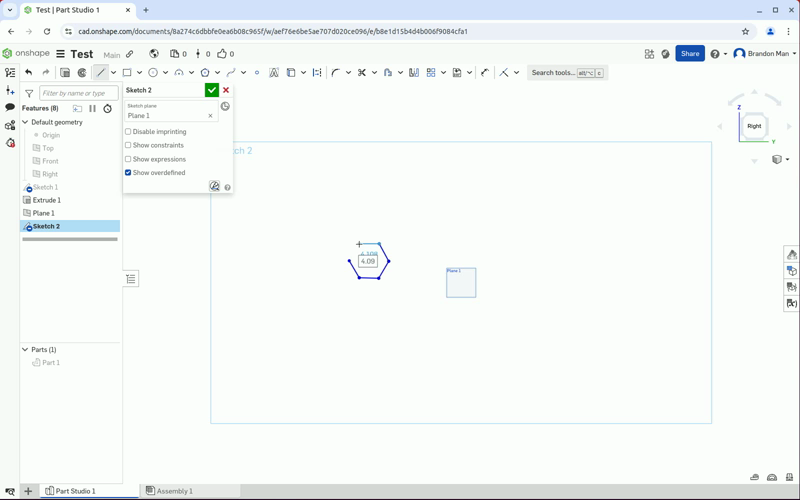
click(359, 243)
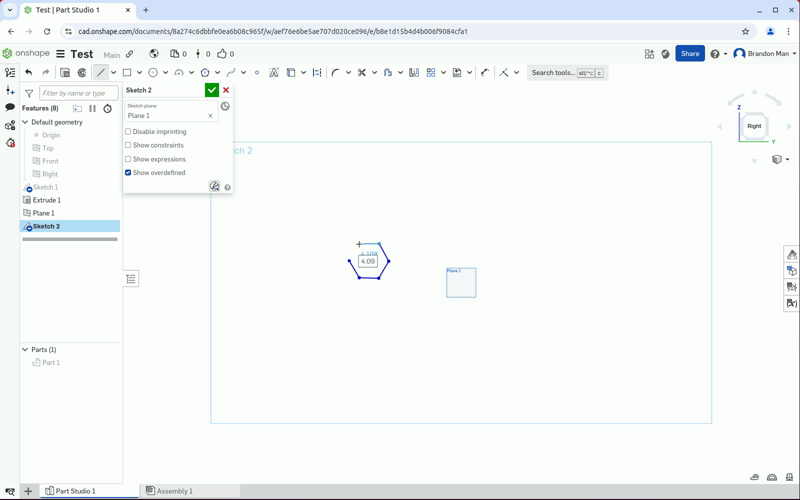
key_up(shift)
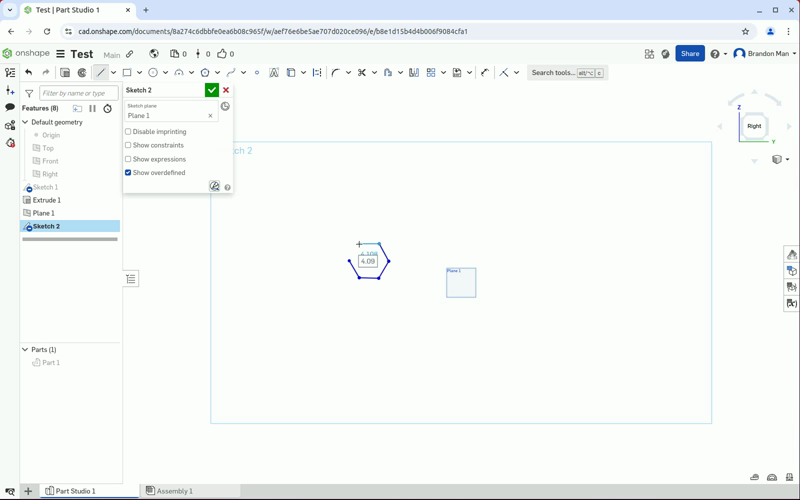
mouse_move(389, 243)
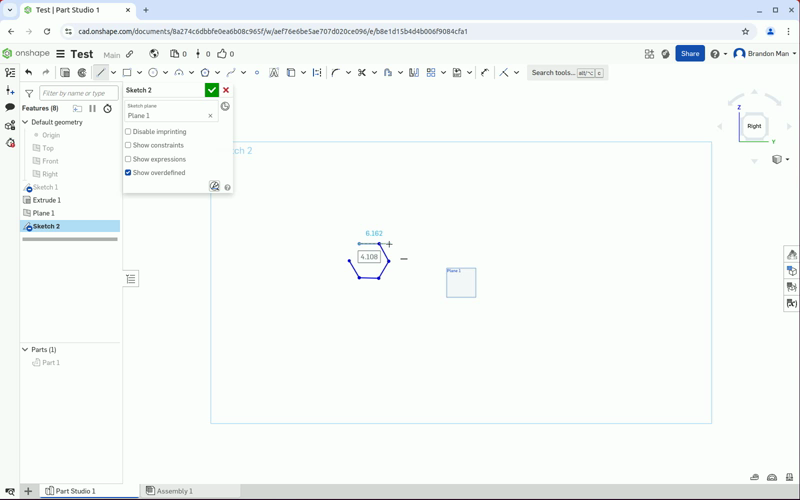
key_down(shift)
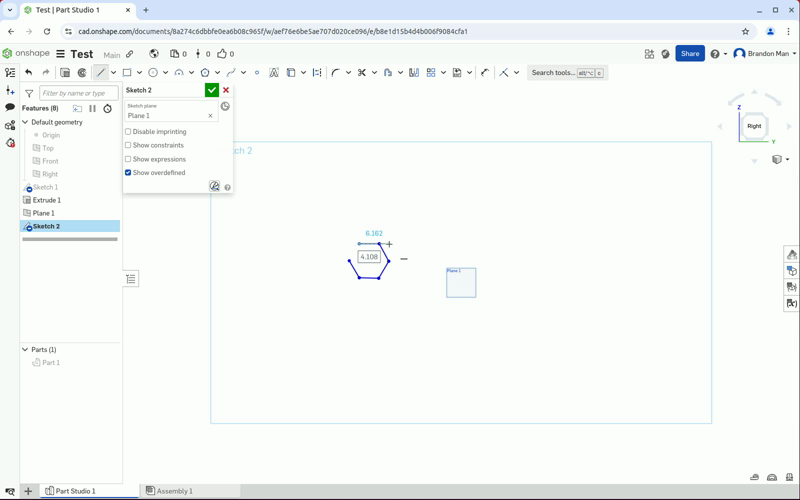
mouse_move(349, 260)
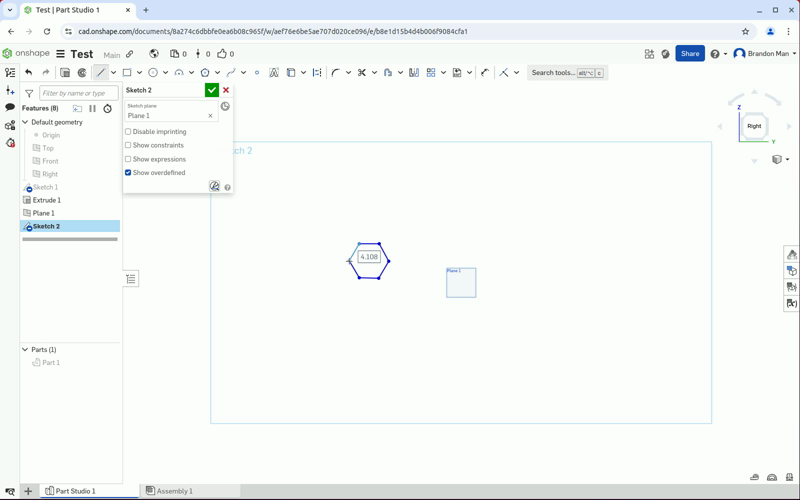
key_up(shift)
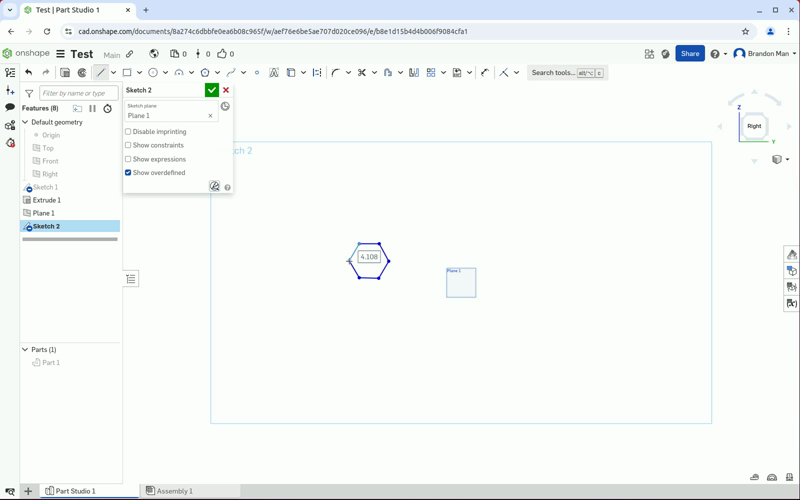
click(349, 260)
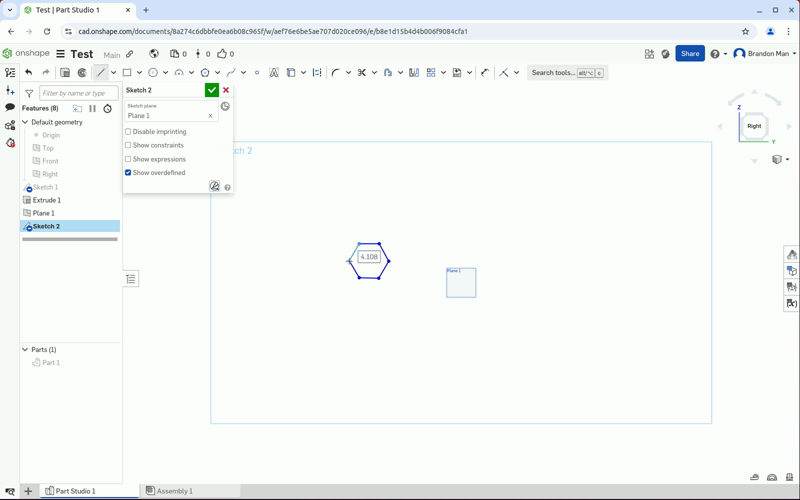
key(esc)
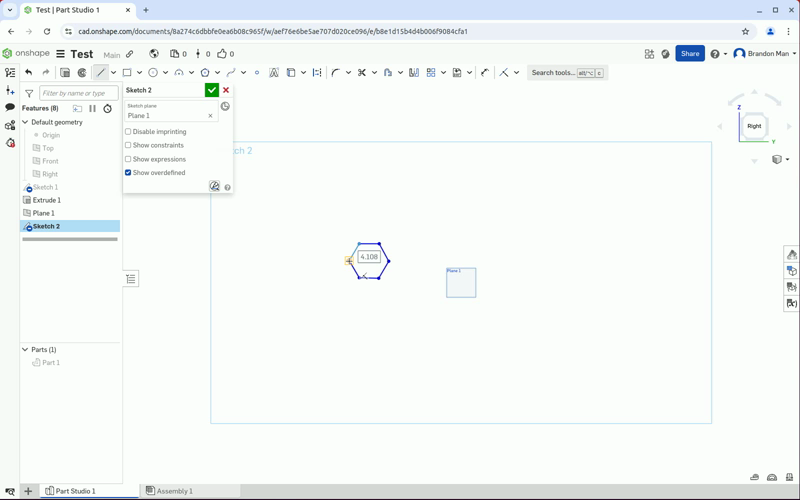
mouse_move(384, 264)
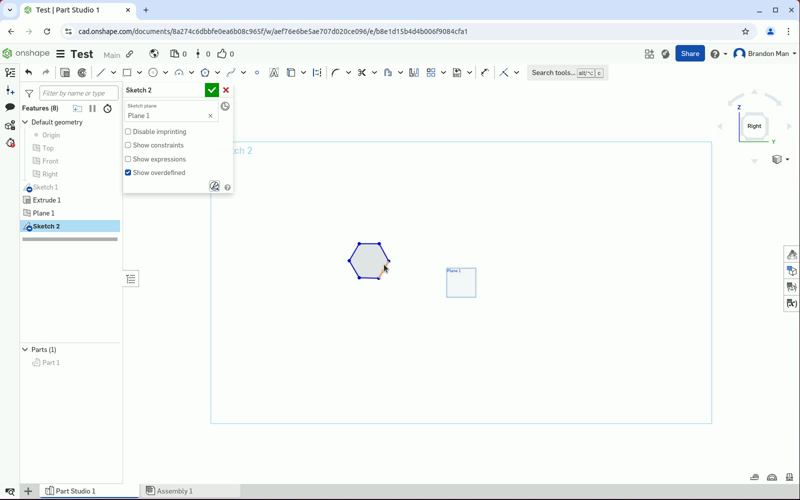
scroll(6)
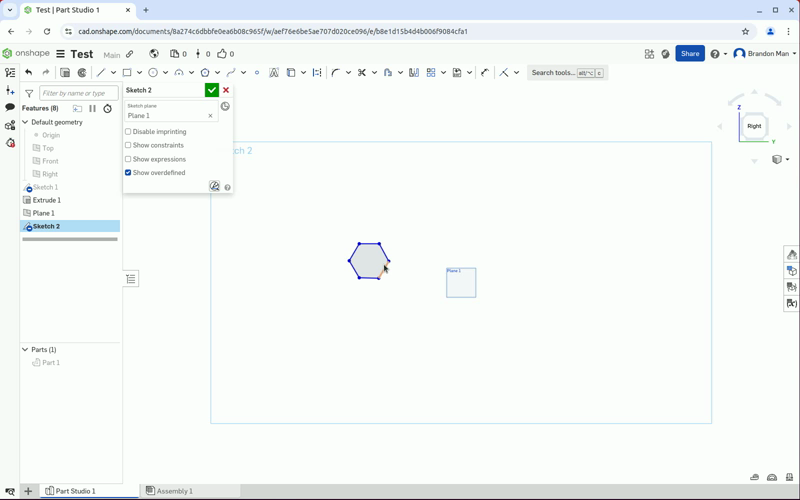
scroll(6)
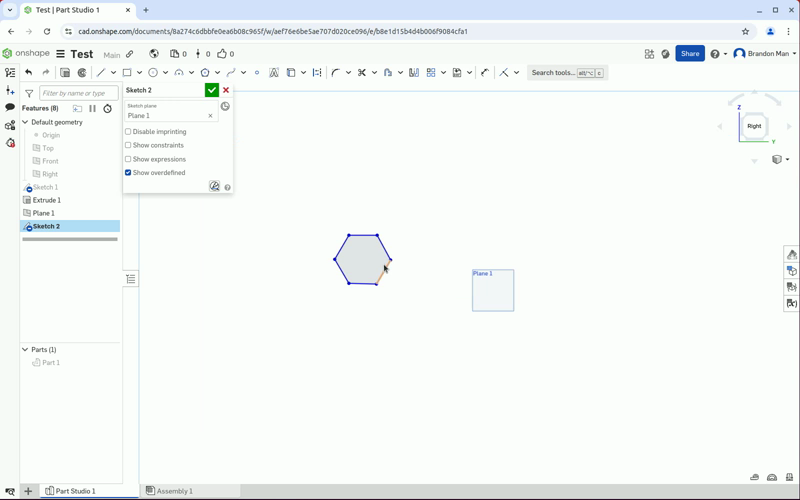
scroll(6)
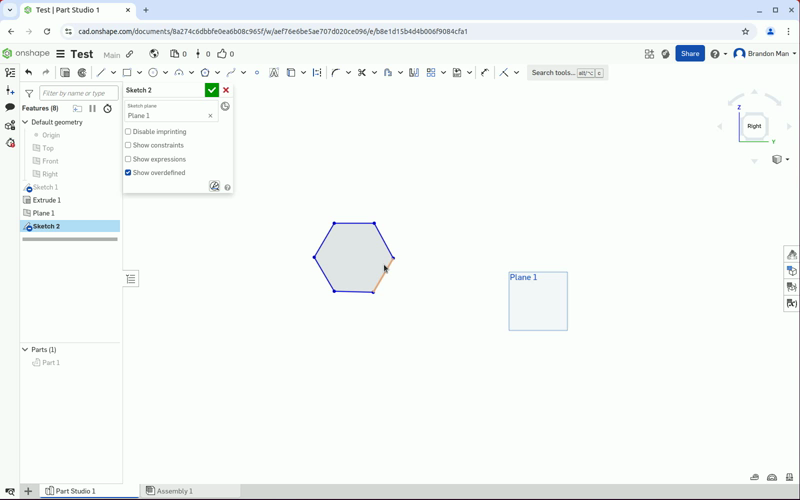
scroll(6)
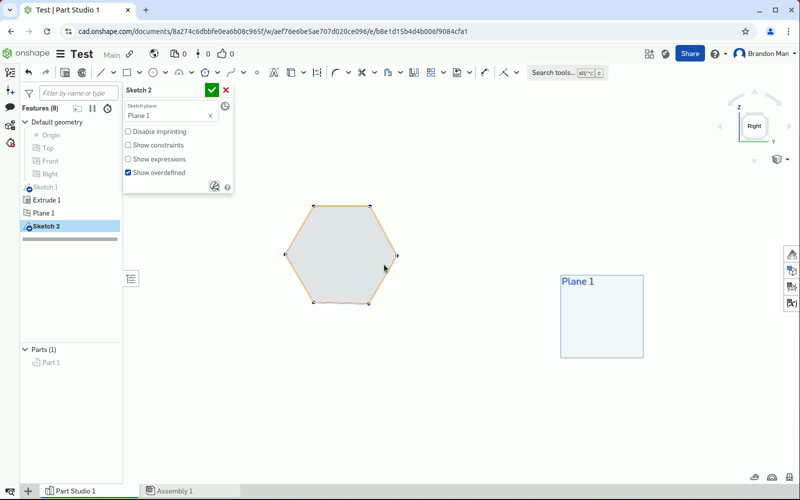
scroll(6)
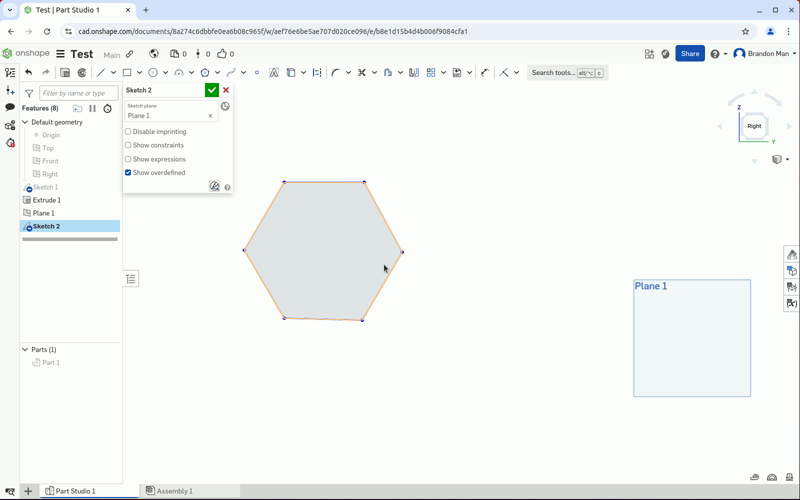
scroll(6)
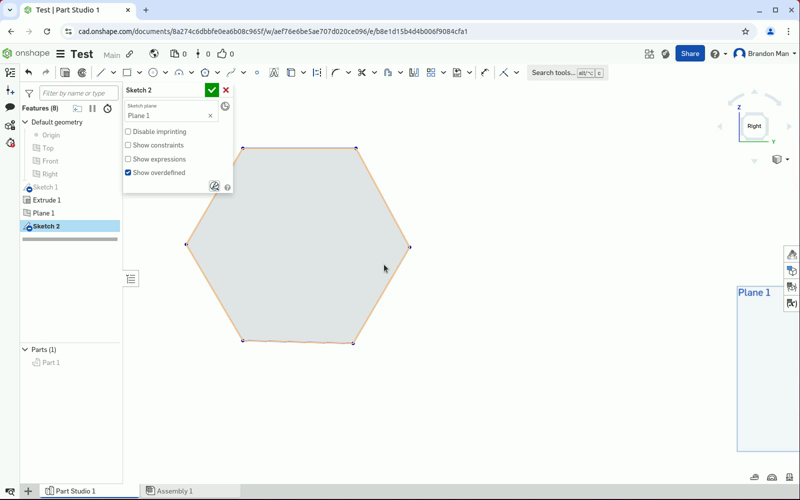
scroll(6)
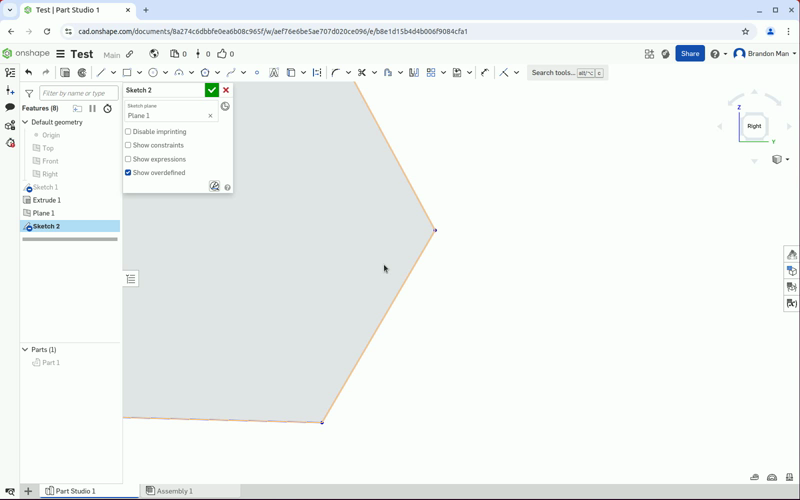
click(384, 264)
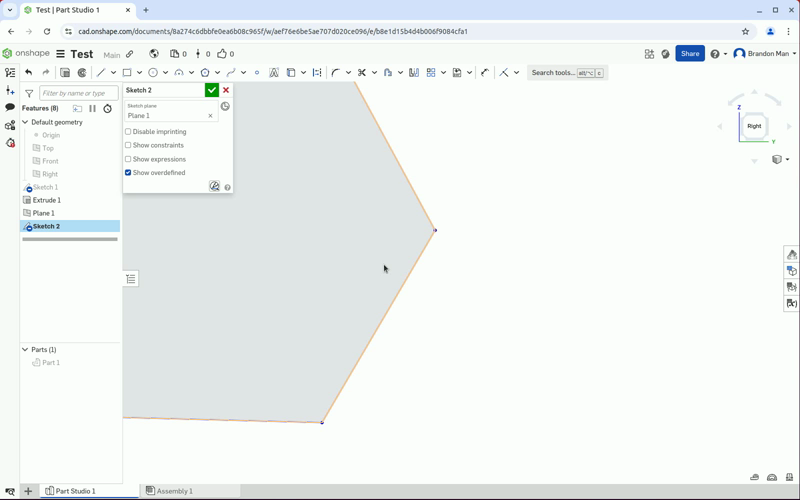
scroll(-6)
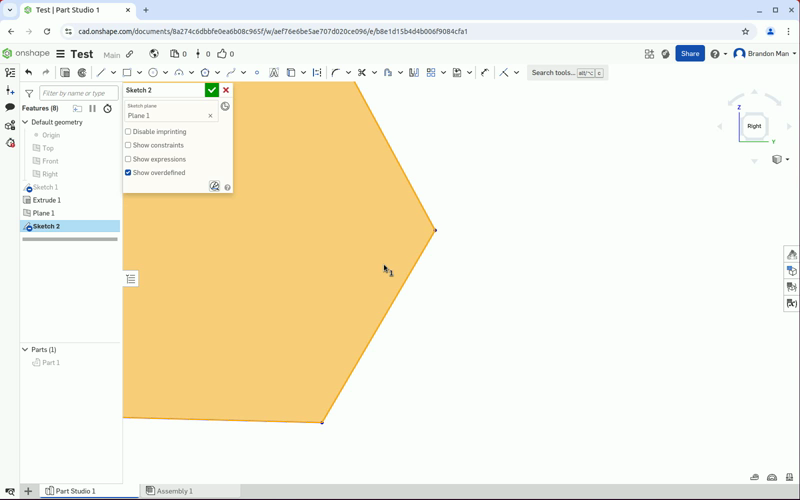
scroll(-6)
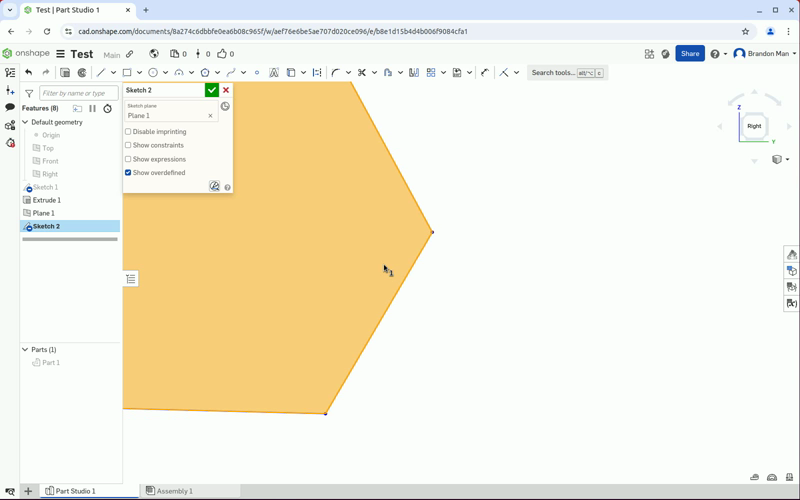
scroll(-6)
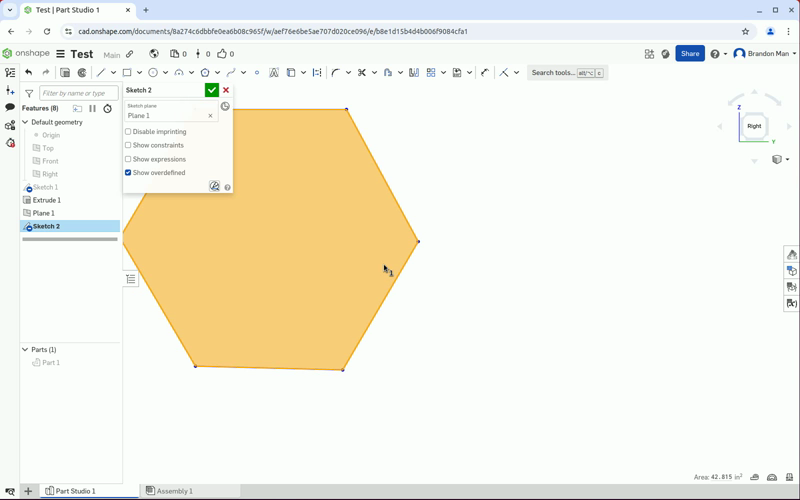
scroll(-6)
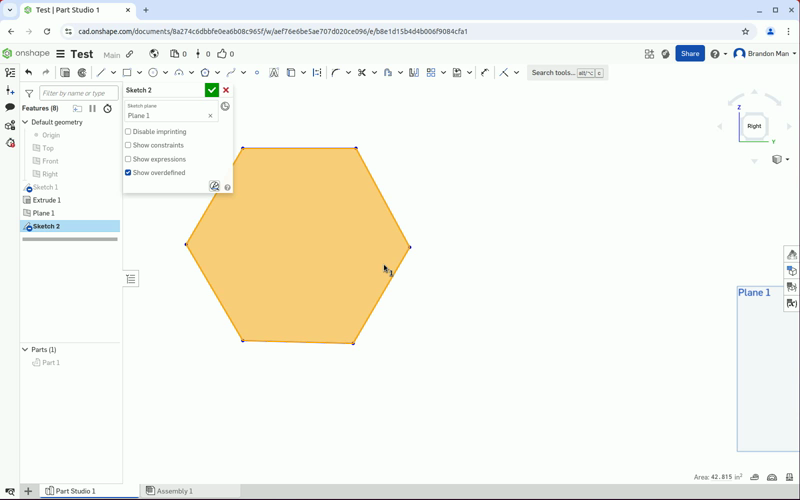
scroll(-6)
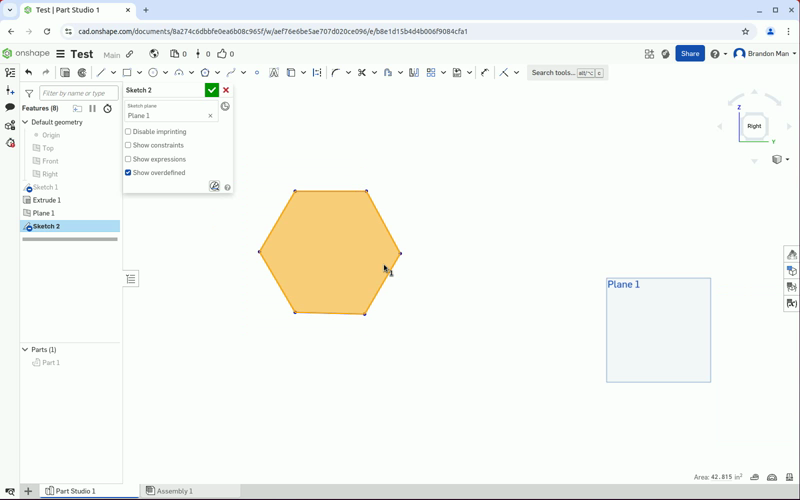
scroll(-6)
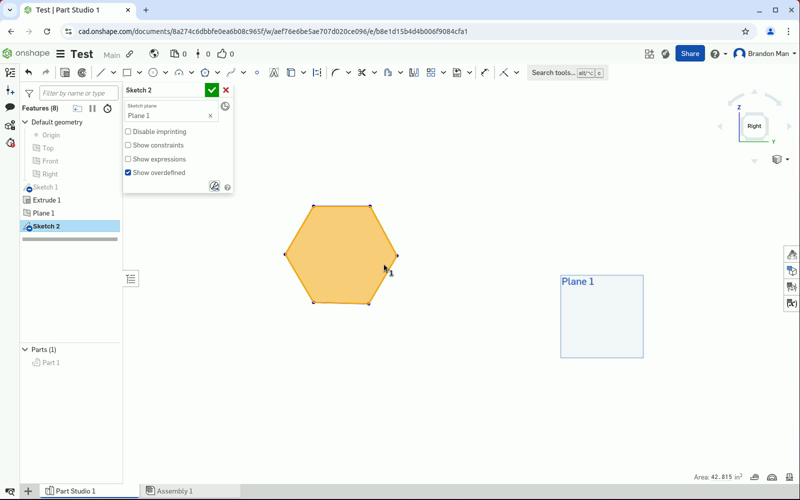
scroll(-6)
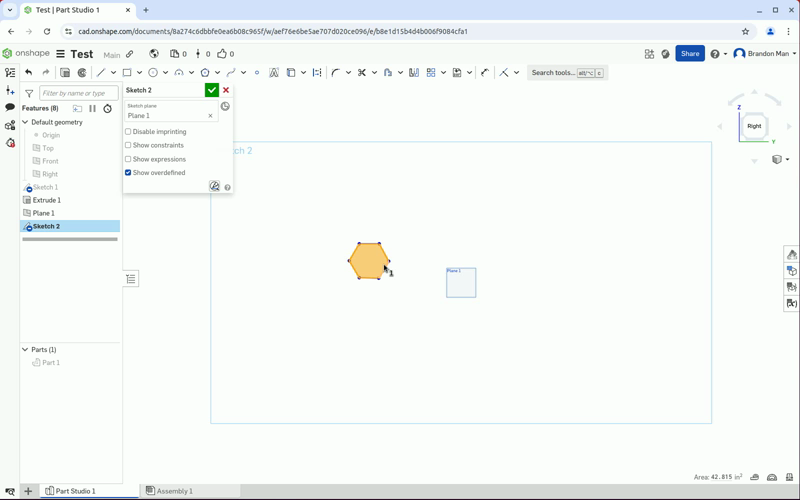
mouse_move(73, 352)
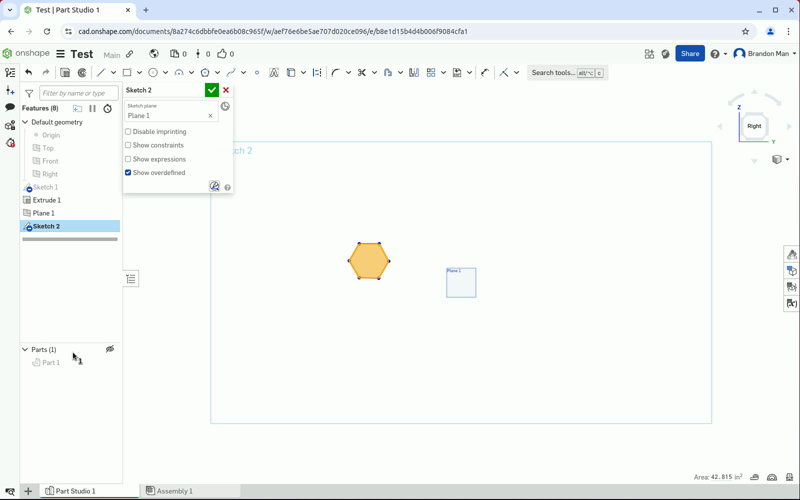
key(shift+y)
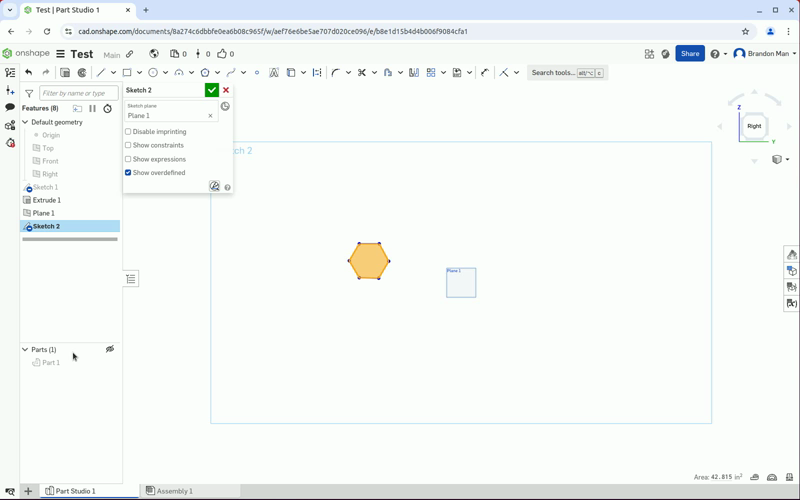
key(shift+e)
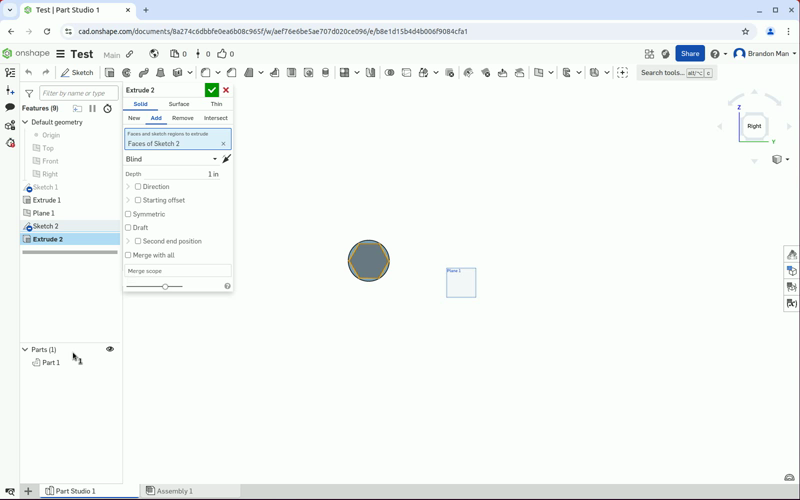
mouse_move(143, 106)
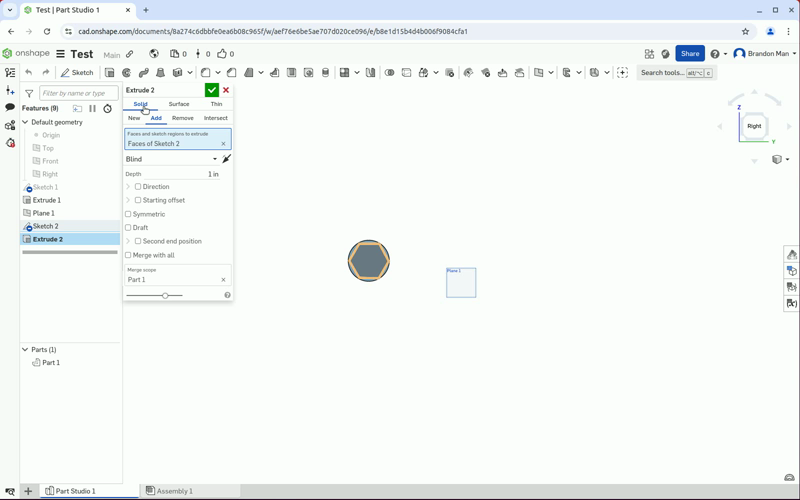
click(143, 106)
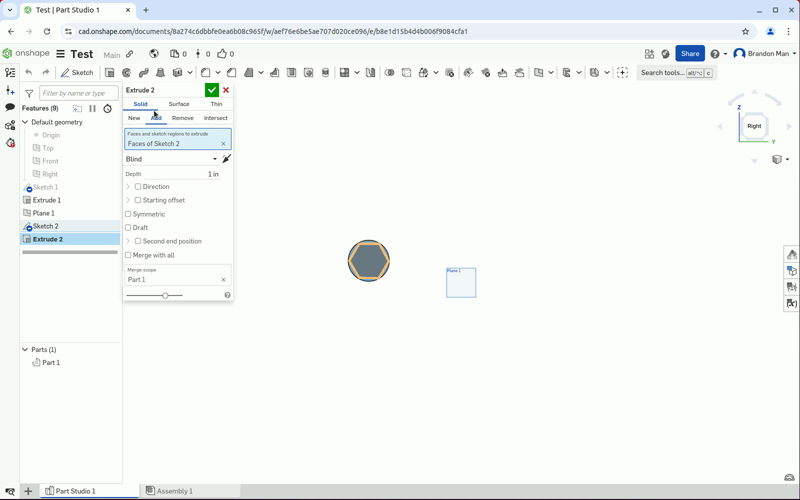
mouse_move(186, 120)
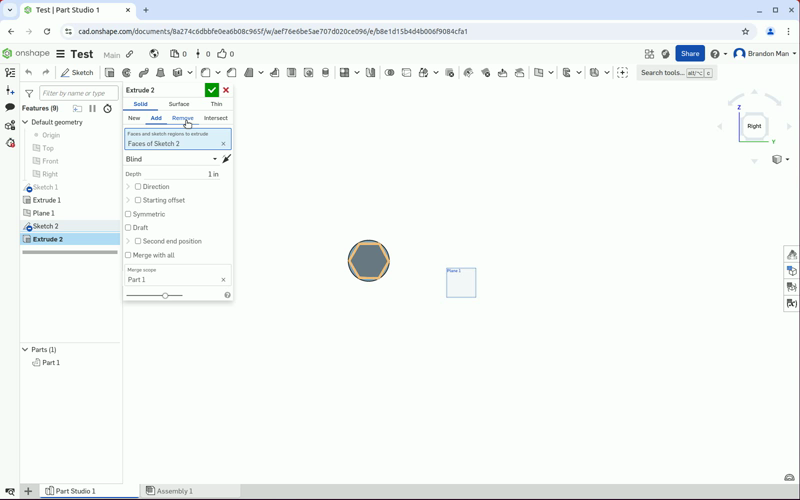
click(186, 120)
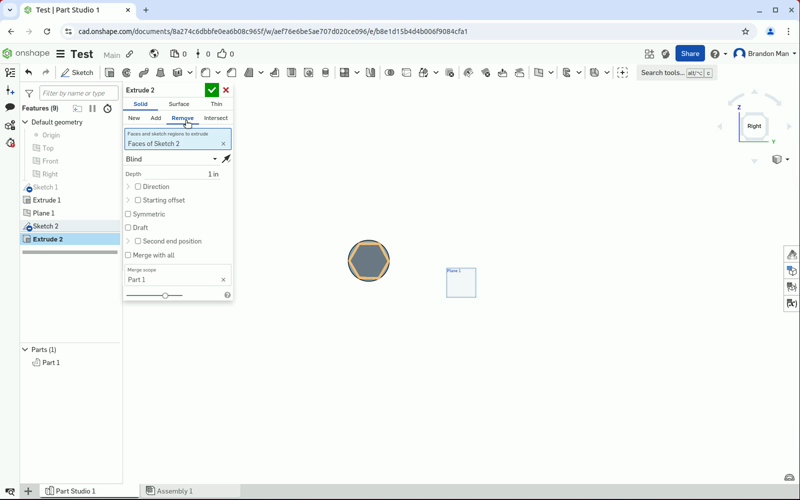
key(tab, 4)
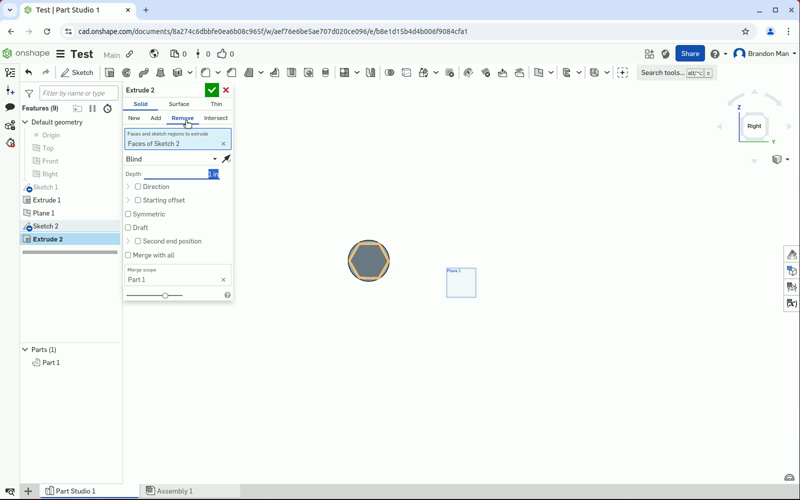
text(1.926)
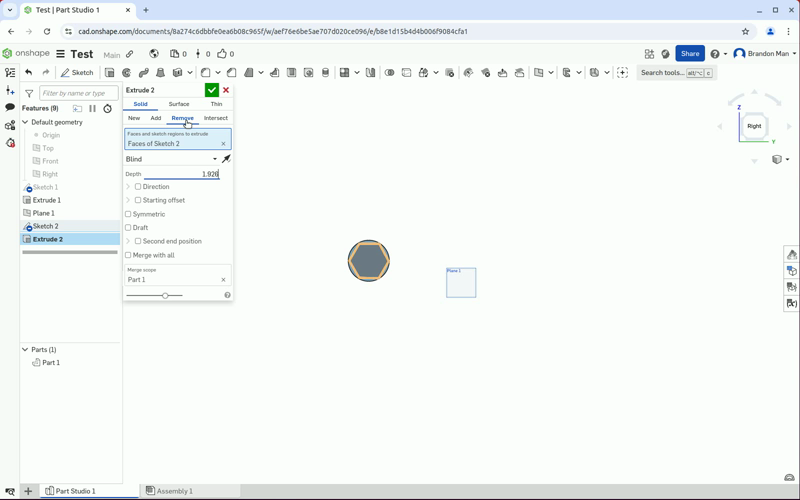
key(tab, 6)
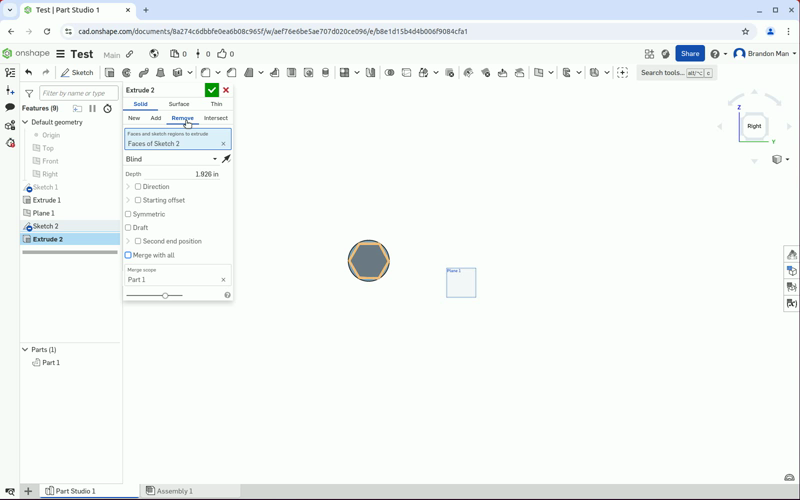
key(space)
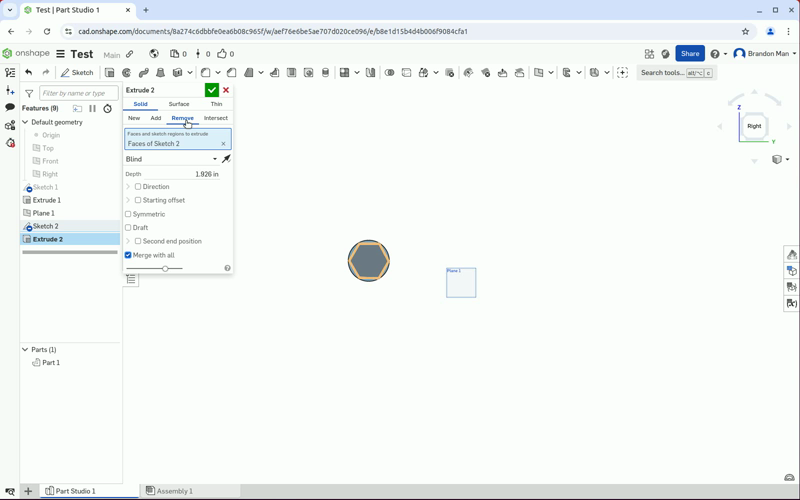
key(enter)
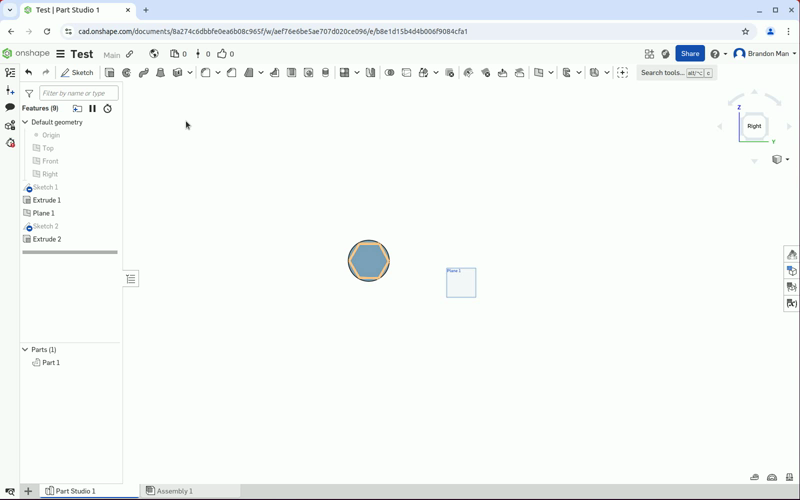
key(shift+h)
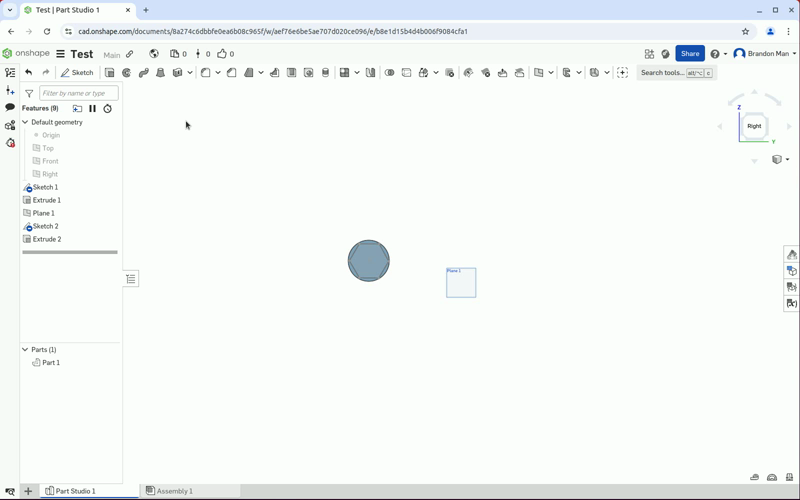
key(shift+h)
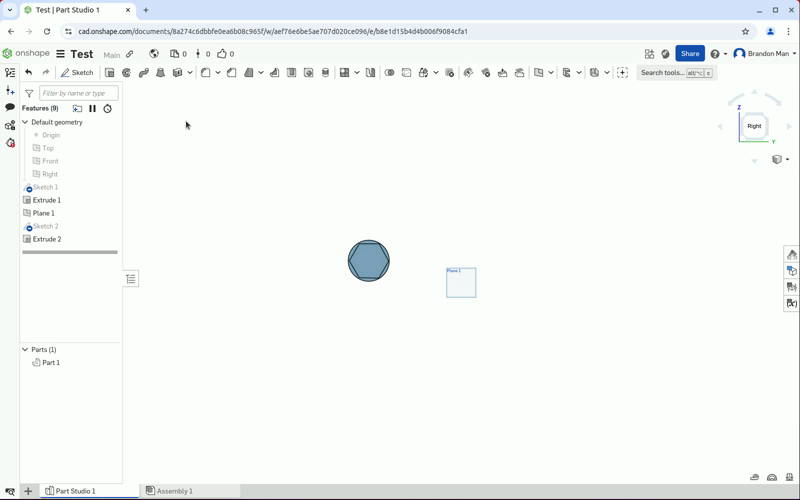
mouse_move(73, 189)
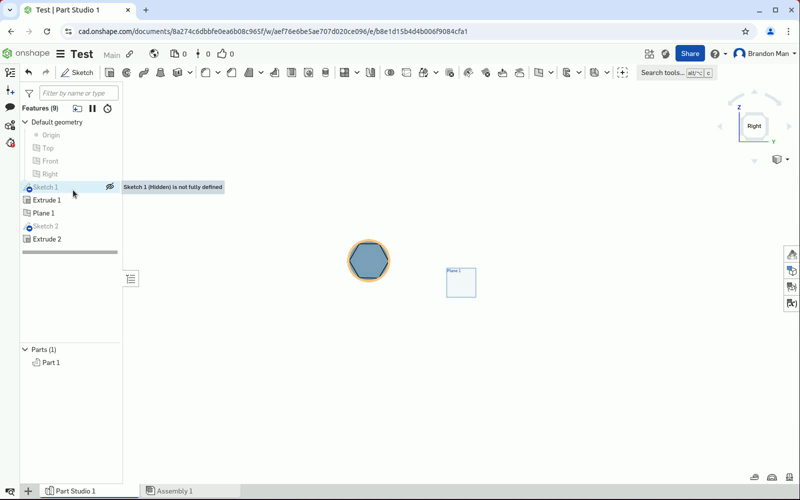
click(73, 189)
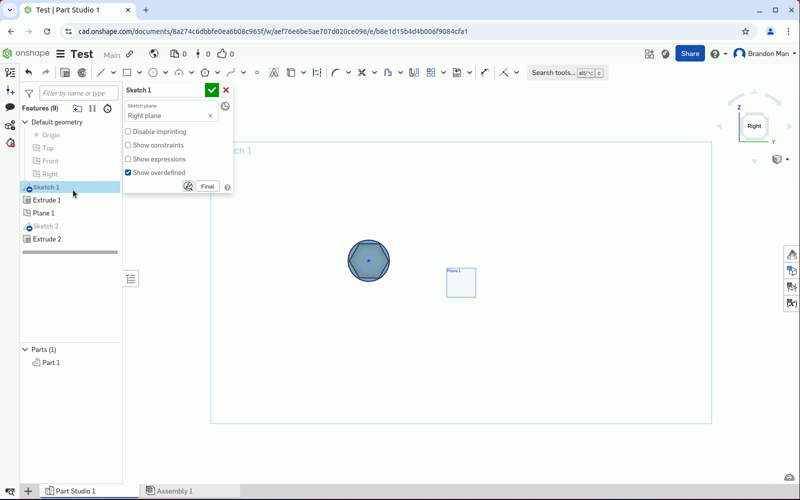
mouse_move(229, 92)
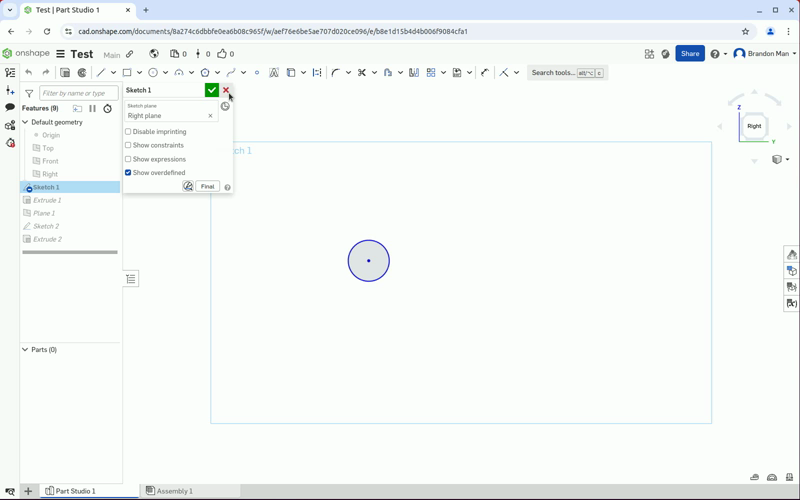
click(229, 92)
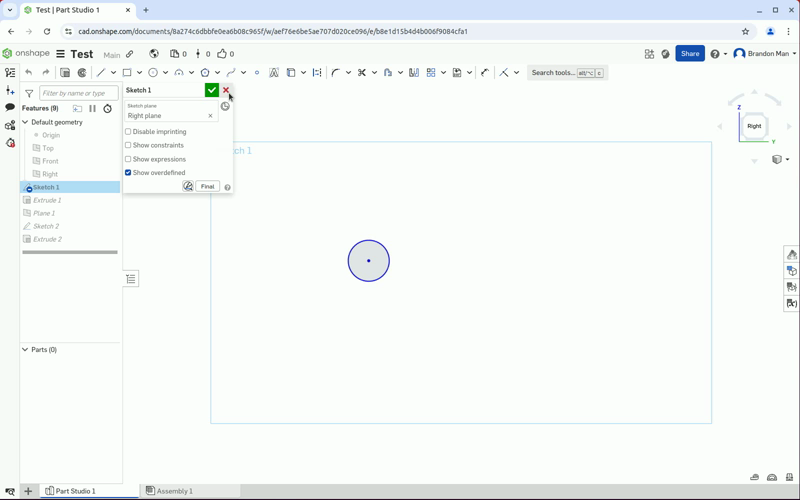
key(shift+s)
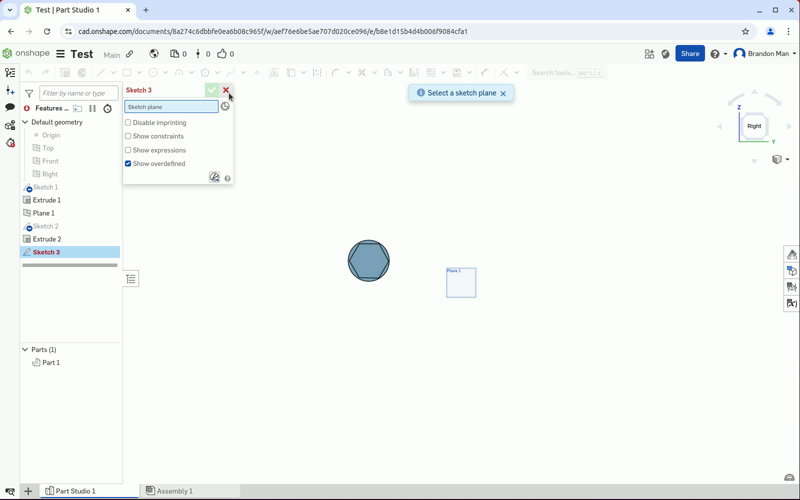
mouse_move(73, 176)
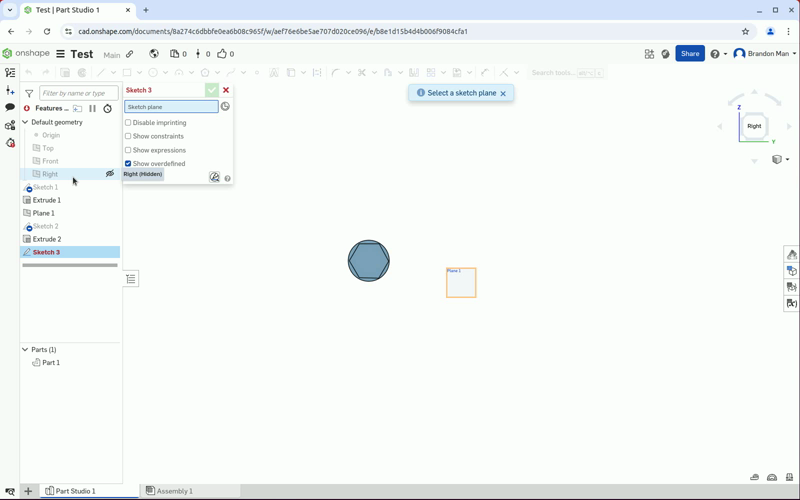
click(73, 176)
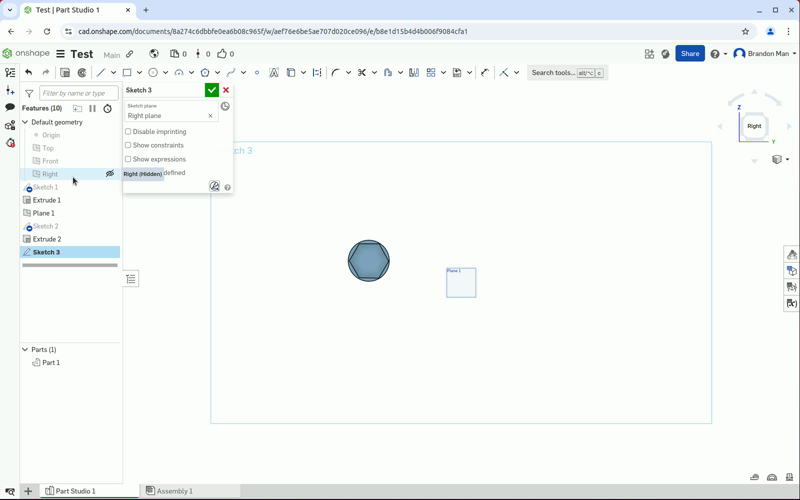
mouse_move(73, 352)
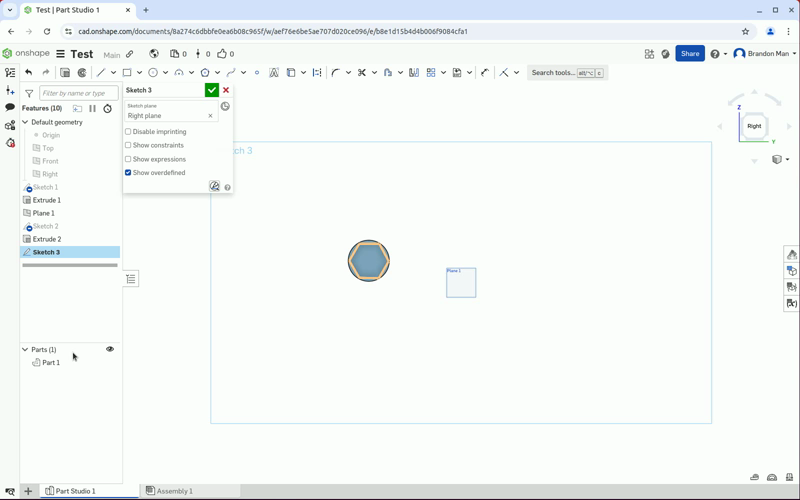
key(y)
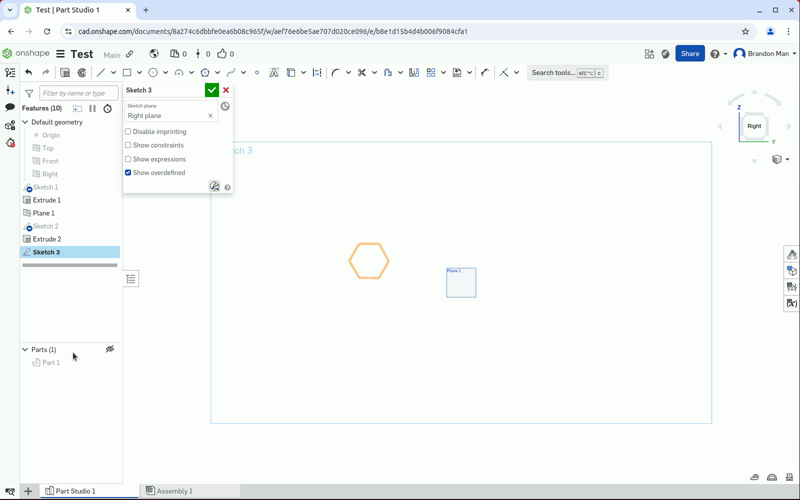
key(c)
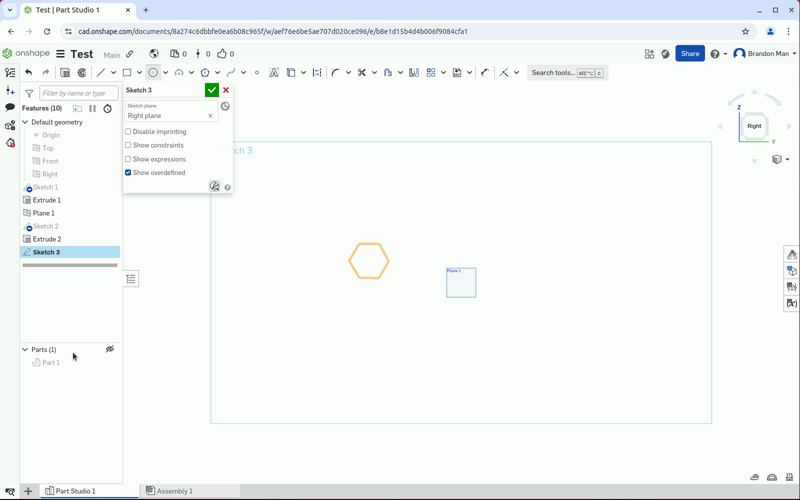
key_down(shift)
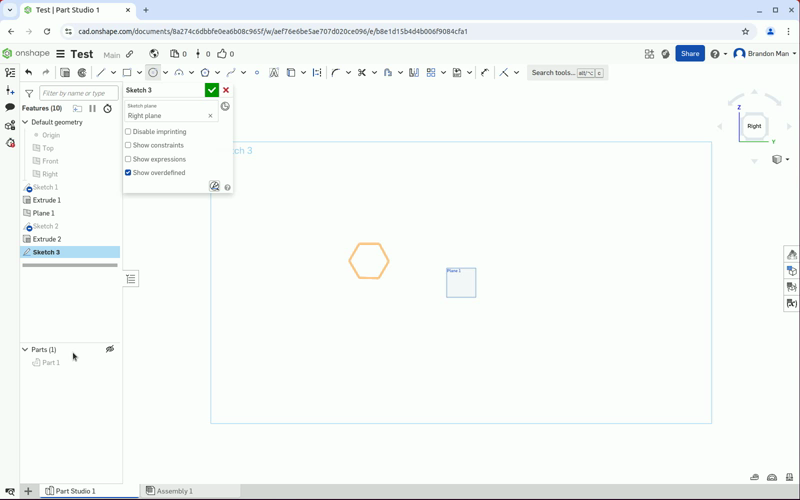
mouse_move(369, 260)
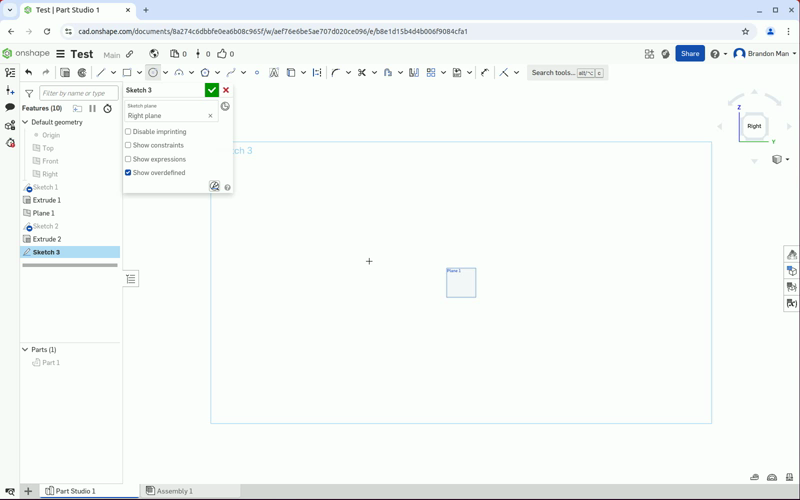
click(369, 260)
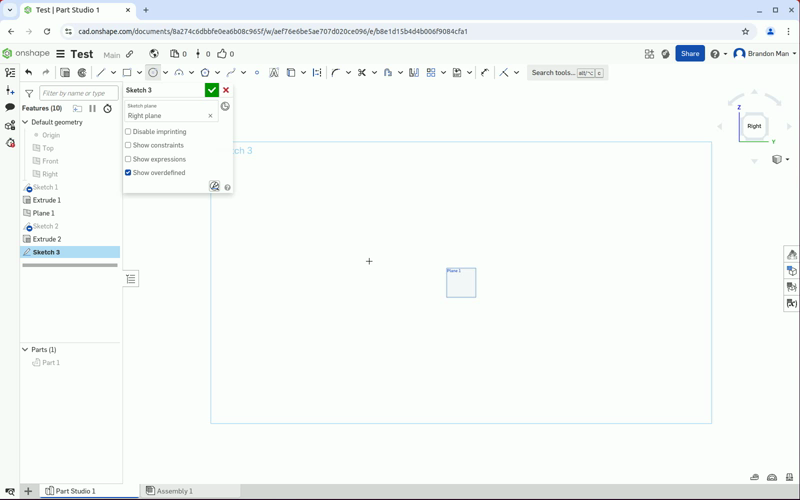
key_up(shift)
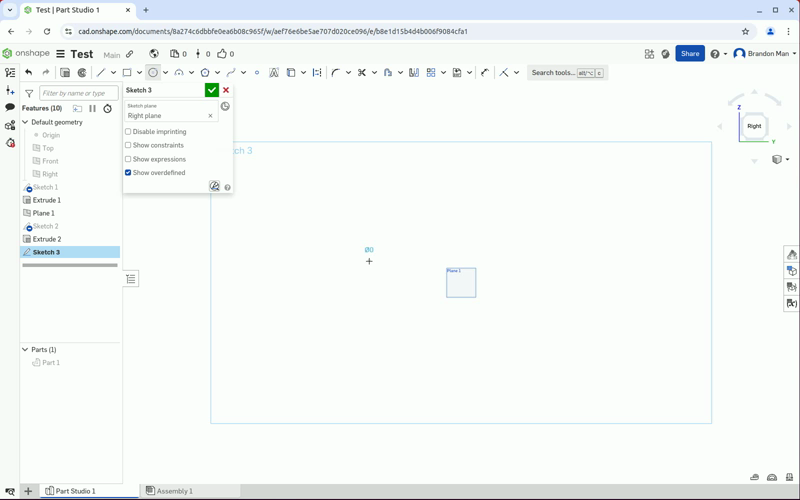
mouse_move(387, 260)
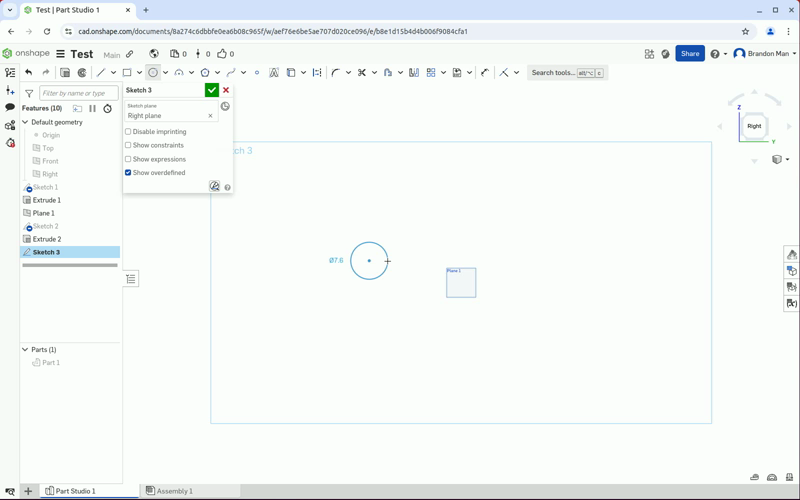
click(387, 260)
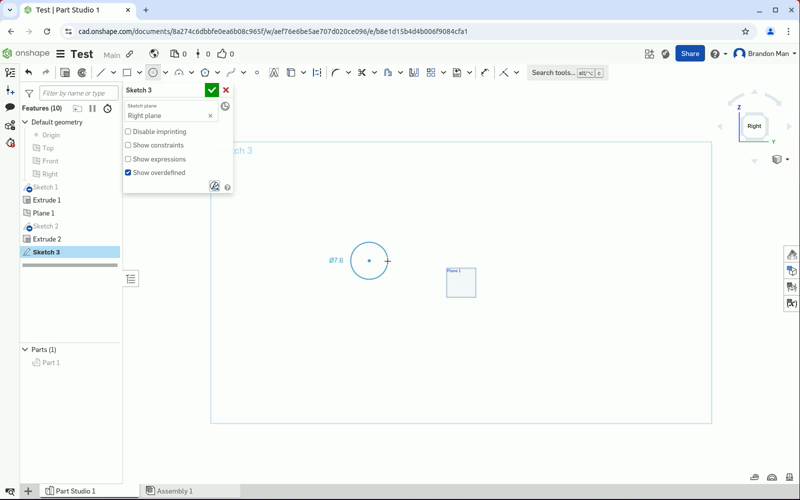
key(esc)
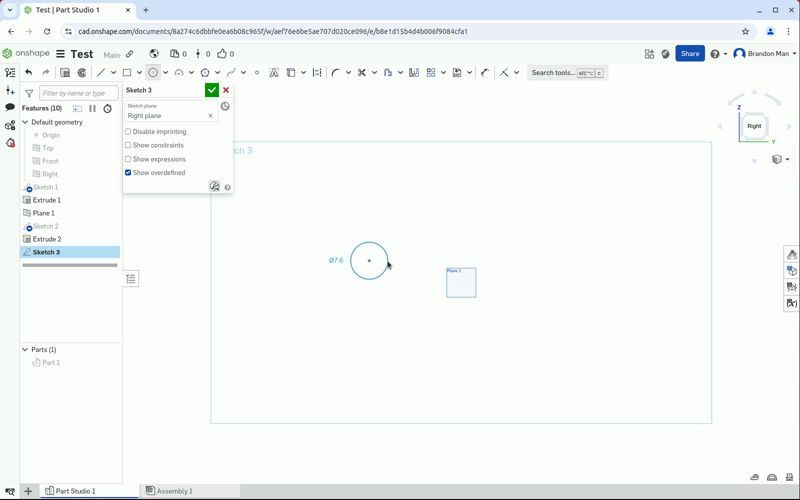
mouse_move(356, 267)
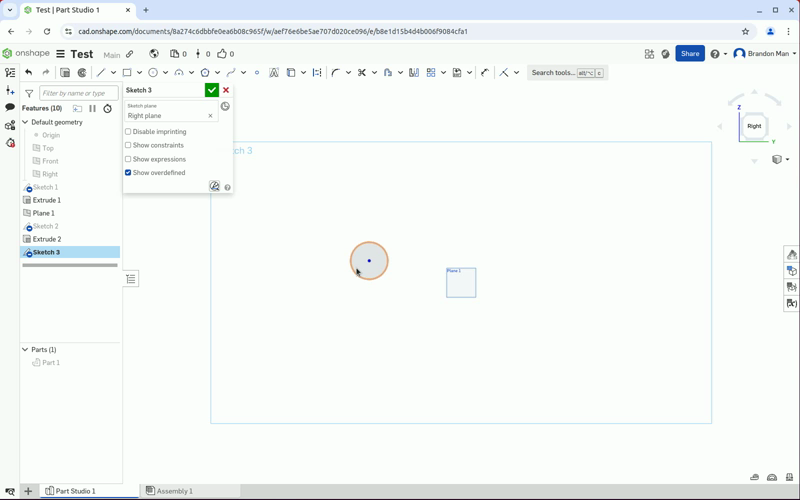
scroll(6)
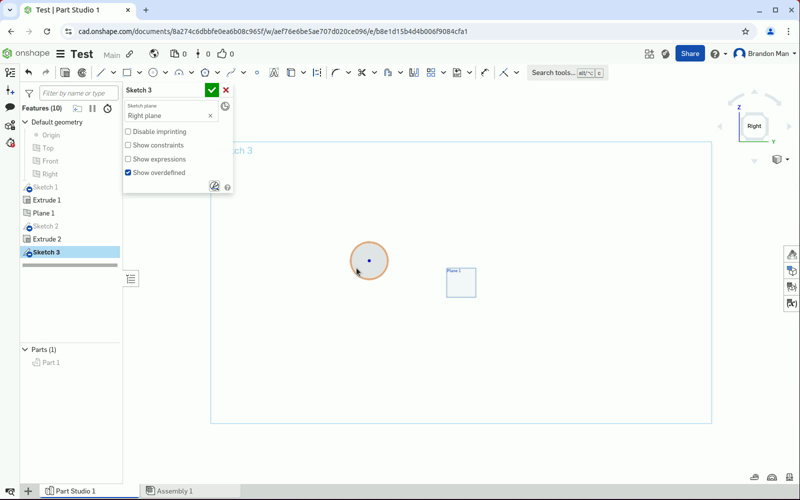
scroll(6)
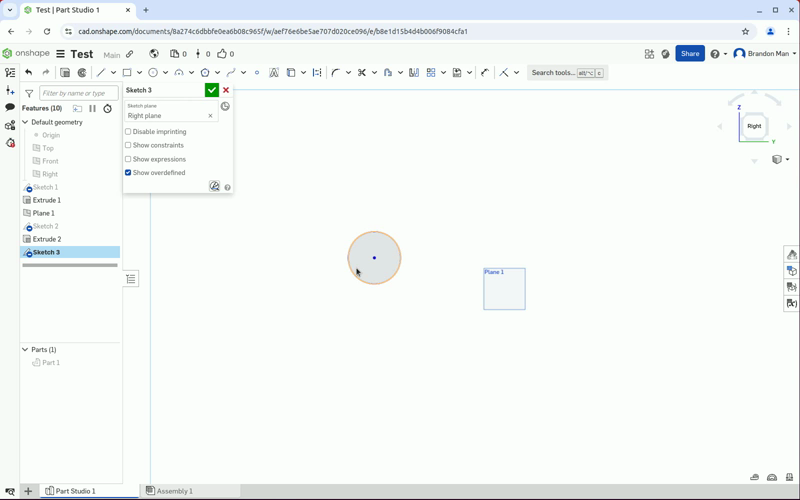
scroll(6)
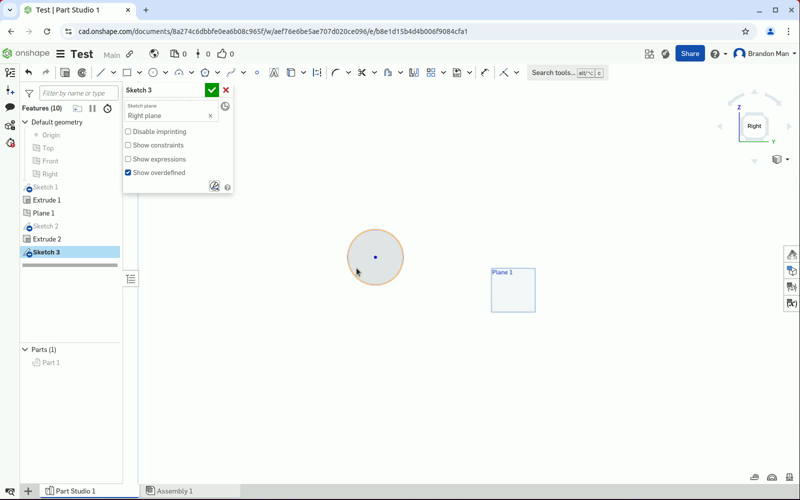
scroll(6)
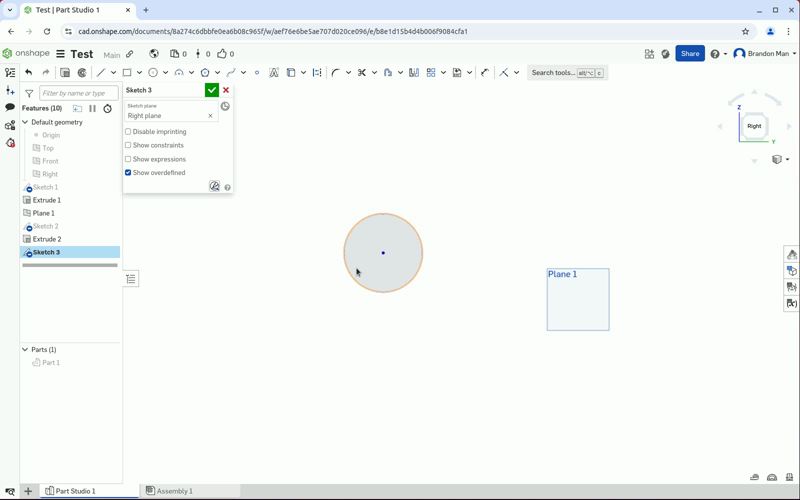
scroll(6)
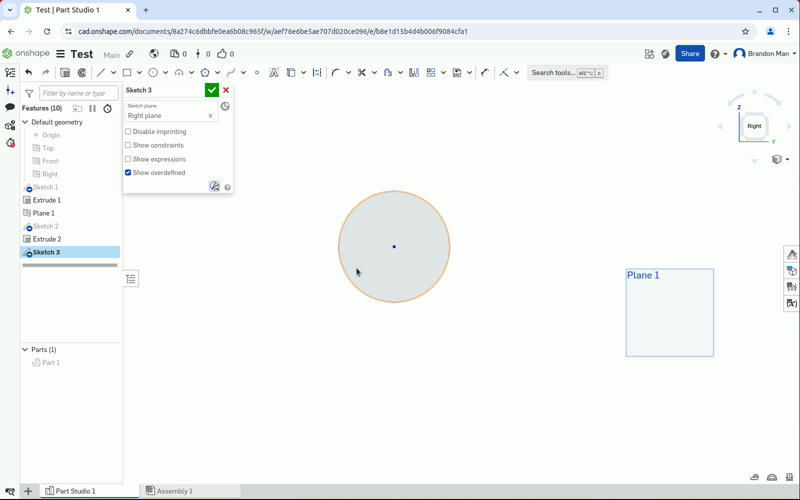
scroll(6)
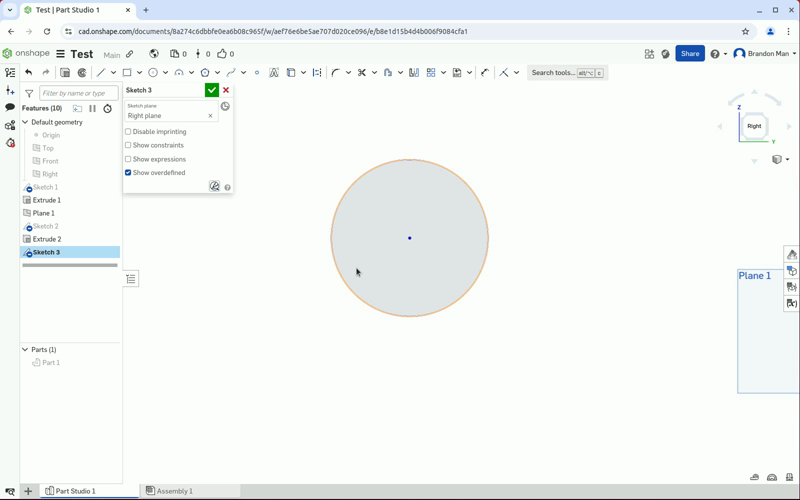
scroll(6)
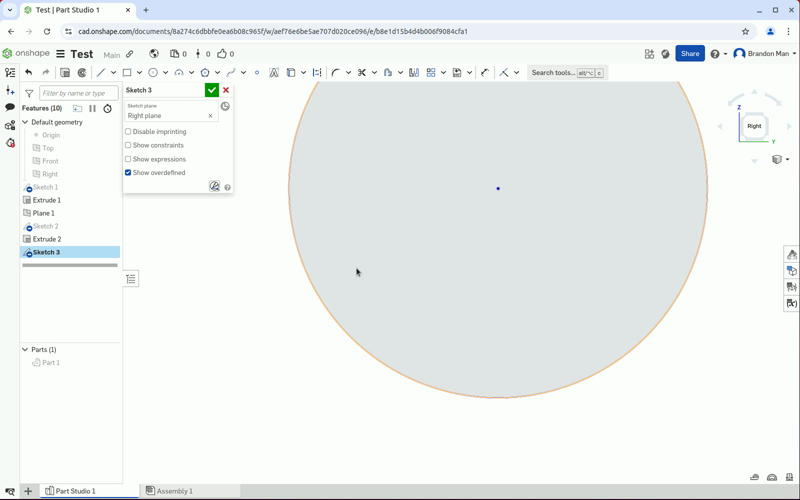
click(356, 267)
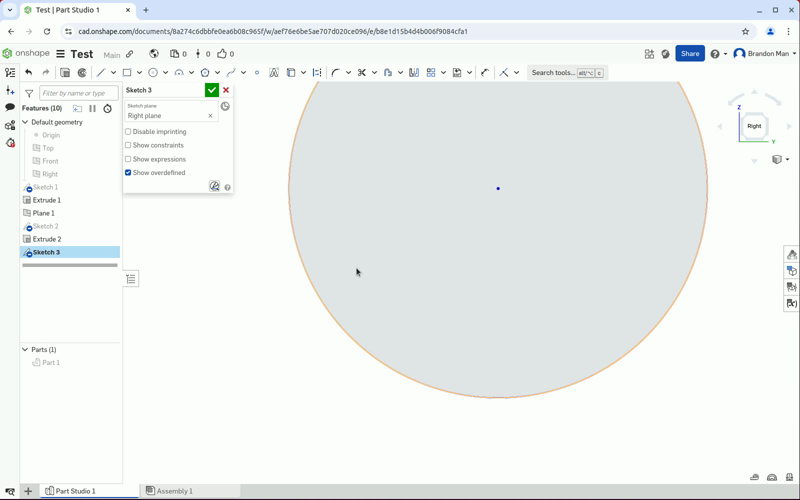
scroll(-6)
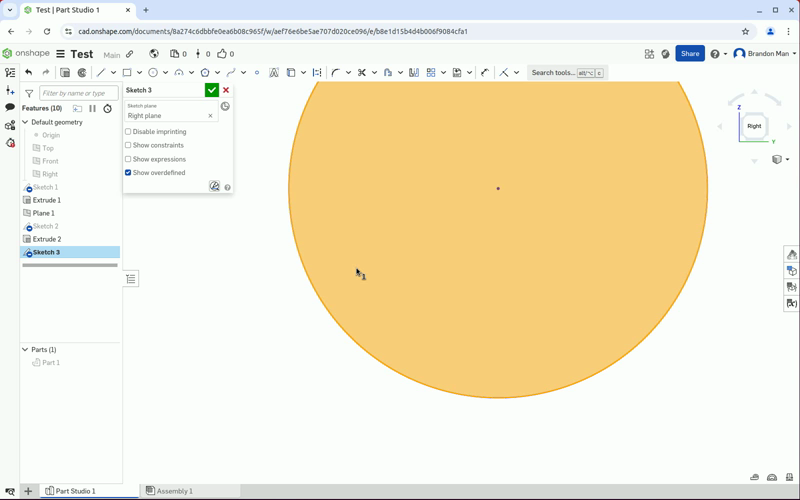
scroll(-6)
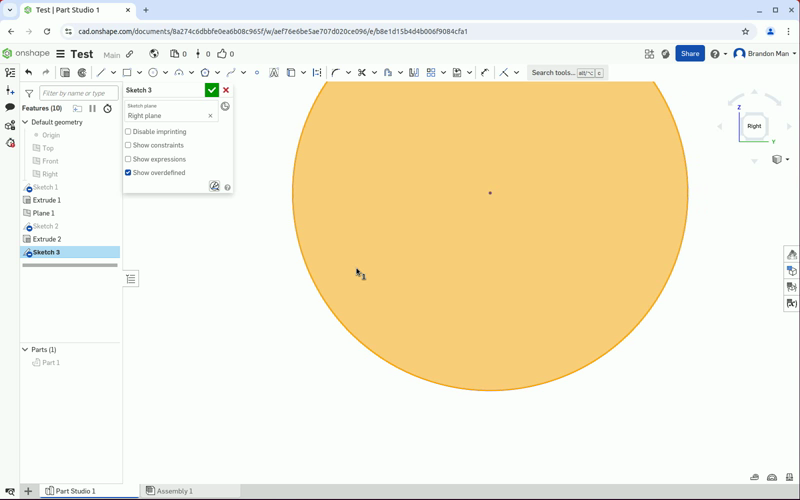
scroll(-6)
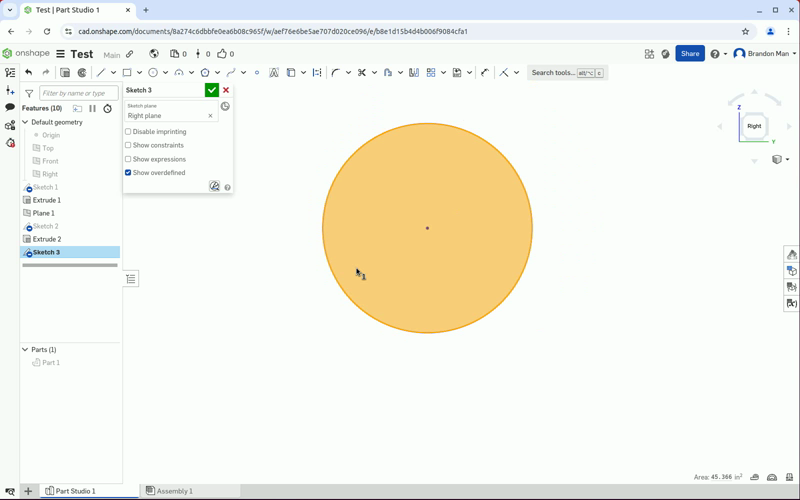
scroll(-6)
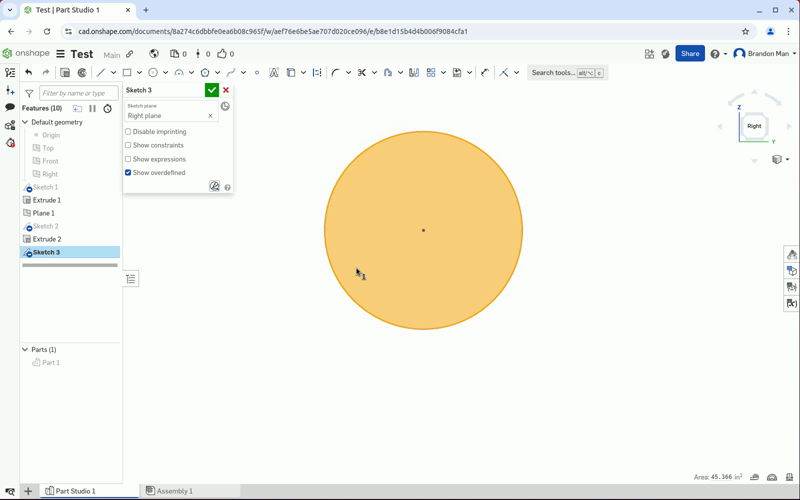
scroll(-6)
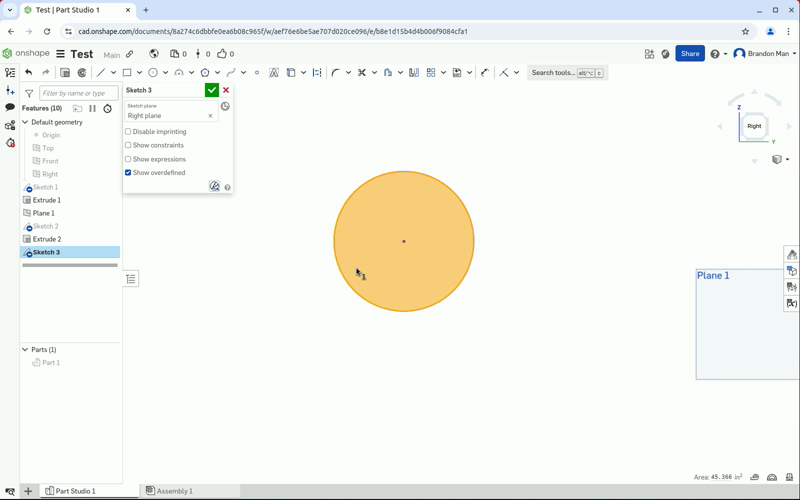
scroll(-6)
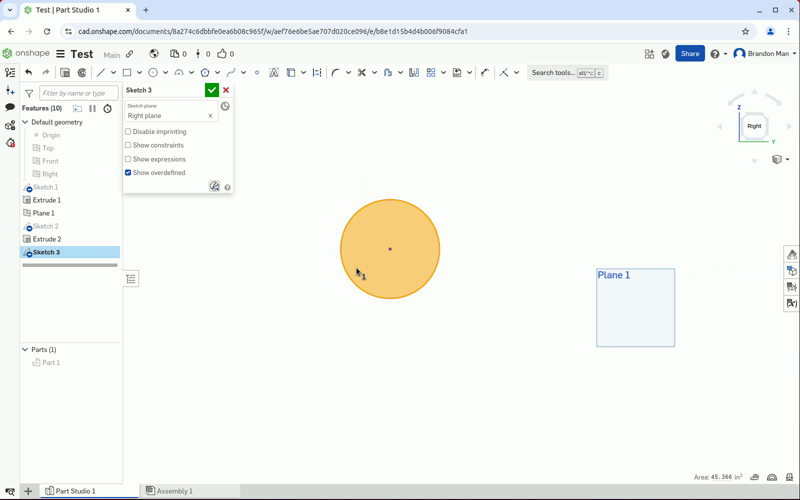
scroll(-6)
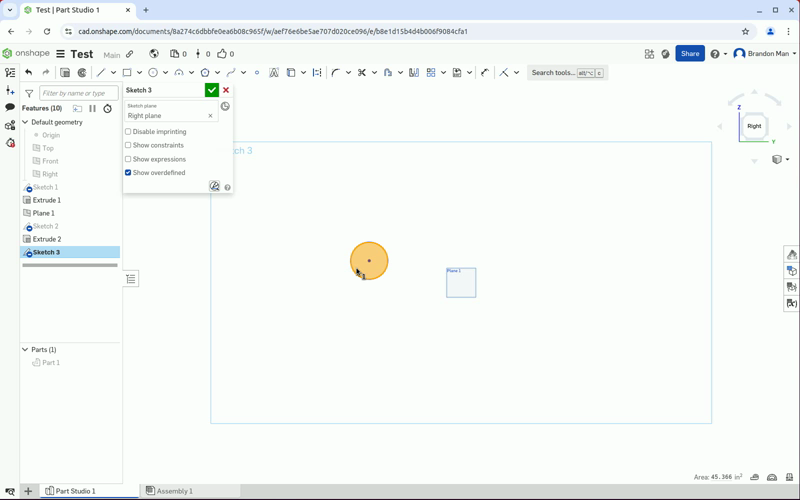
mouse_move(73, 352)
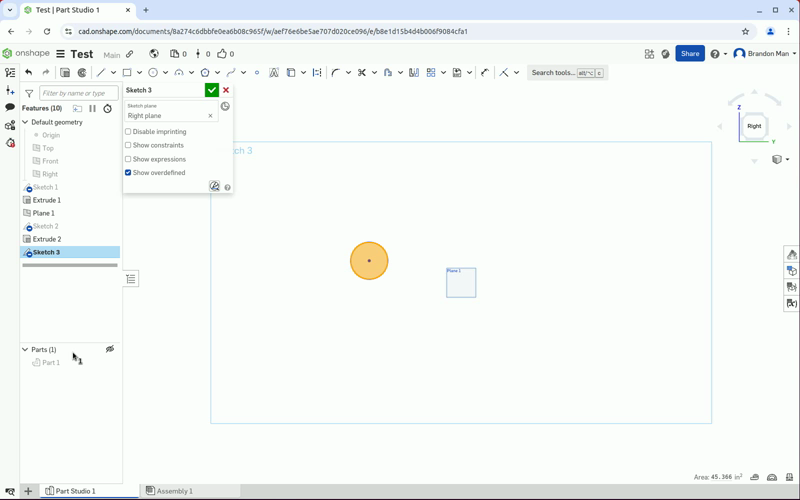
key(shift+y)
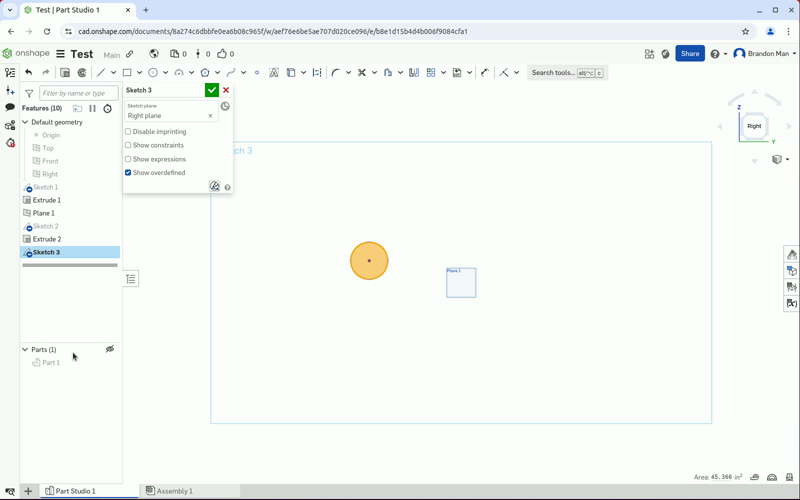
key(shift+e)
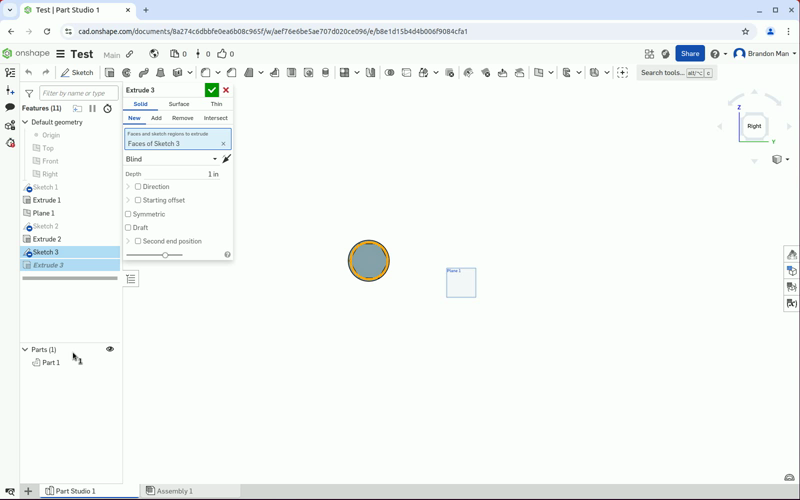
mouse_move(143, 106)
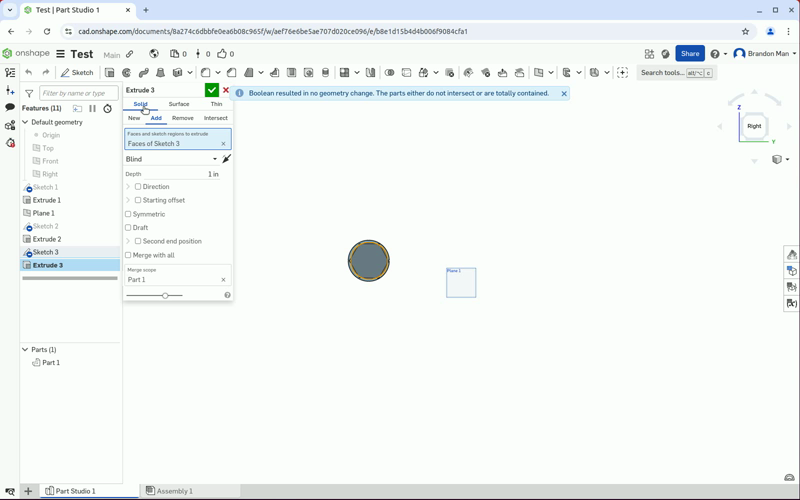
click(143, 106)
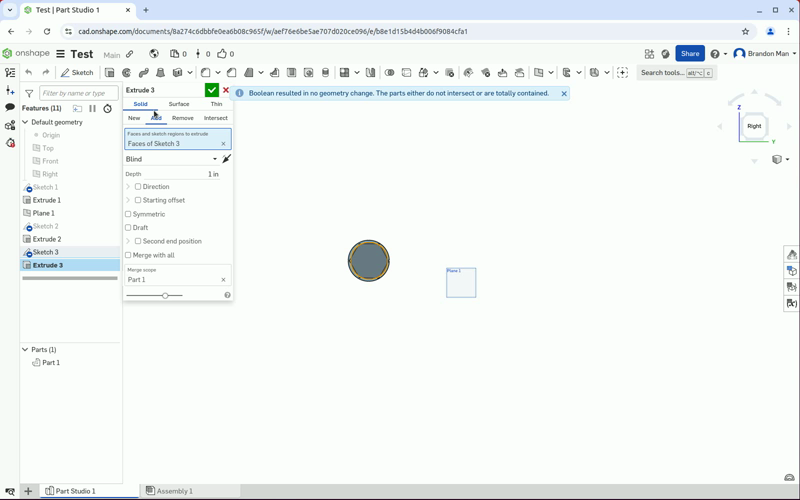
mouse_move(186, 120)
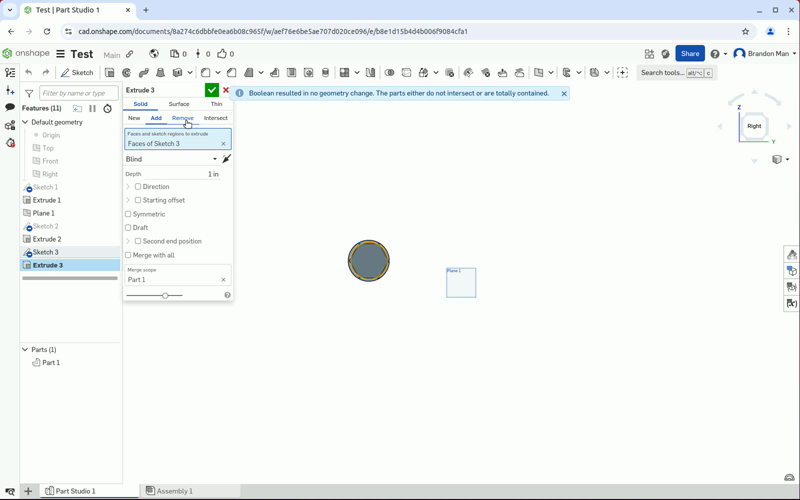
click(186, 120)
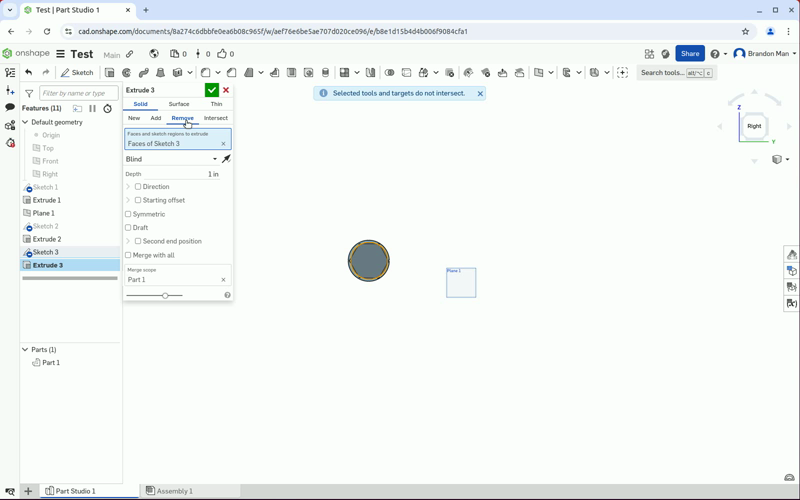
key(tab, 4)
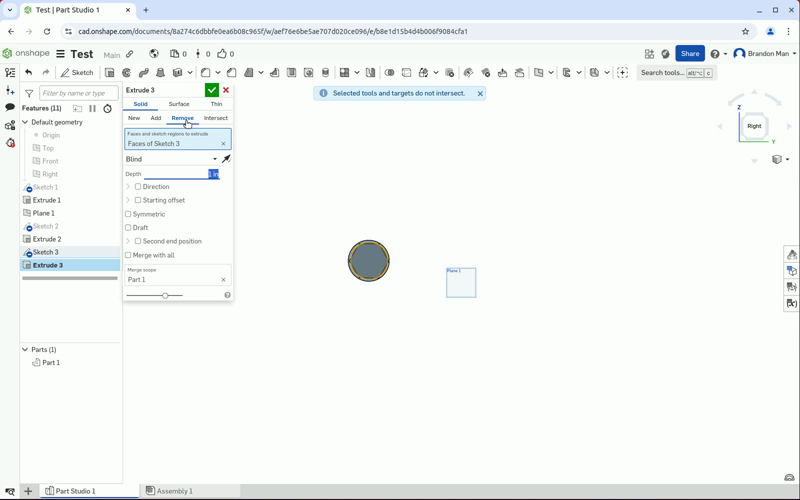
text(0.722)
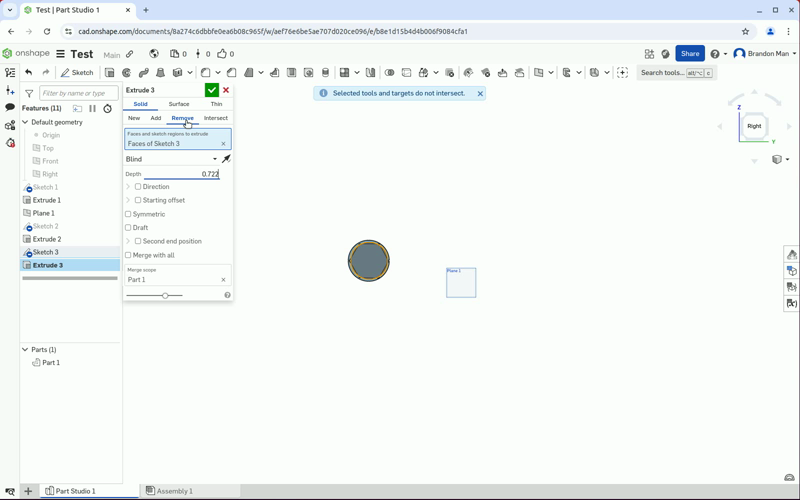
key(tab, 6)
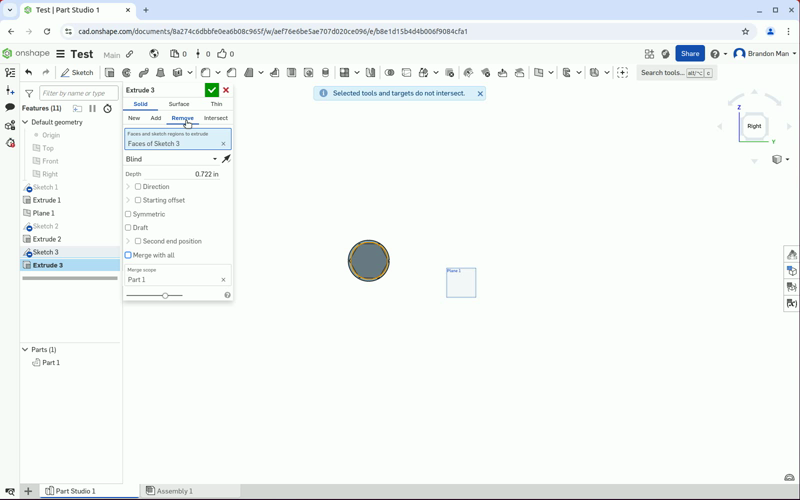
key(space)
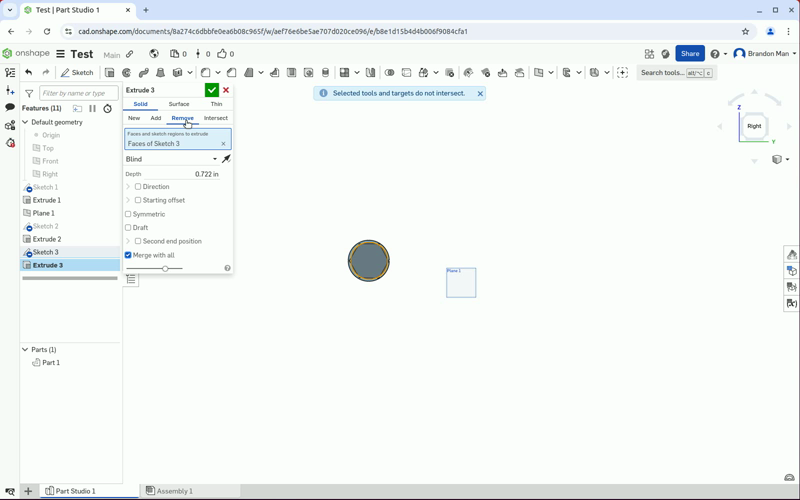
key(enter)
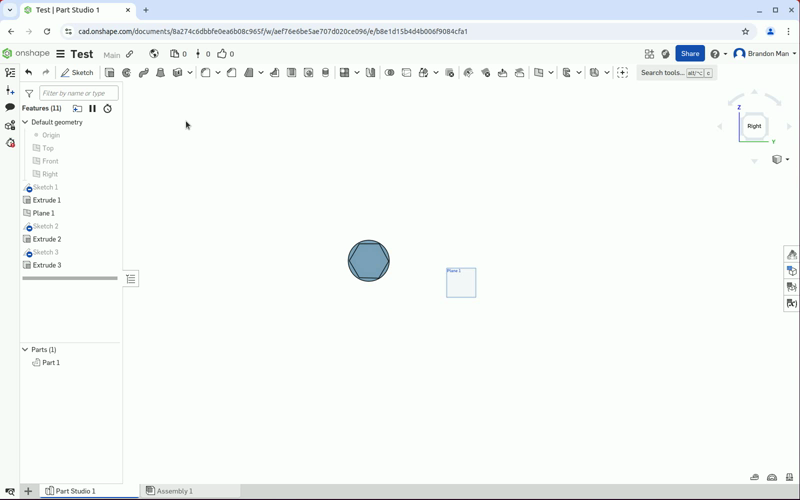
key(shift+h)
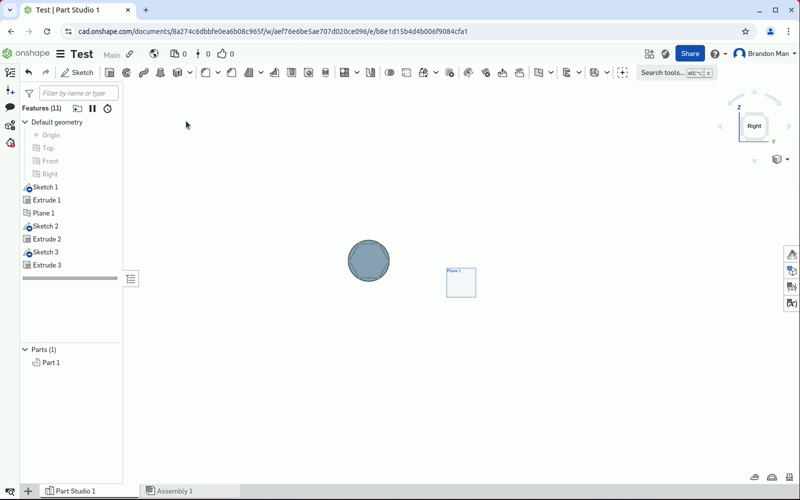
key(shift+h)
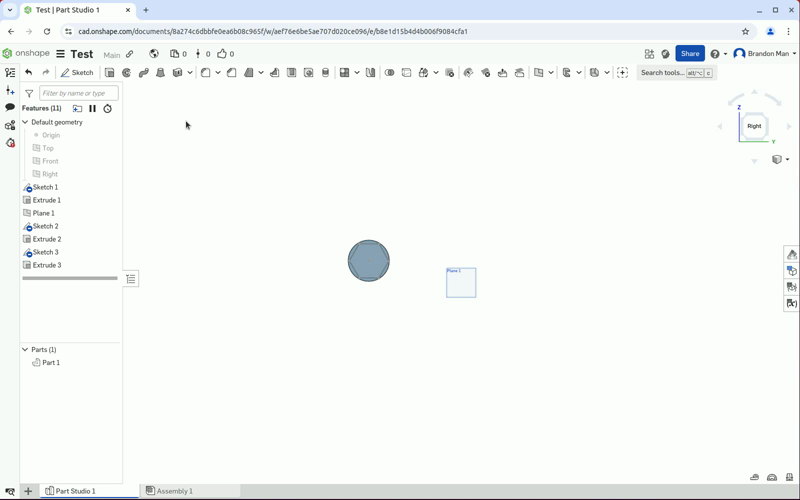
key(shift+7)
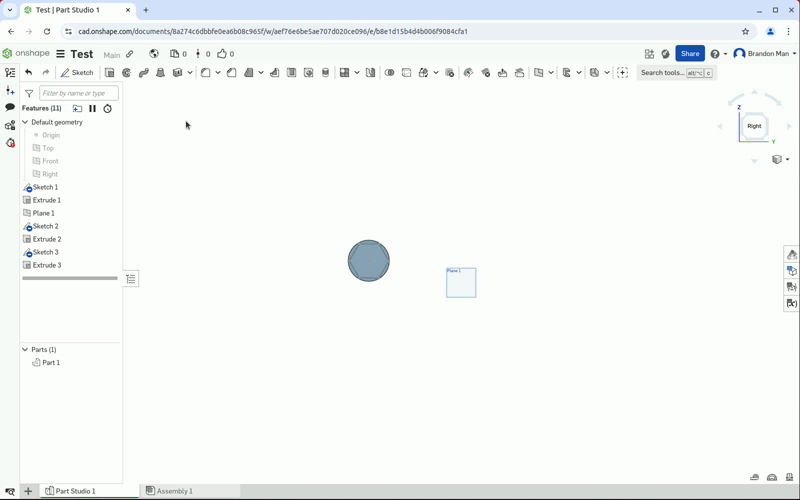
key(right, 2)
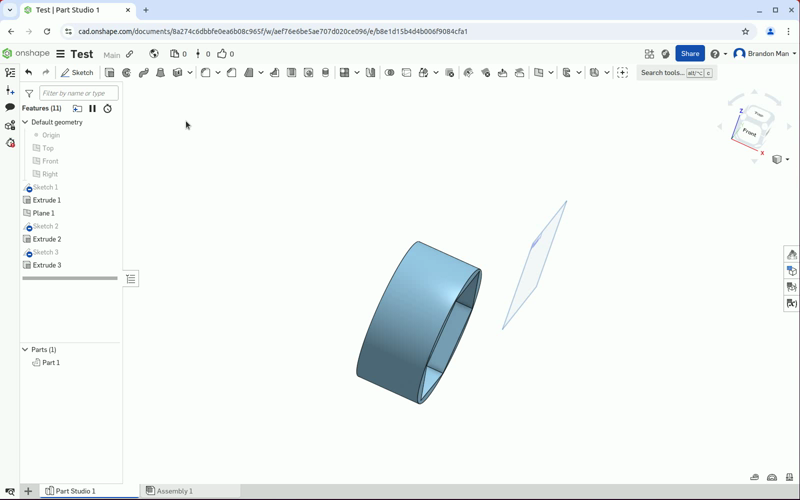
key(down, 2)
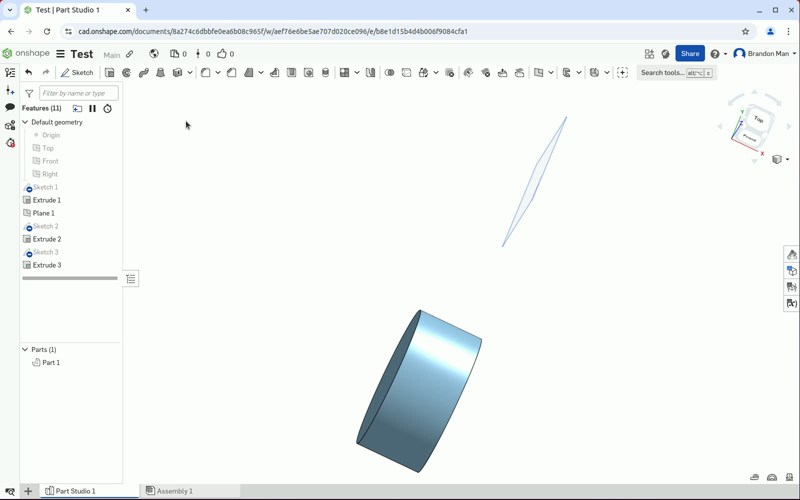
key(up, 2)
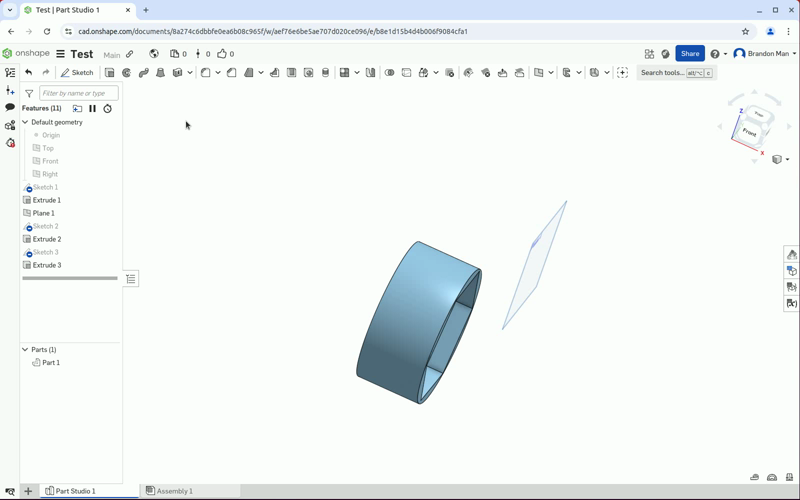
key(left, 2)
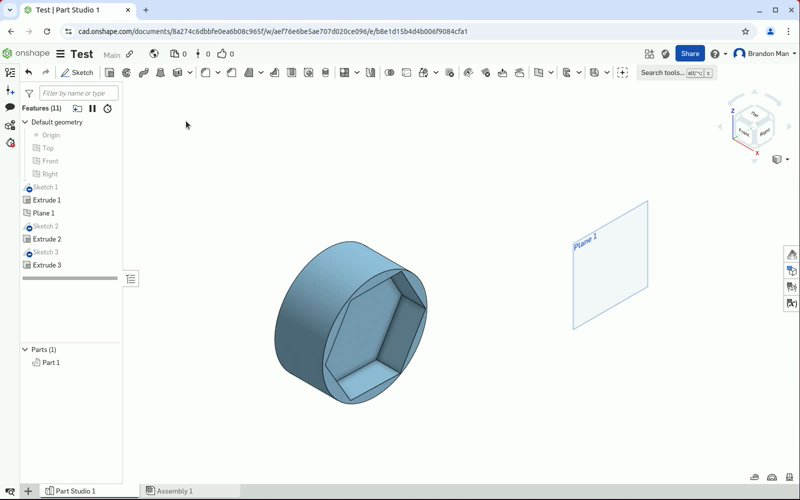
mouse_move(73, 189)
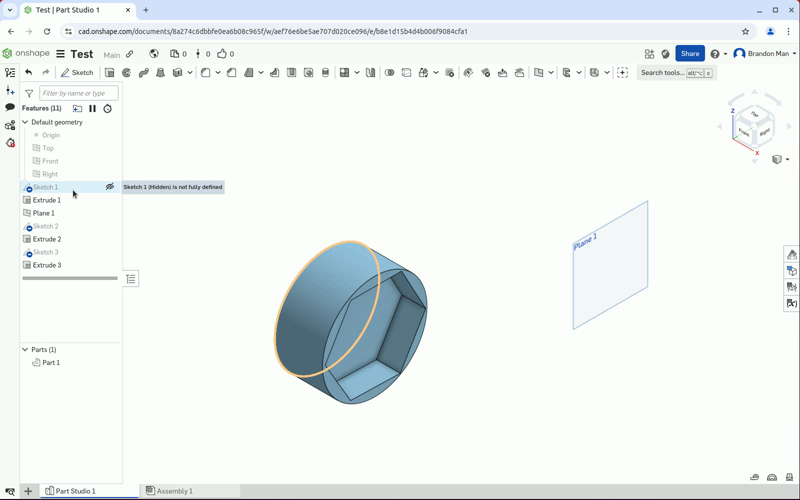
click(73, 189)